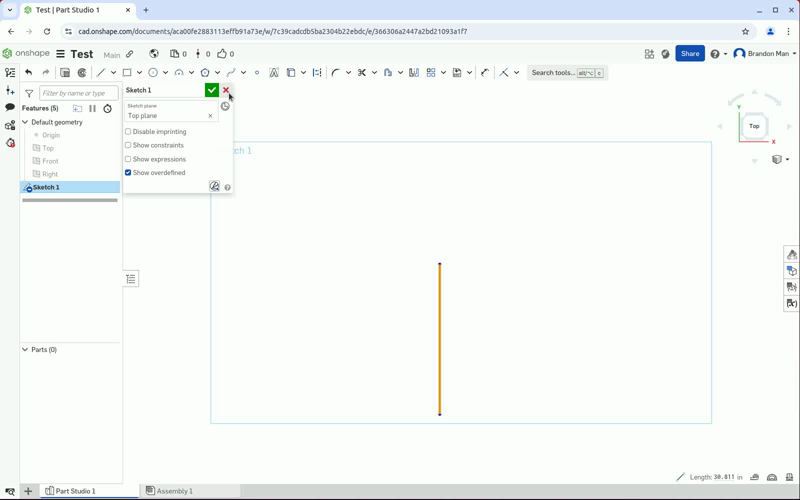
key(shift+h)
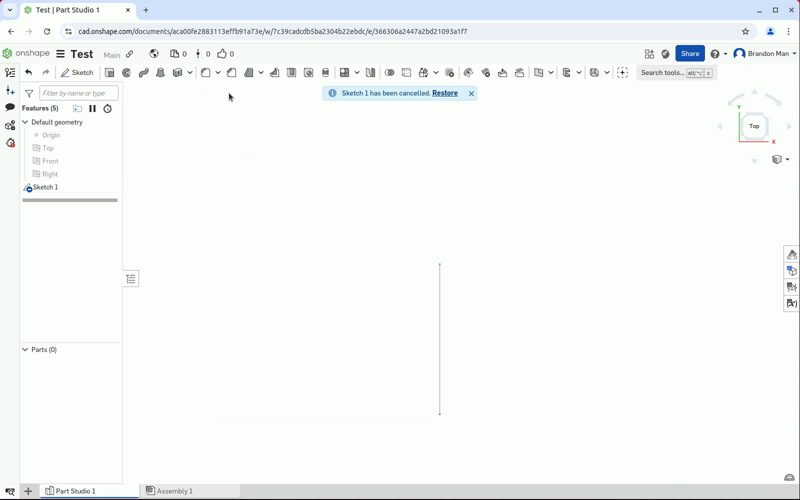
key(shift+s)
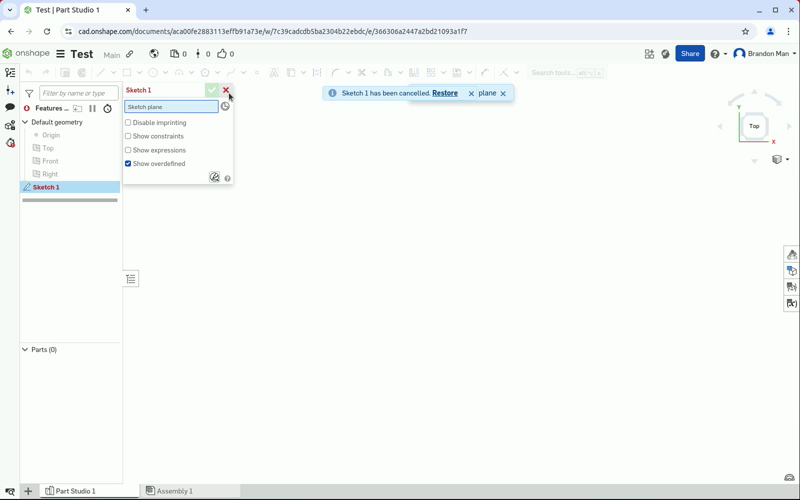
mouse_move(73, 150)
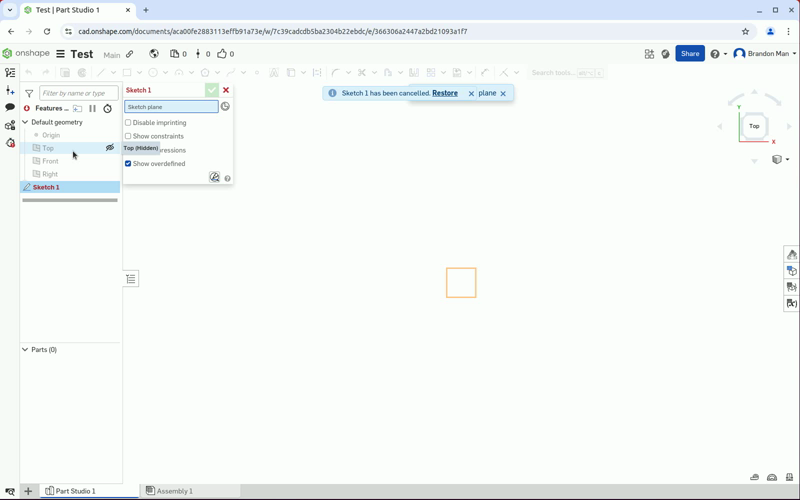
click(73, 150)
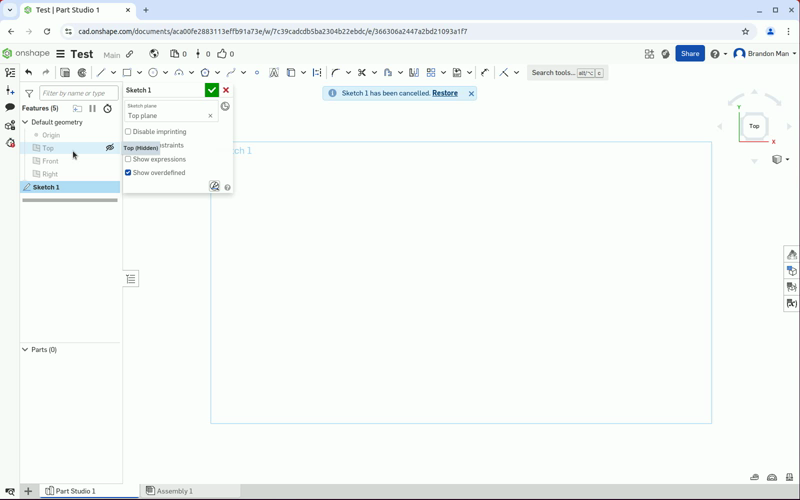
mouse_move(73, 352)
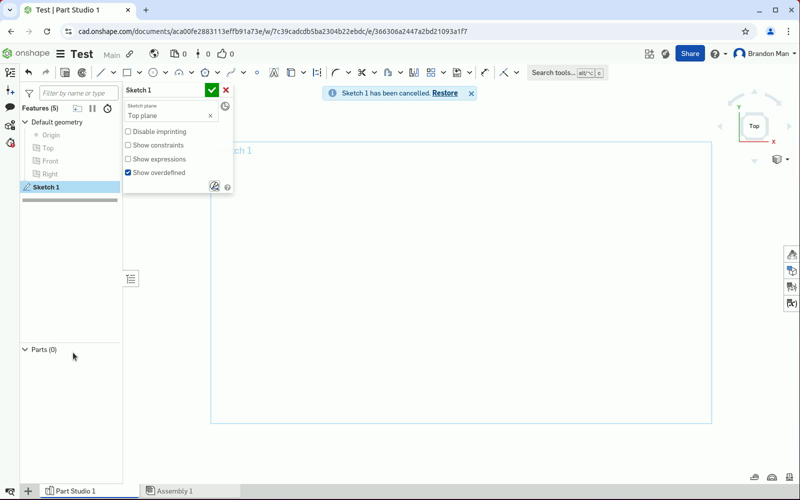
key(y)
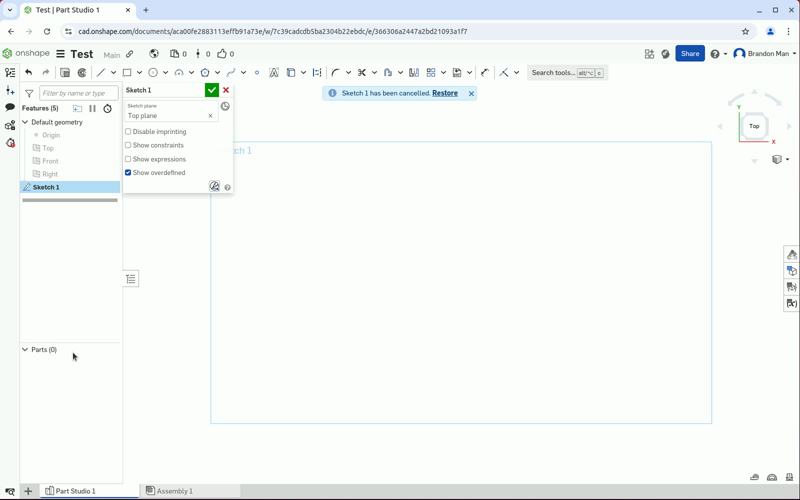
key(l)
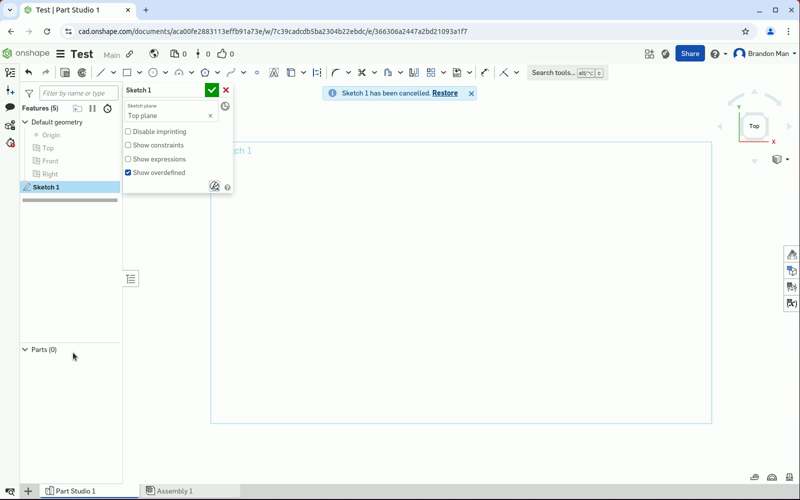
key_down(shift)
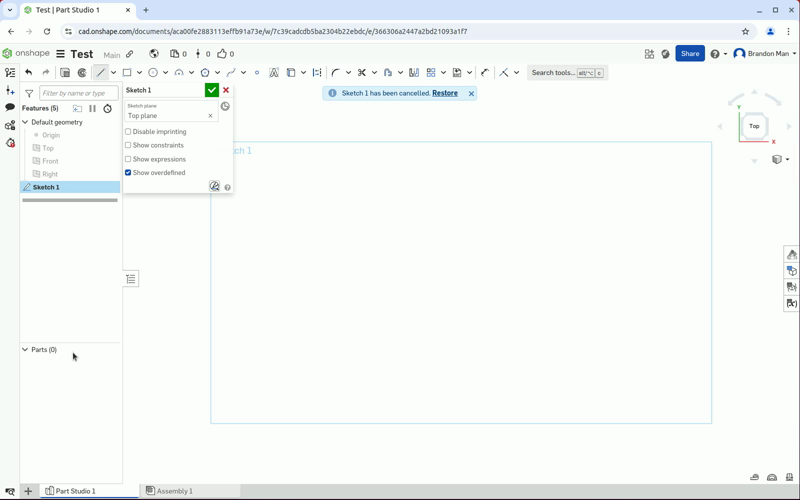
mouse_move(348, 301)
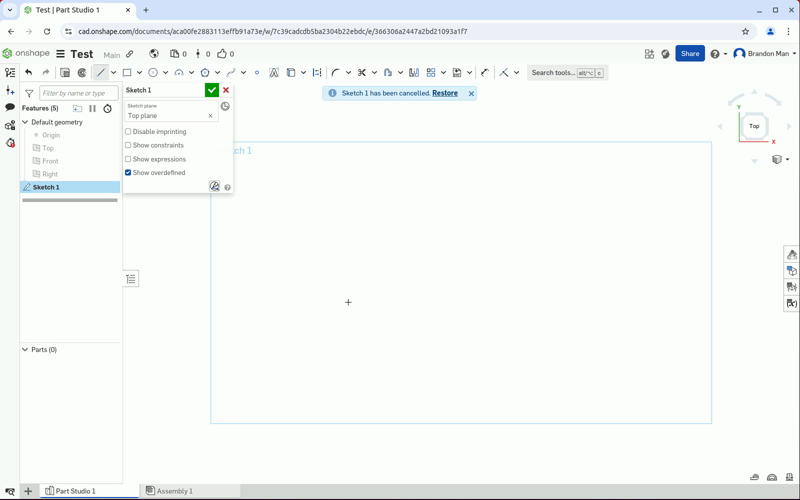
click(348, 301)
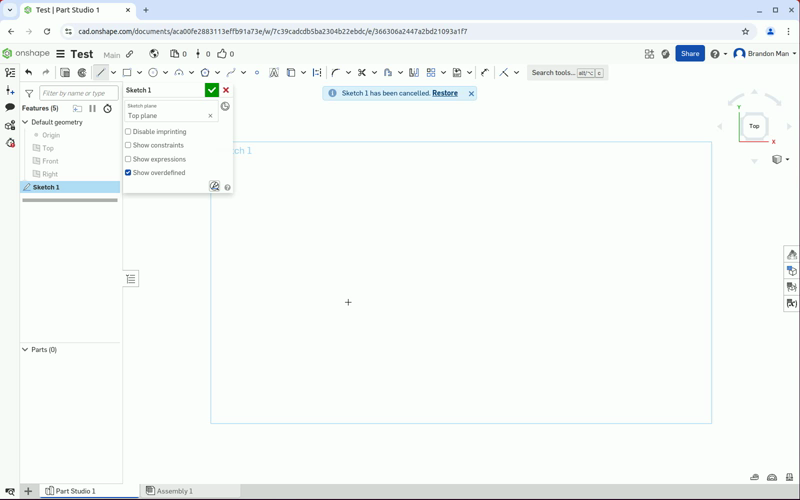
key_up(shift)
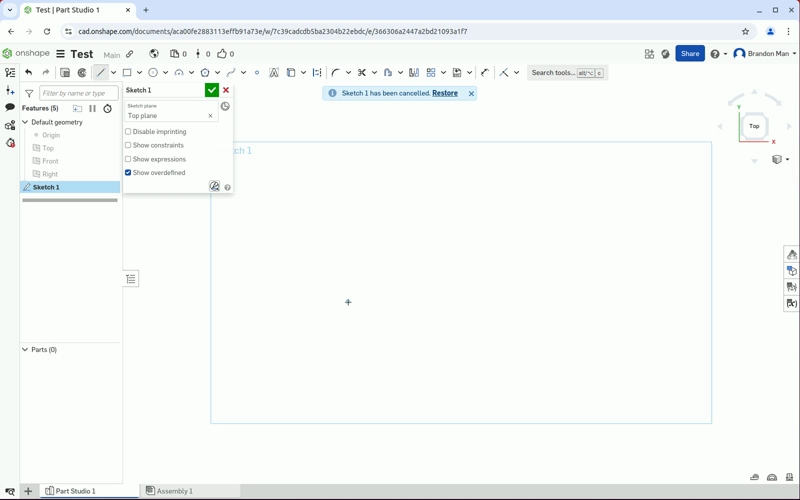
key_down(shift)
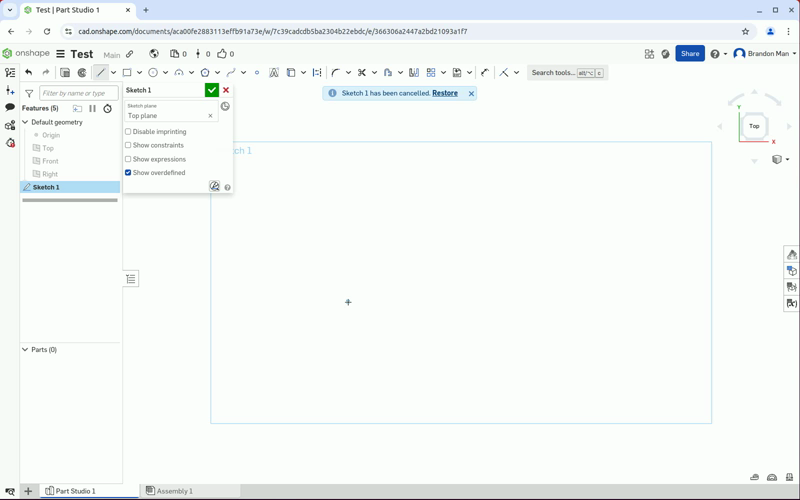
mouse_move(572, 301)
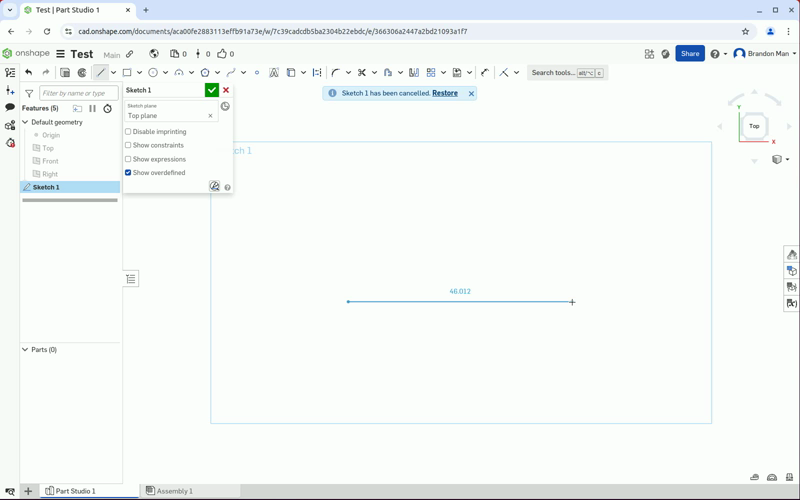
click(572, 301)
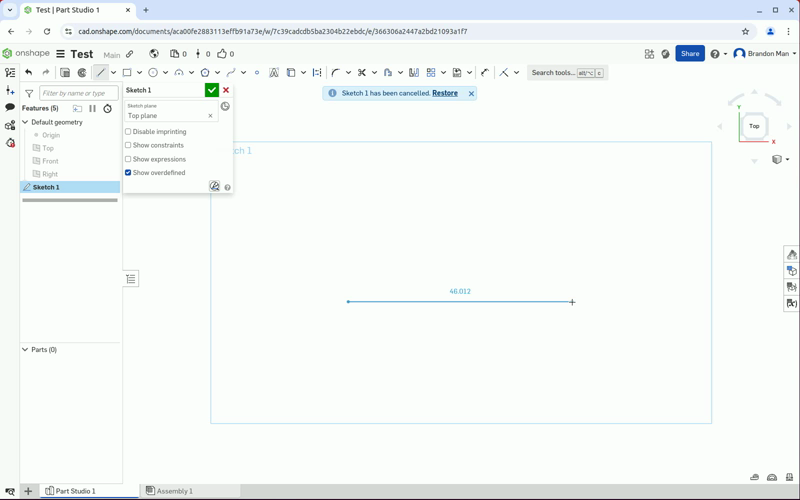
key_up(shift)
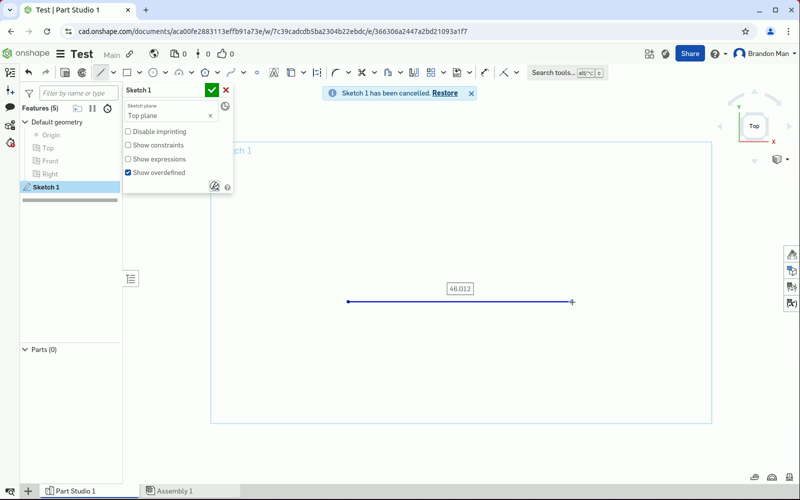
key_down(shift)
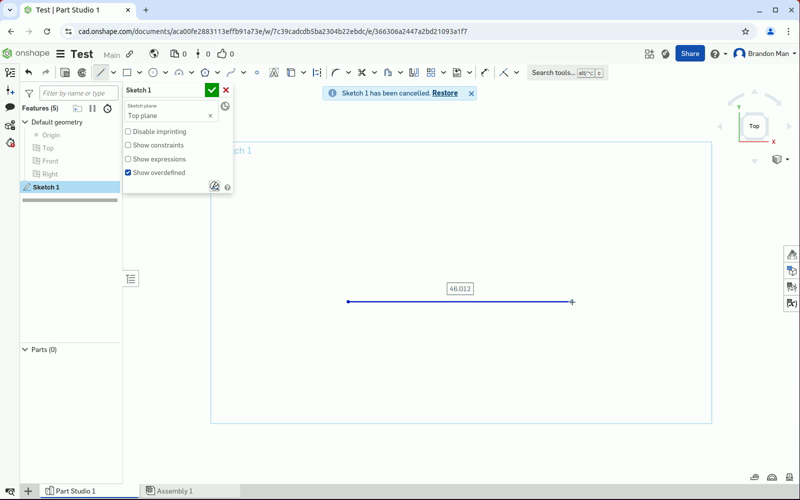
mouse_move(589, 301)
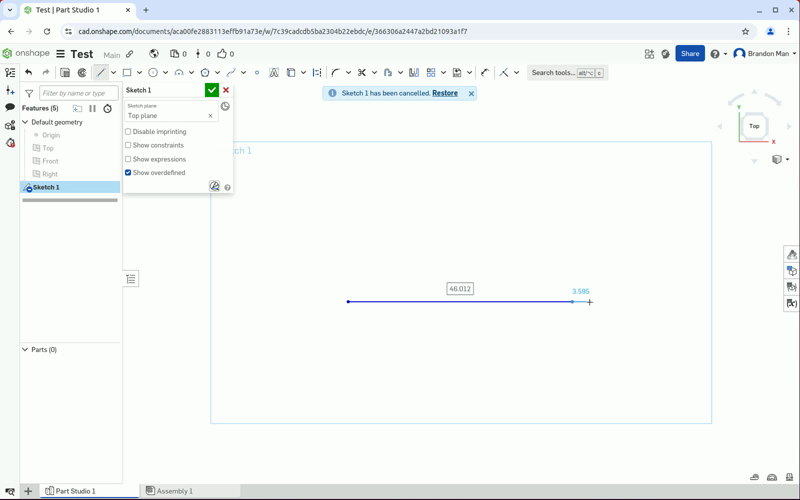
mouse_move(572, 264)
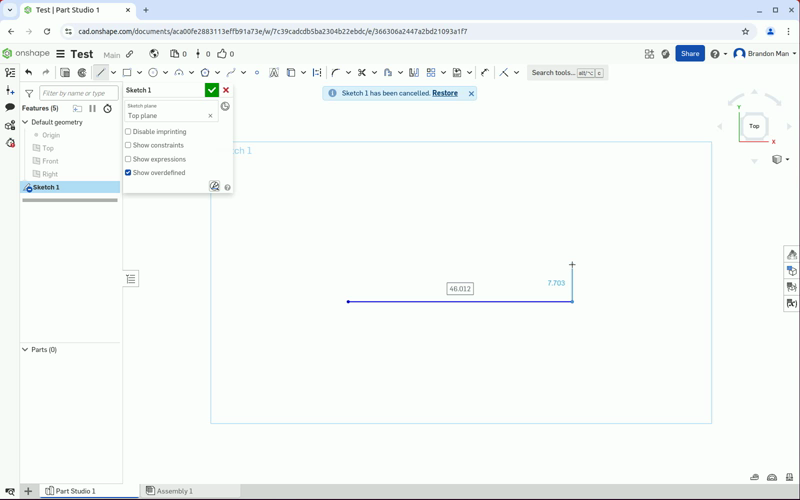
click(572, 264)
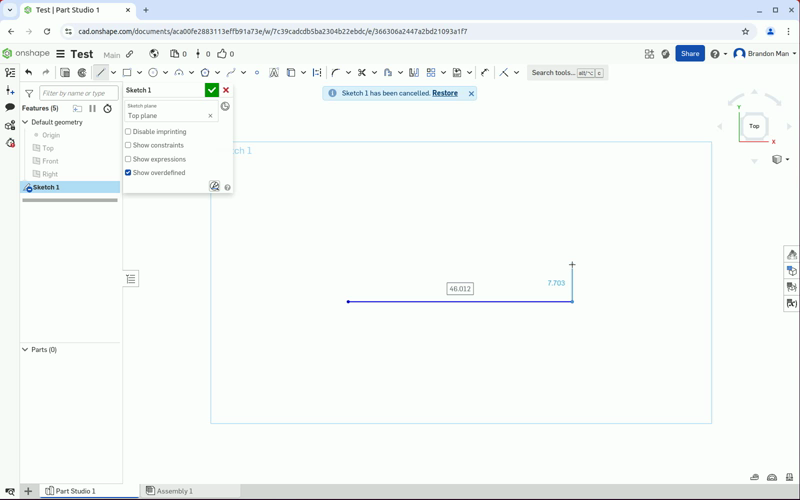
key_up(shift)
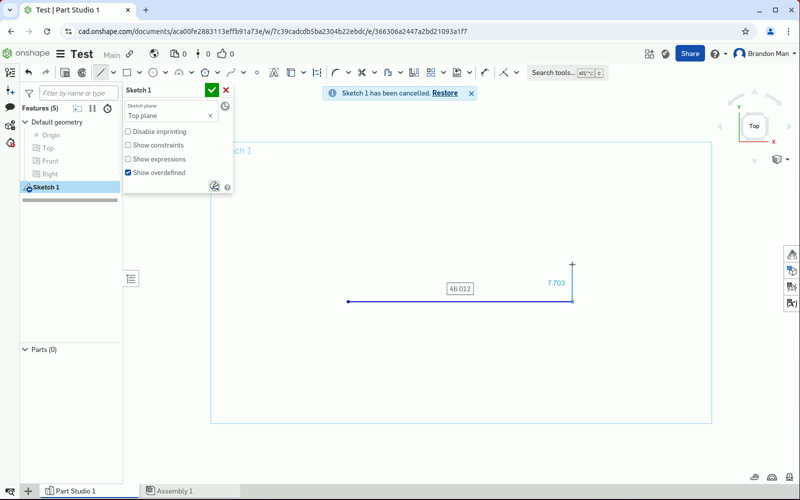
key_down(shift)
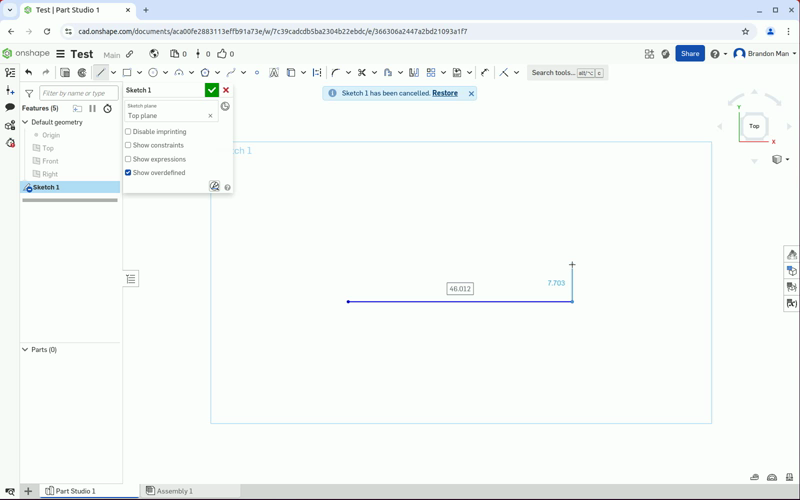
mouse_move(348, 264)
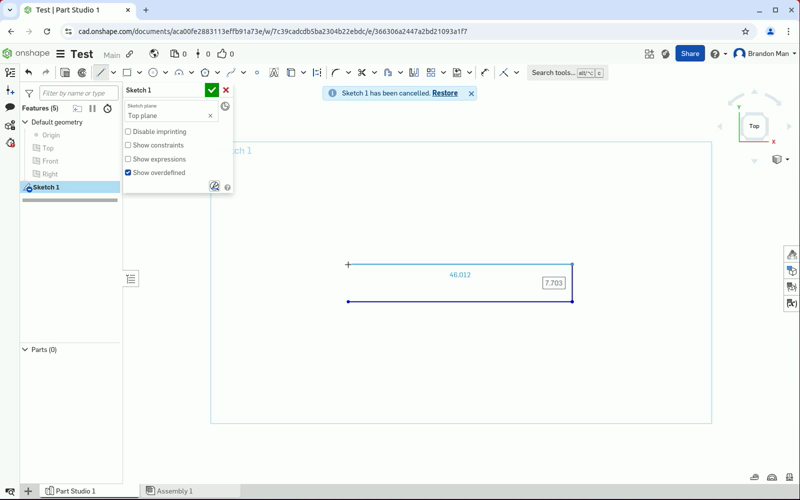
click(348, 264)
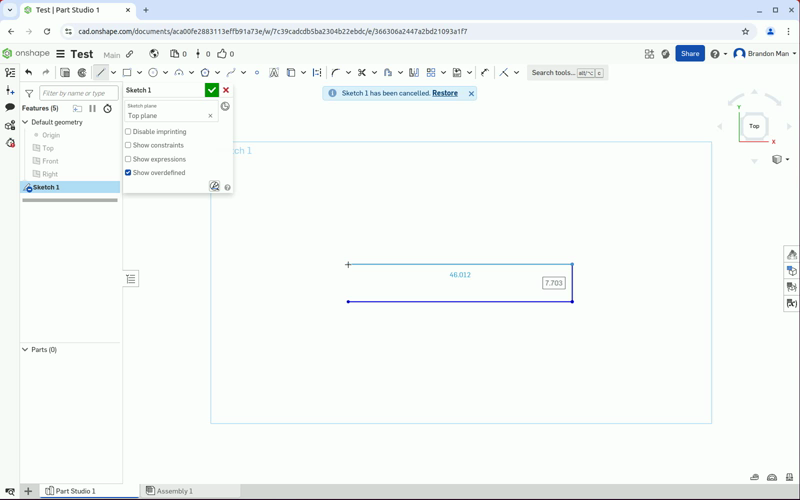
key_up(shift)
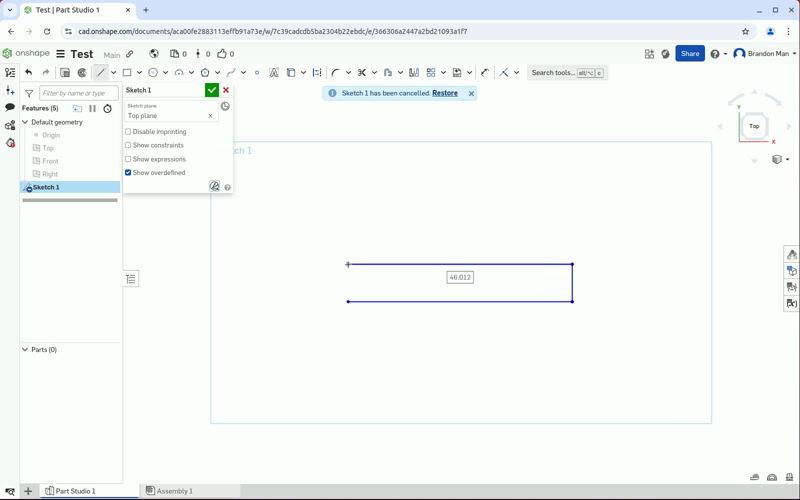
mouse_move(378, 264)
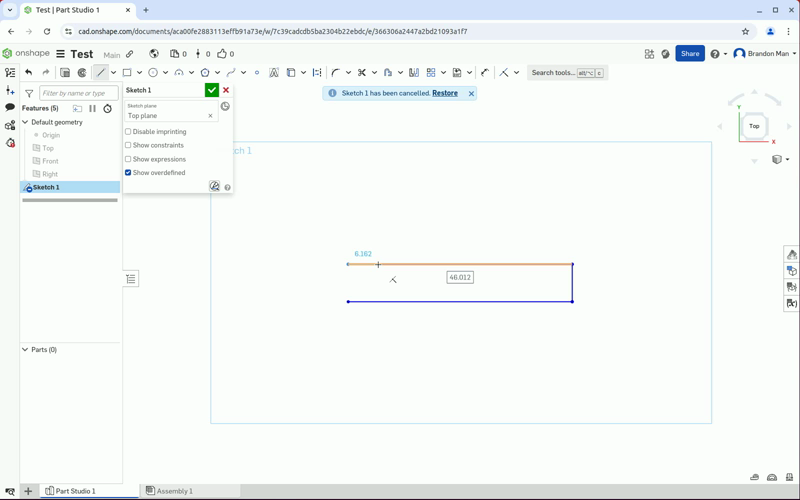
key_down(shift)
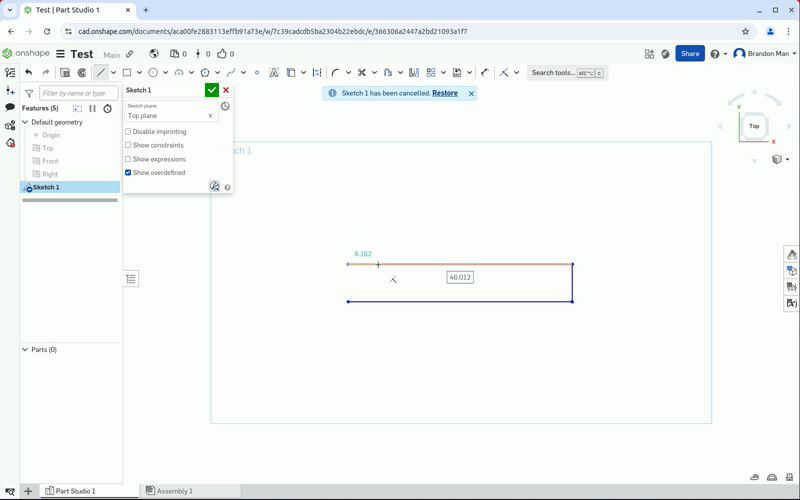
mouse_move(348, 301)
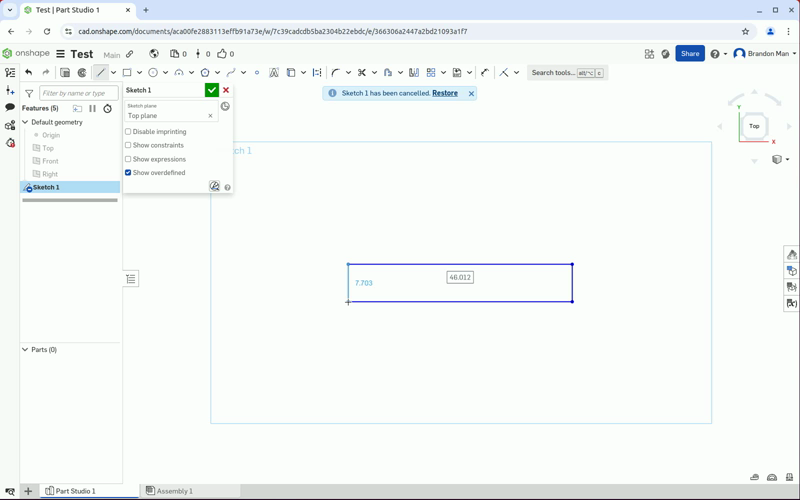
key_up(shift)
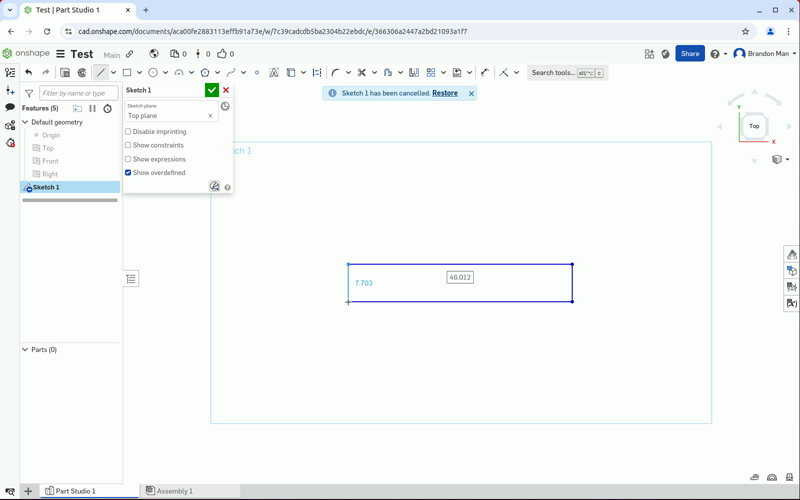
click(348, 301)
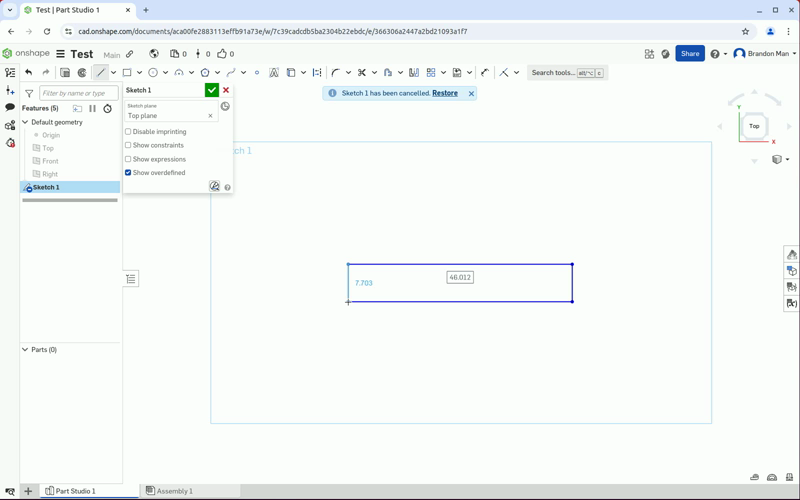
key(esc)
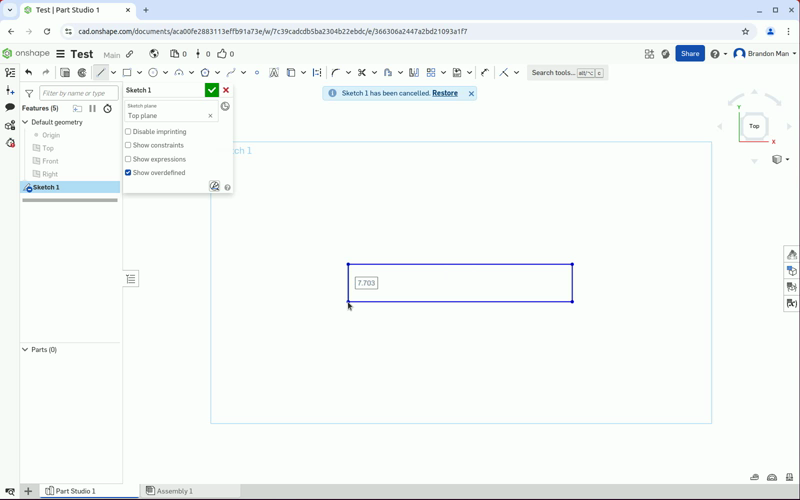
key(l)
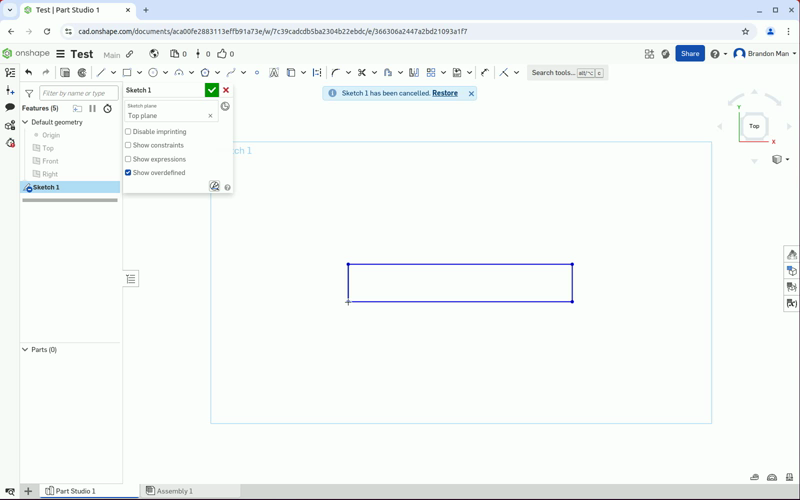
key_down(shift)
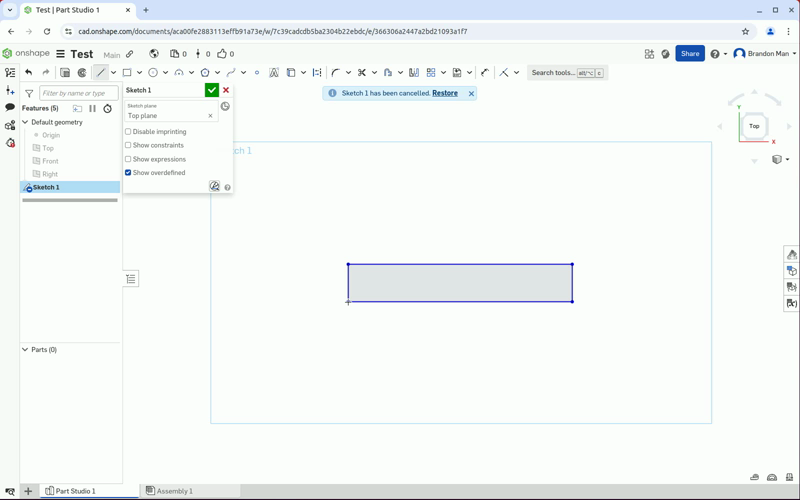
mouse_move(350, 299)
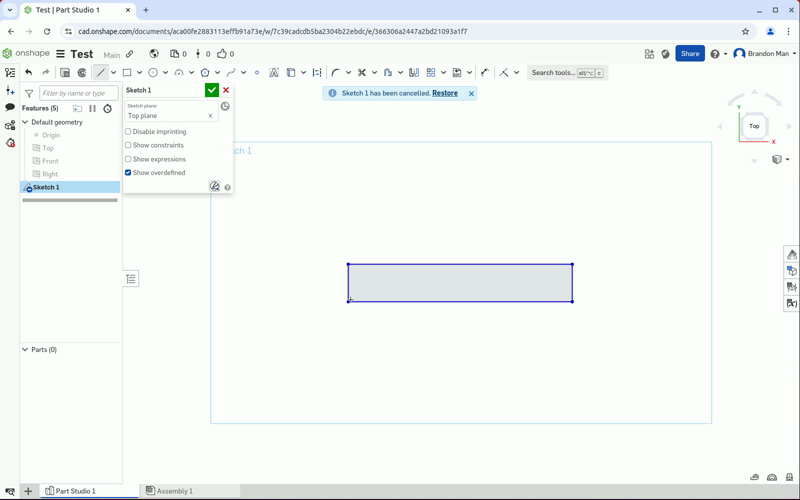
scroll(6)
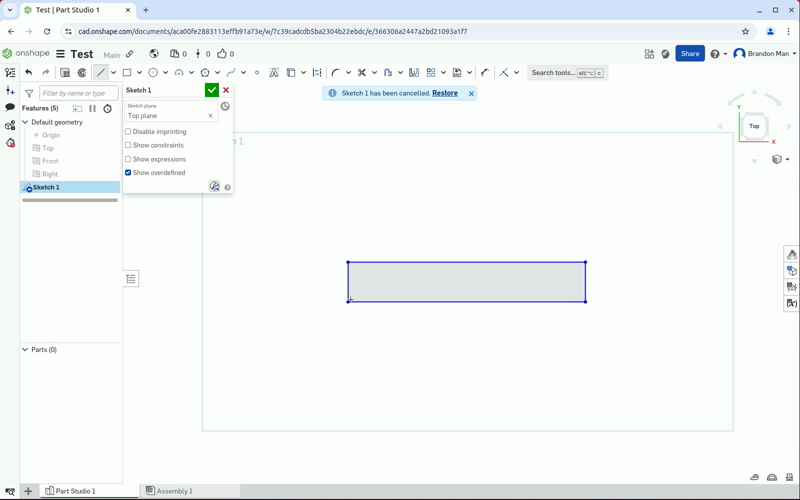
scroll(6)
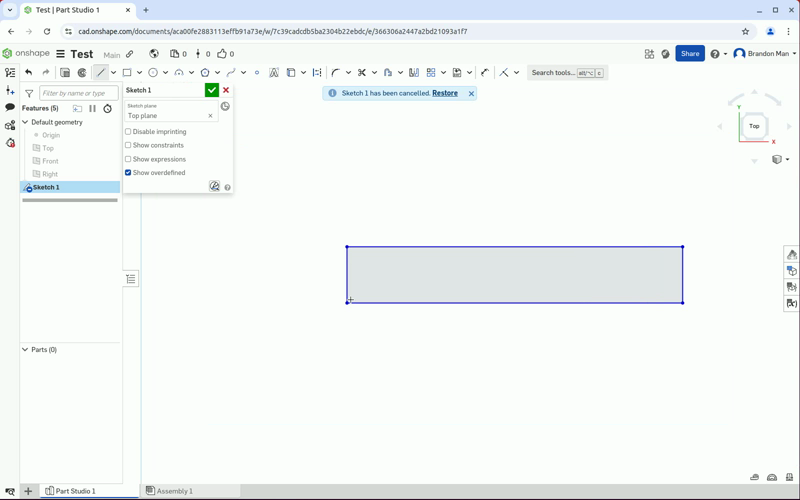
scroll(6)
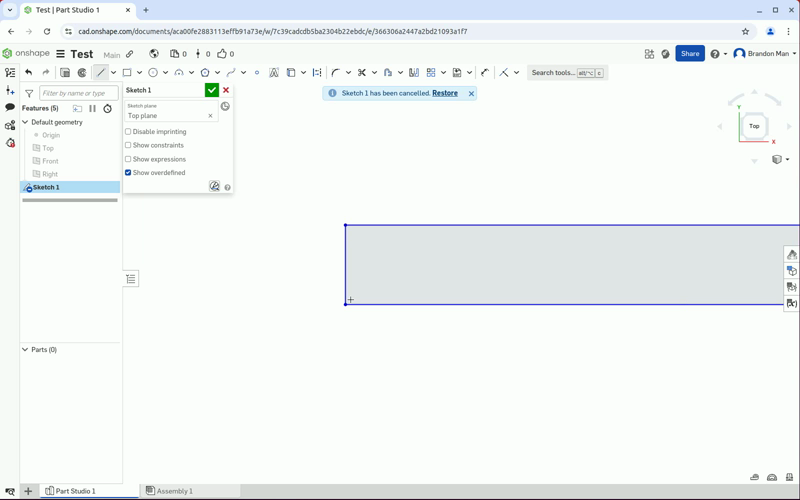
scroll(6)
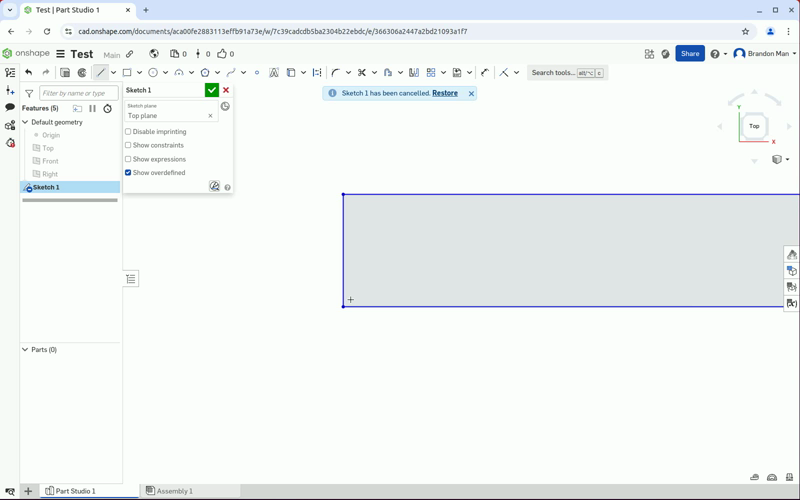
scroll(6)
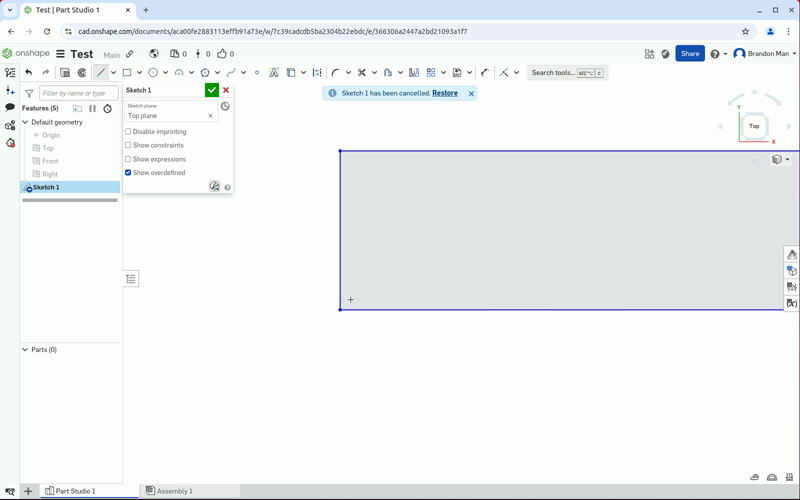
scroll(6)
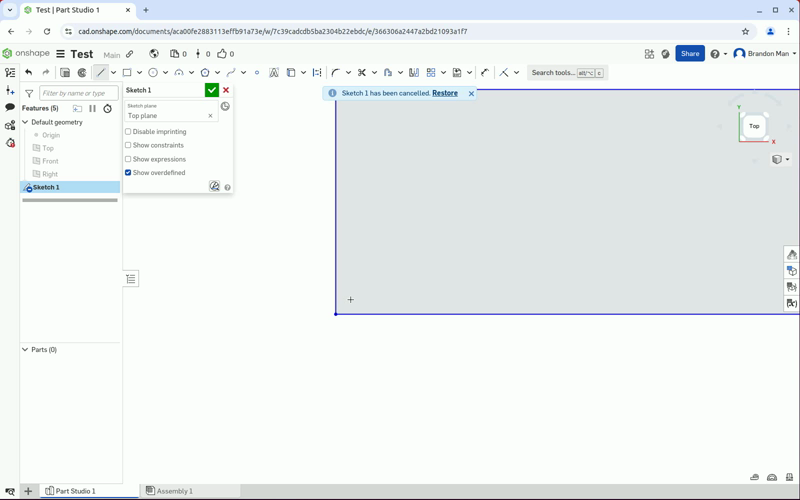
scroll(6)
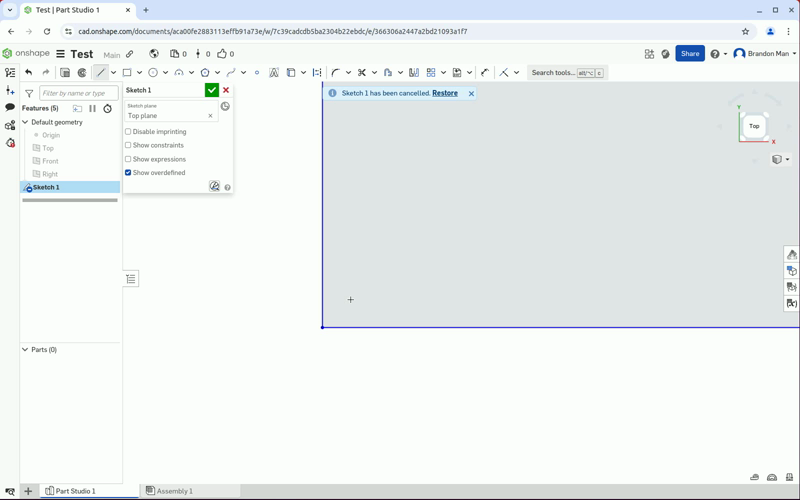
click(350, 299)
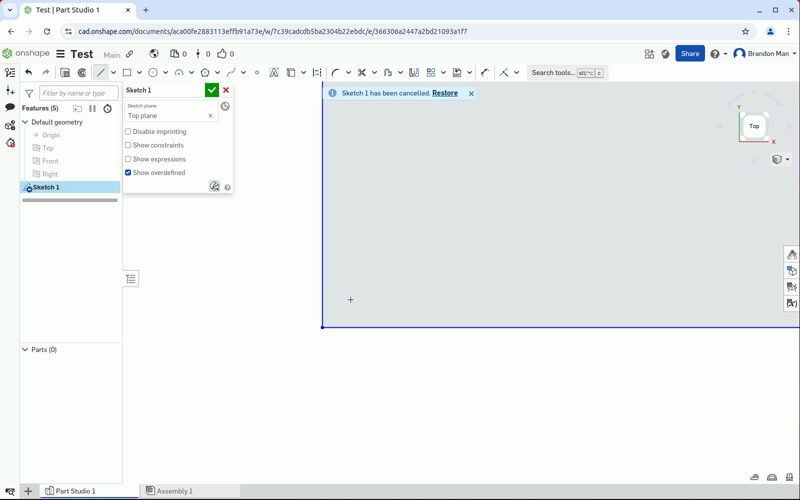
scroll(-6)
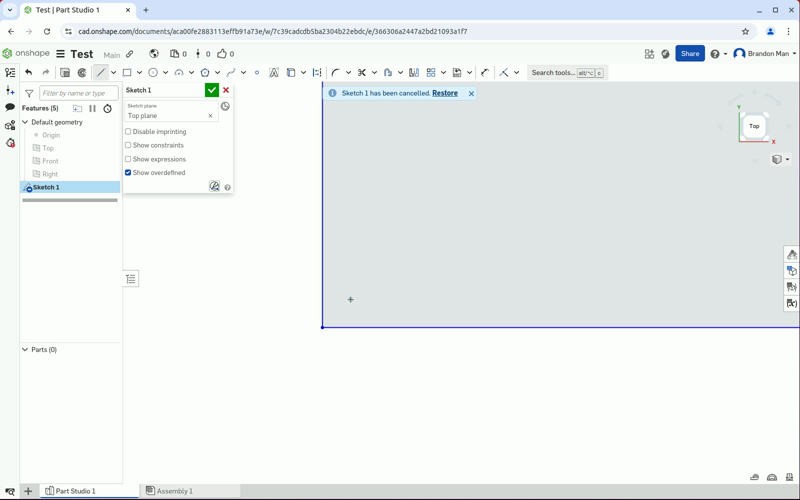
scroll(-6)
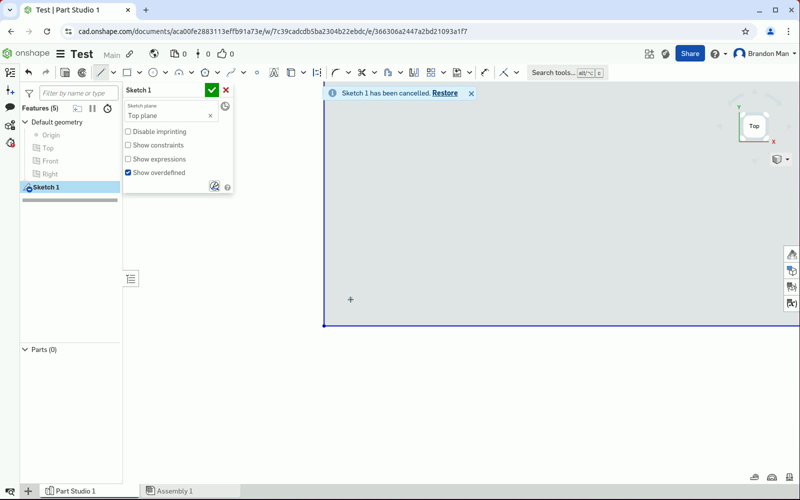
scroll(-6)
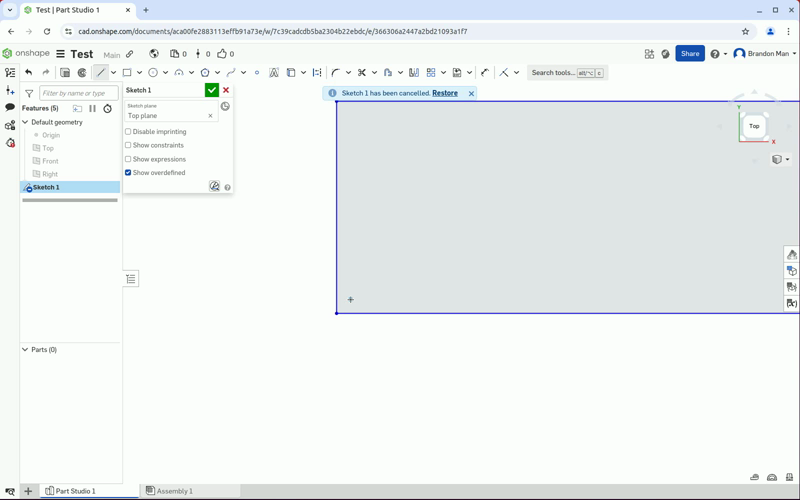
scroll(-6)
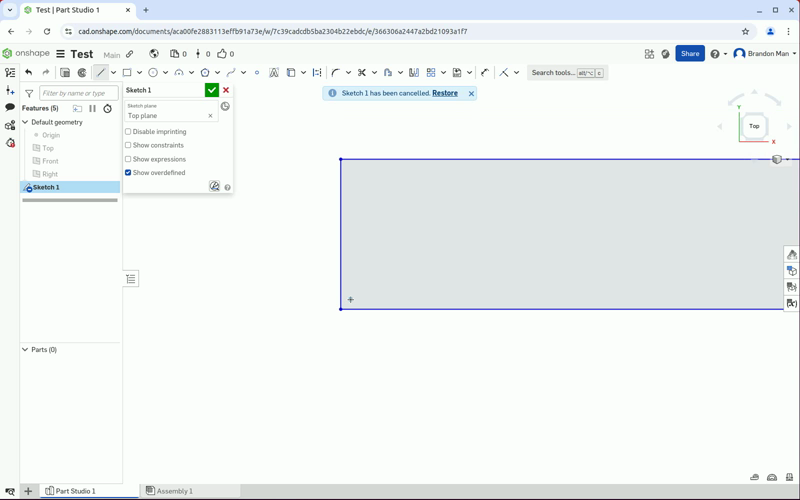
scroll(-6)
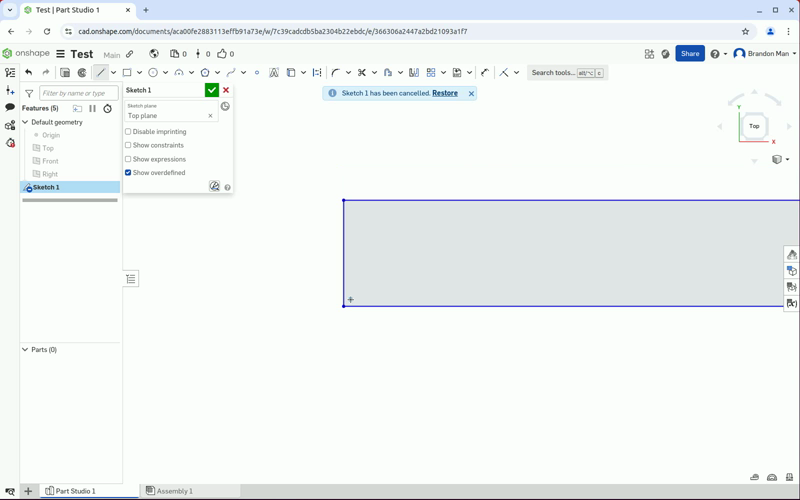
scroll(-6)
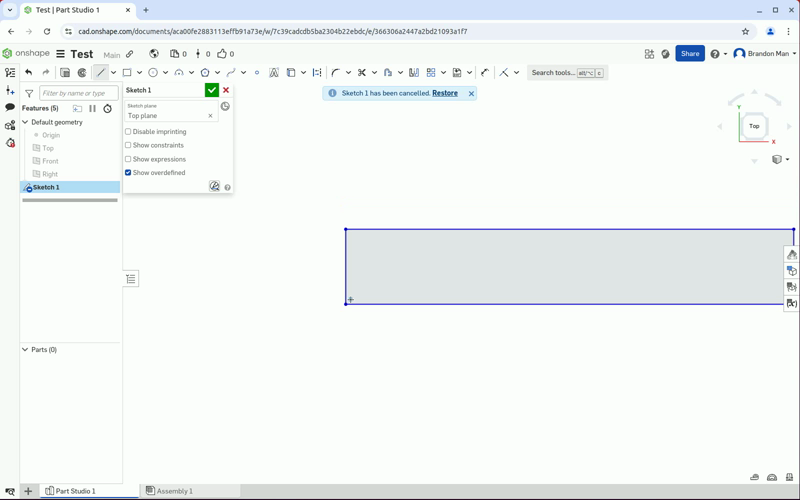
scroll(-6)
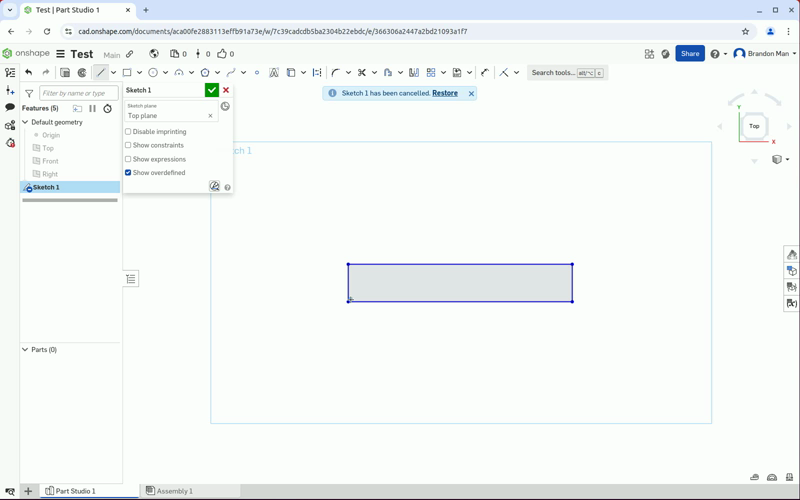
key_up(shift)
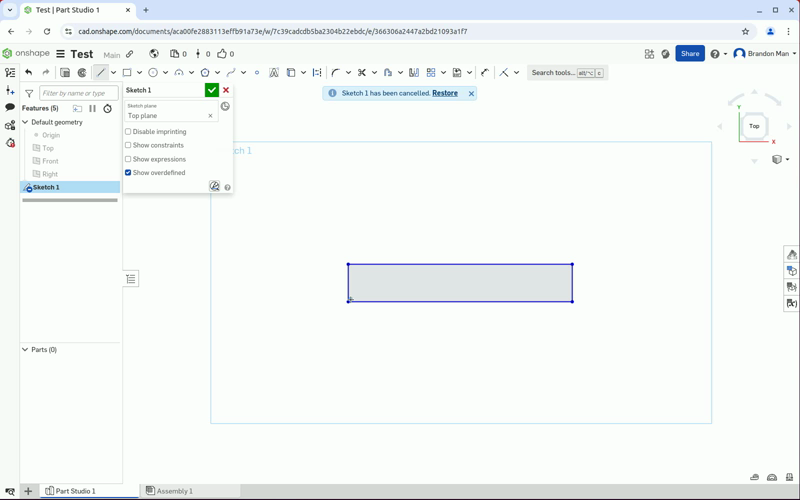
key_down(shift)
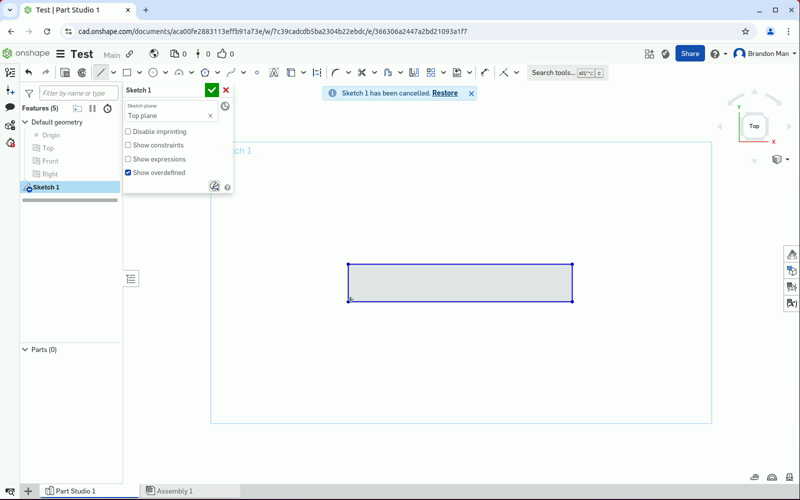
mouse_move(569, 299)
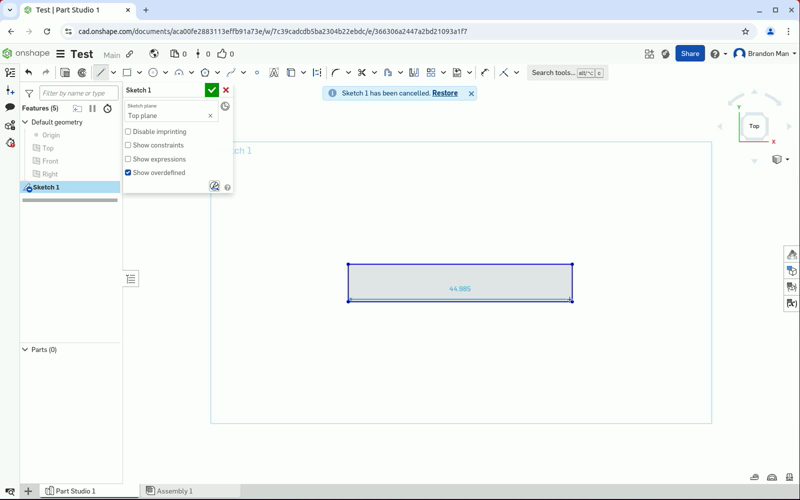
scroll(6)
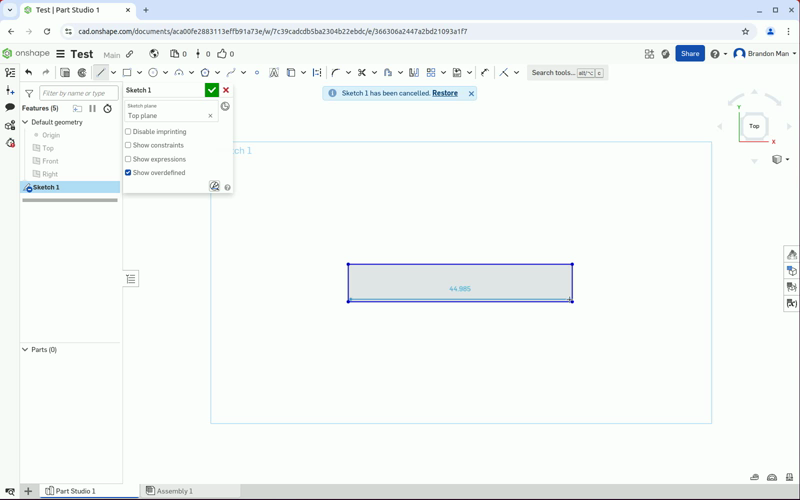
scroll(6)
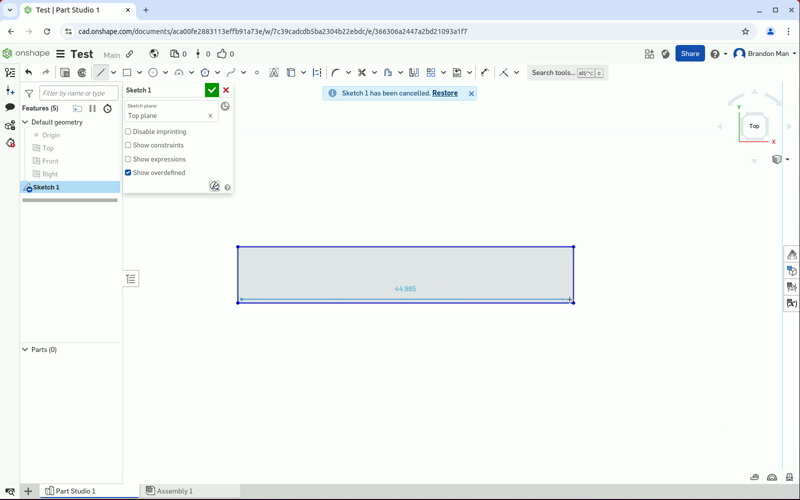
scroll(6)
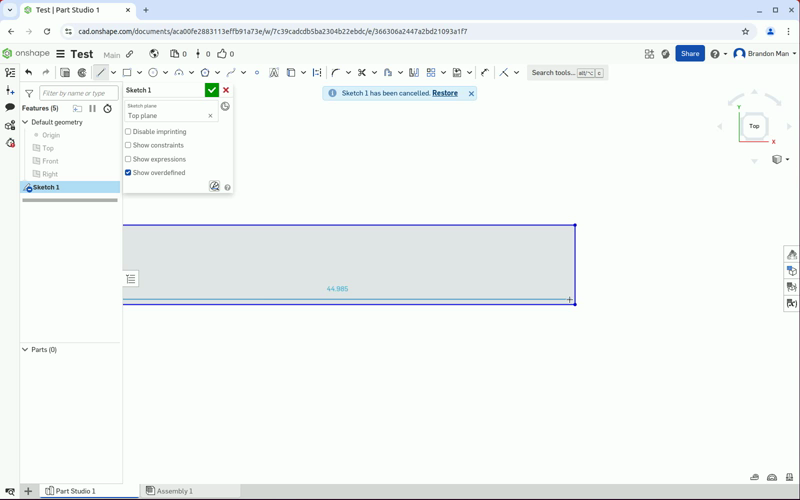
scroll(6)
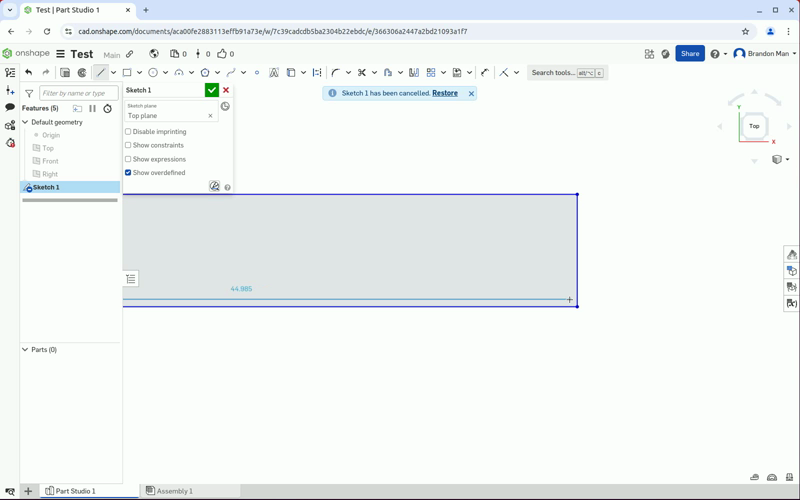
scroll(6)
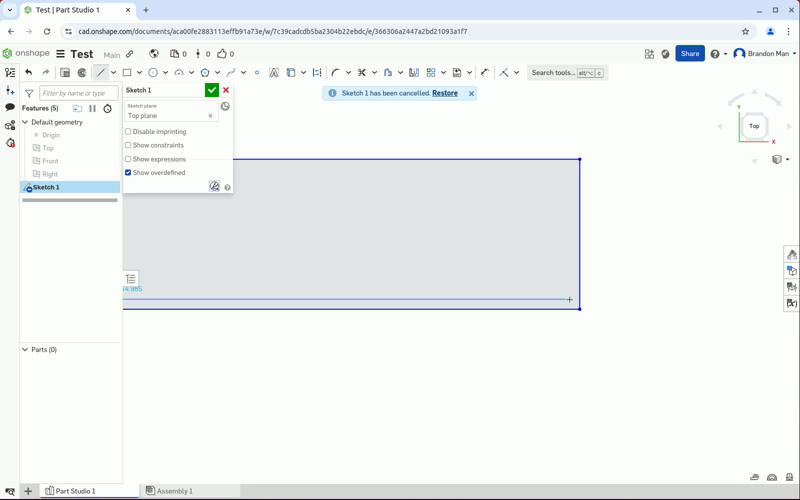
scroll(6)
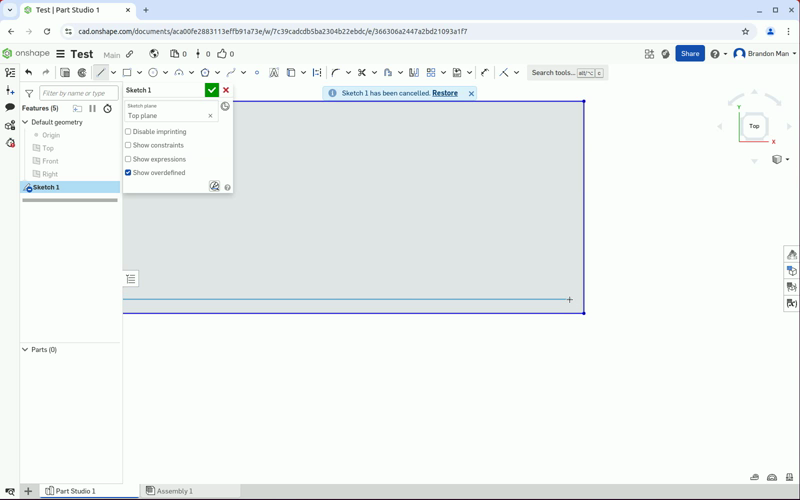
scroll(6)
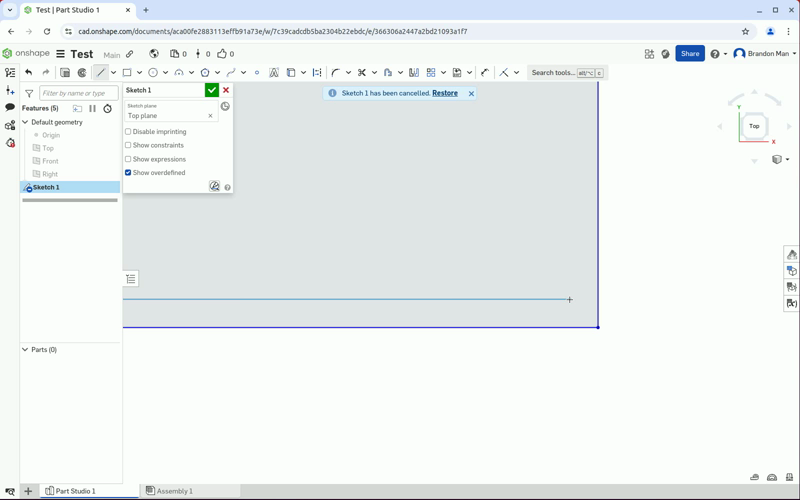
click(569, 299)
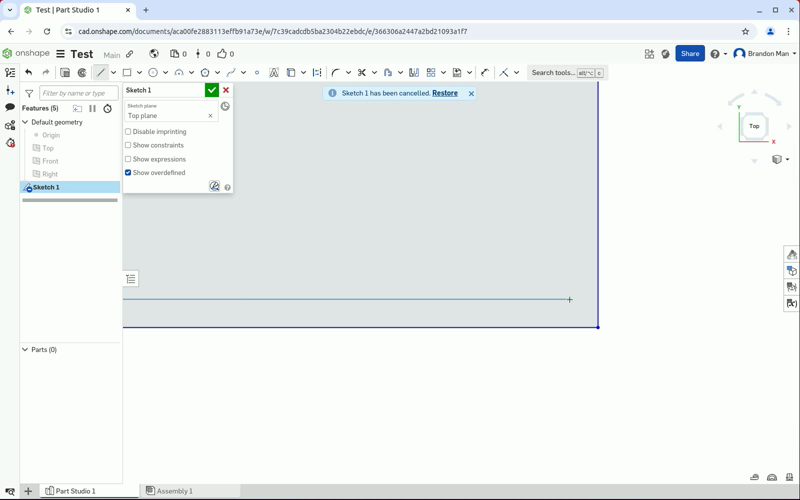
scroll(-6)
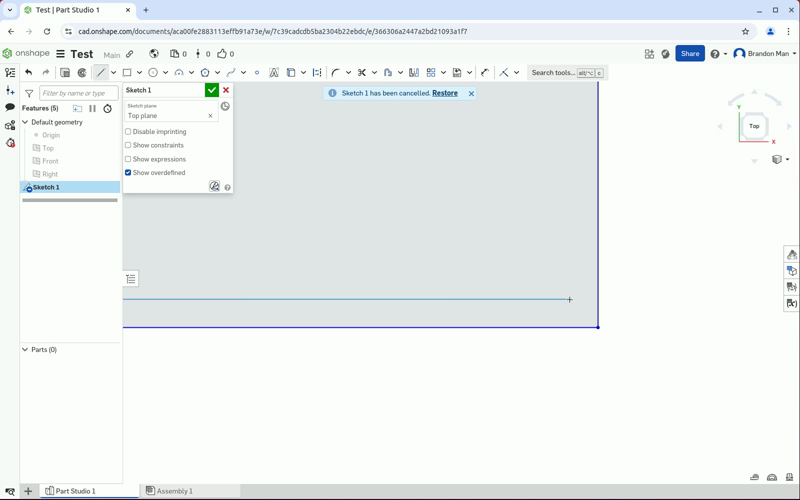
scroll(-6)
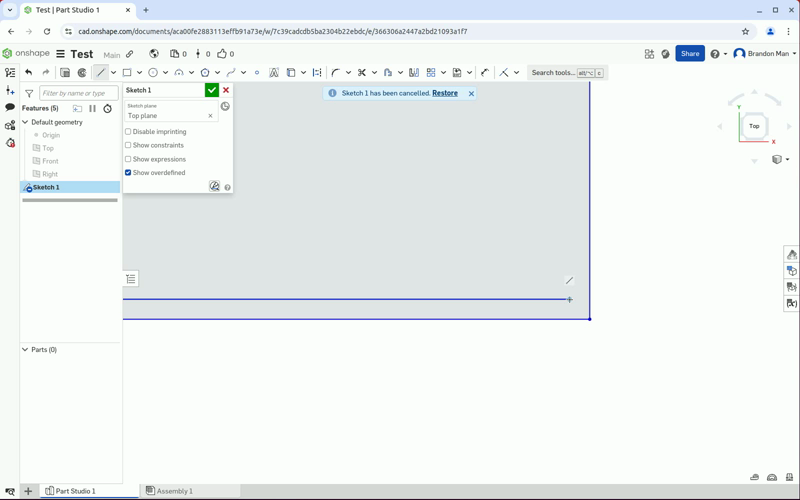
scroll(-6)
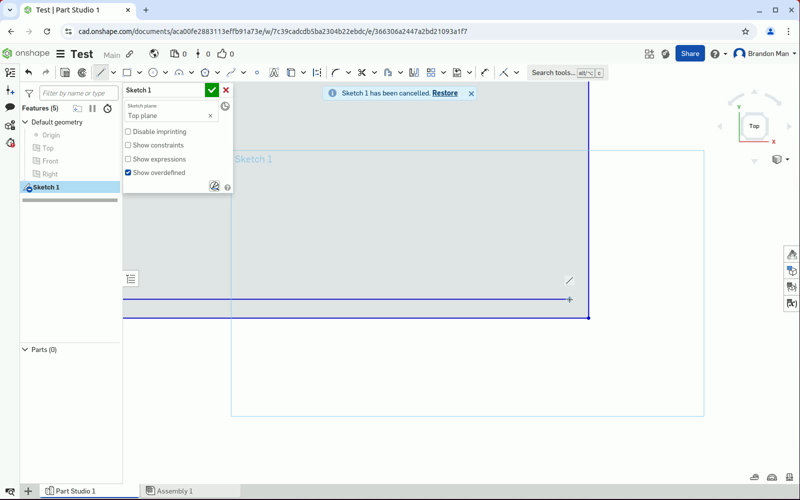
scroll(-6)
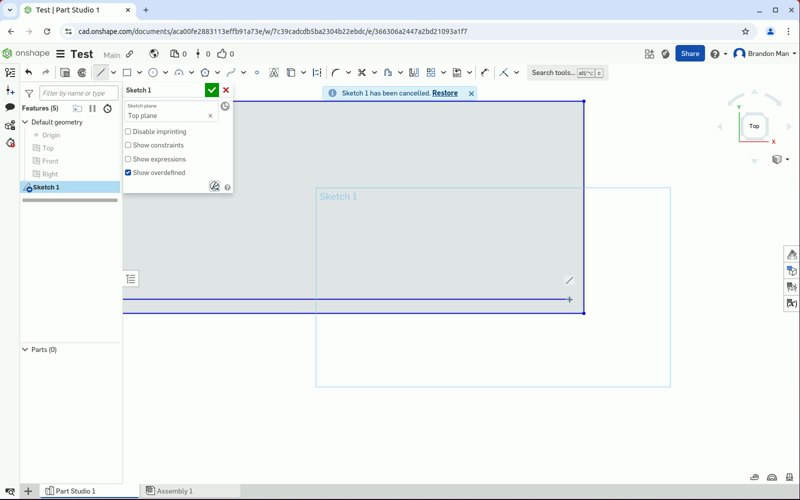
scroll(-6)
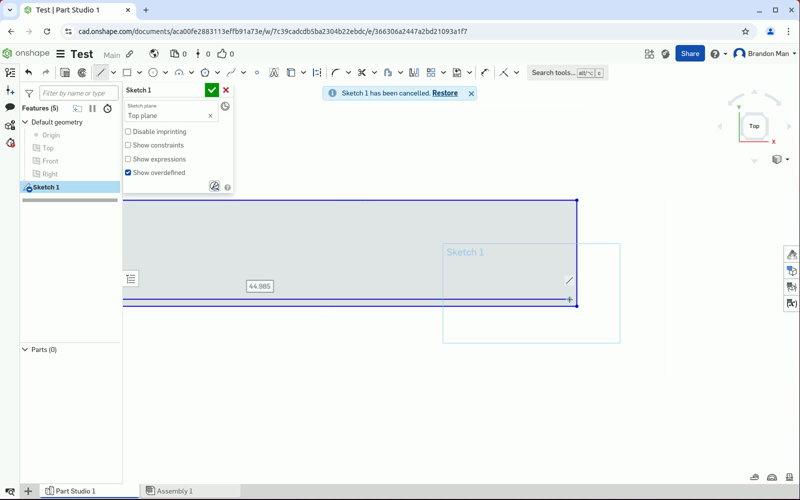
scroll(-6)
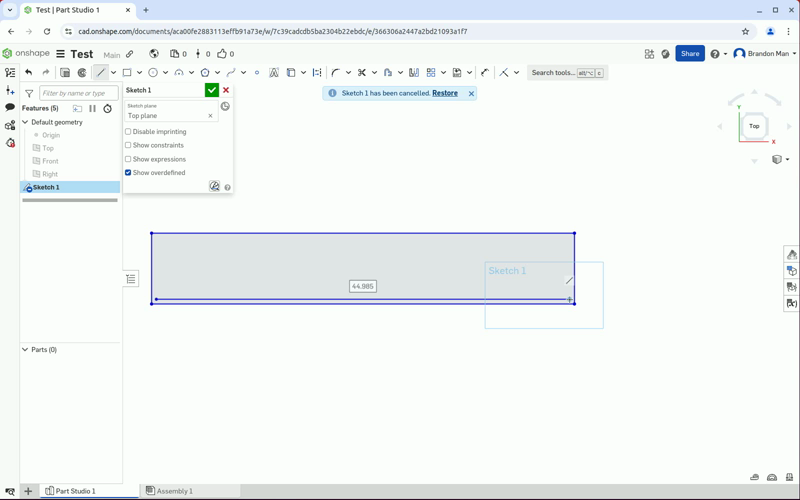
scroll(-6)
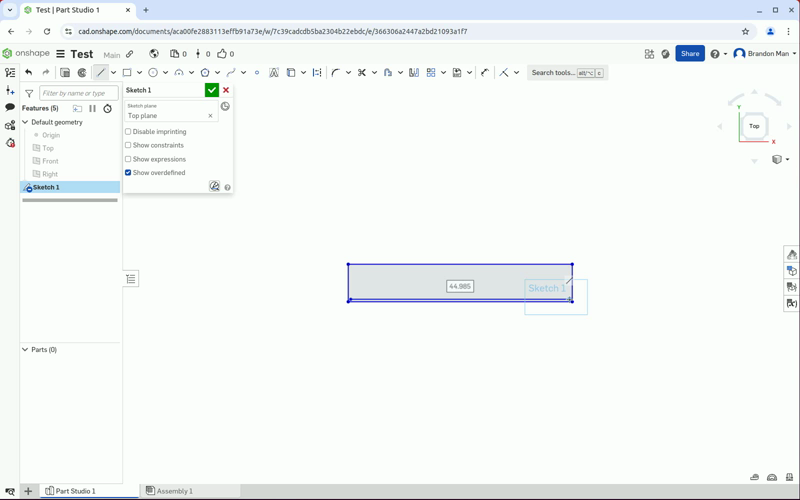
key_up(shift)
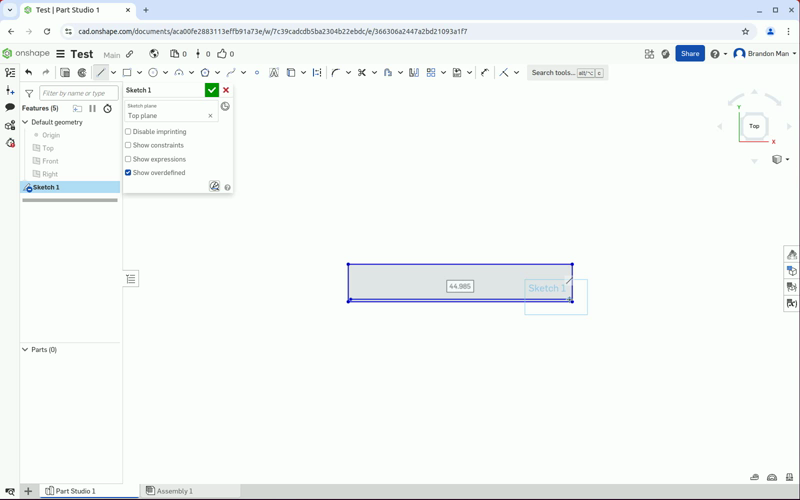
key_down(shift)
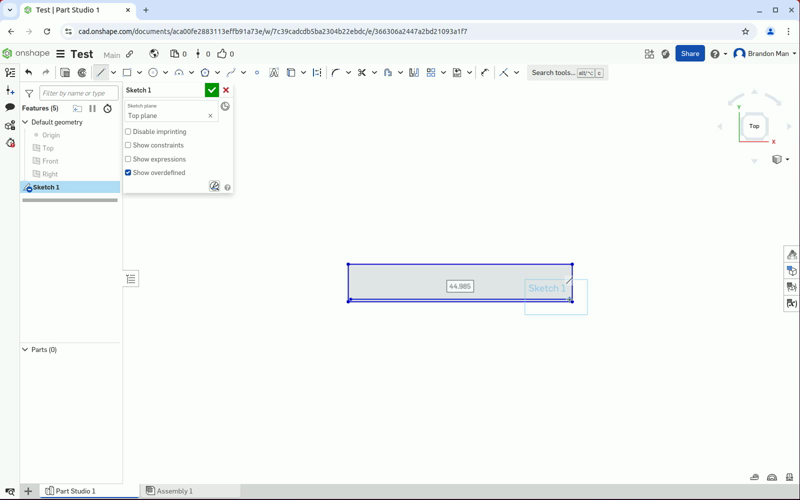
mouse_move(589, 299)
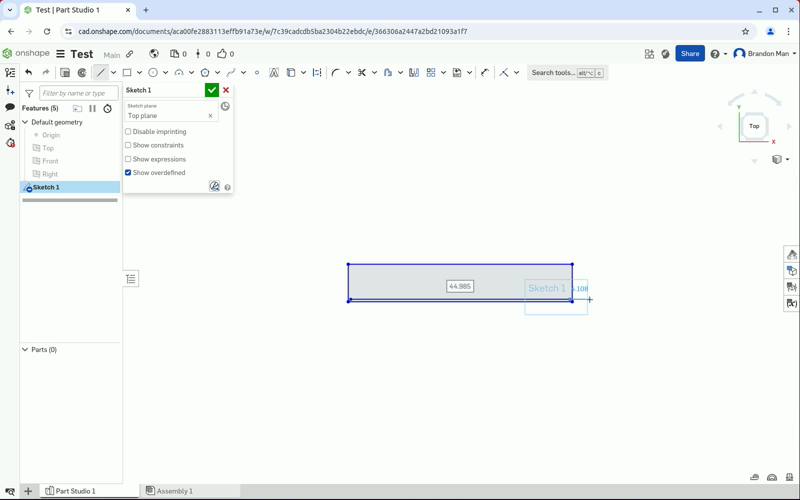
mouse_move(569, 266)
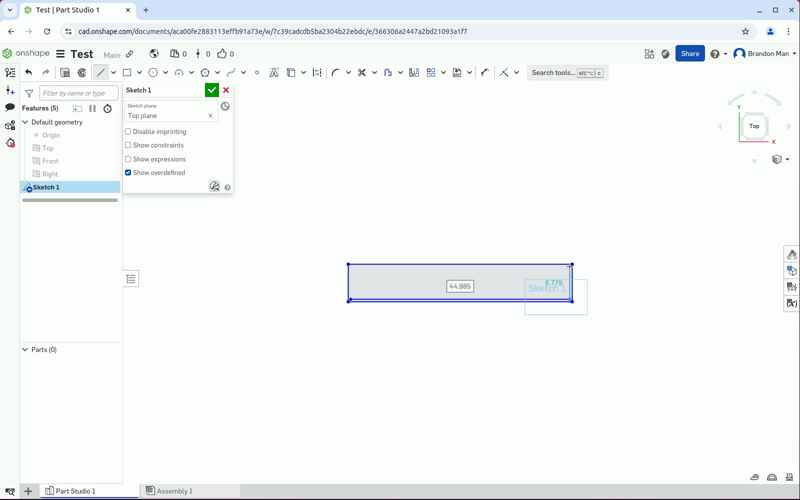
scroll(6)
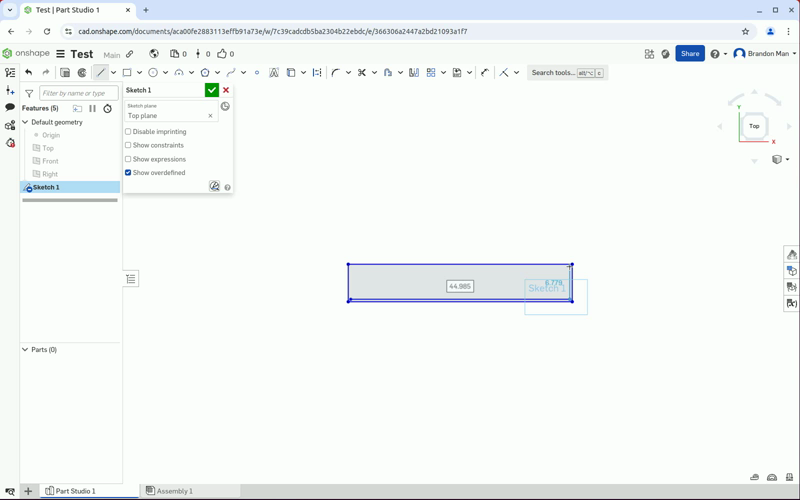
scroll(6)
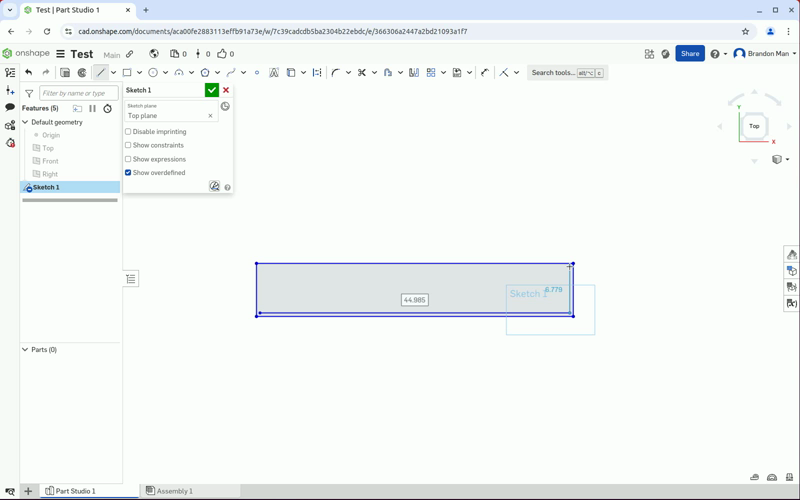
scroll(6)
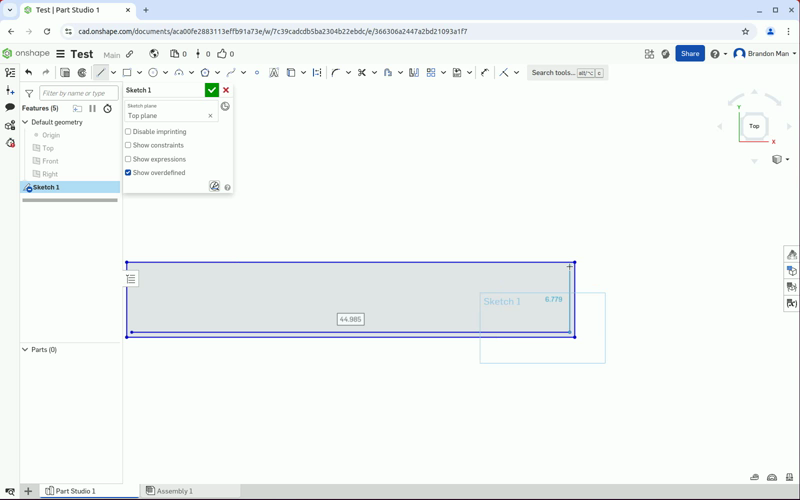
scroll(6)
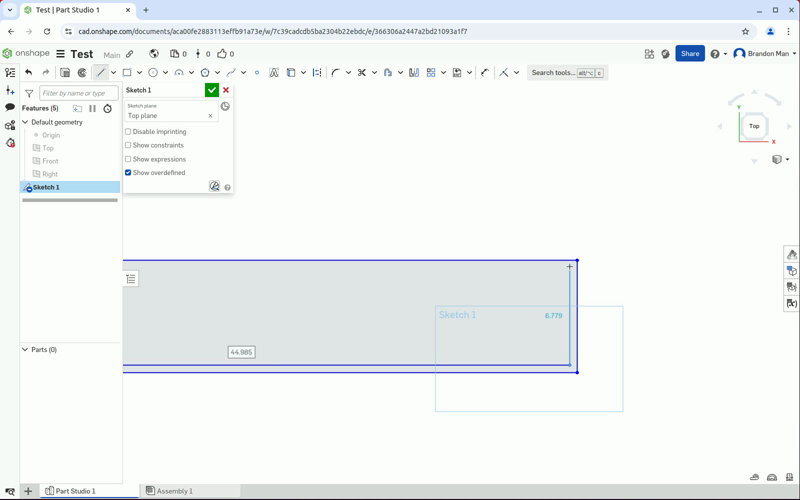
scroll(6)
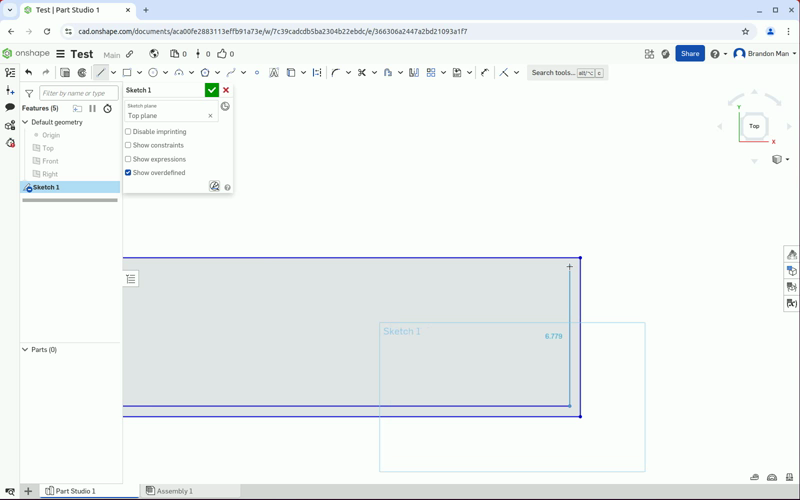
scroll(6)
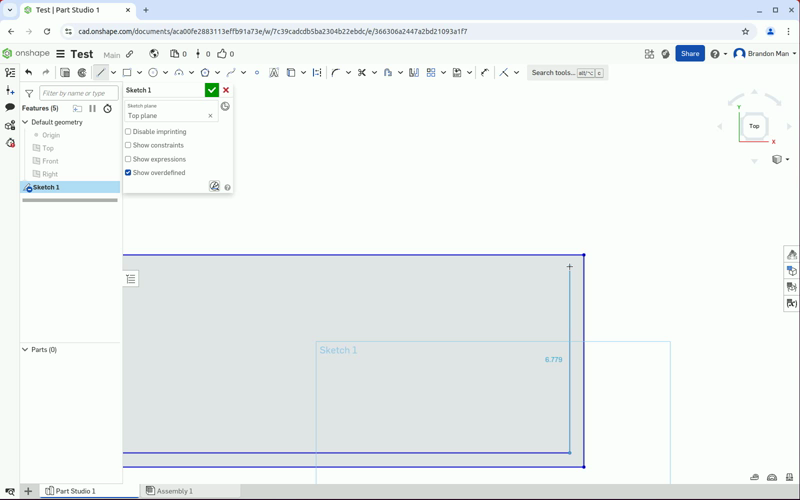
scroll(6)
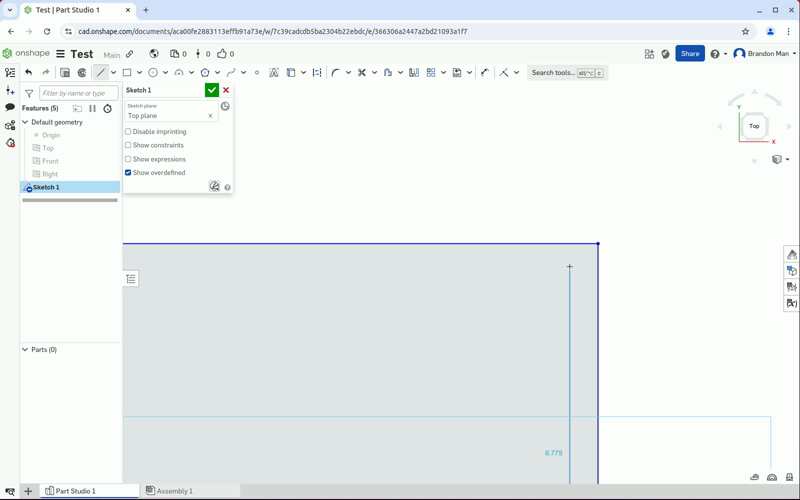
click(569, 266)
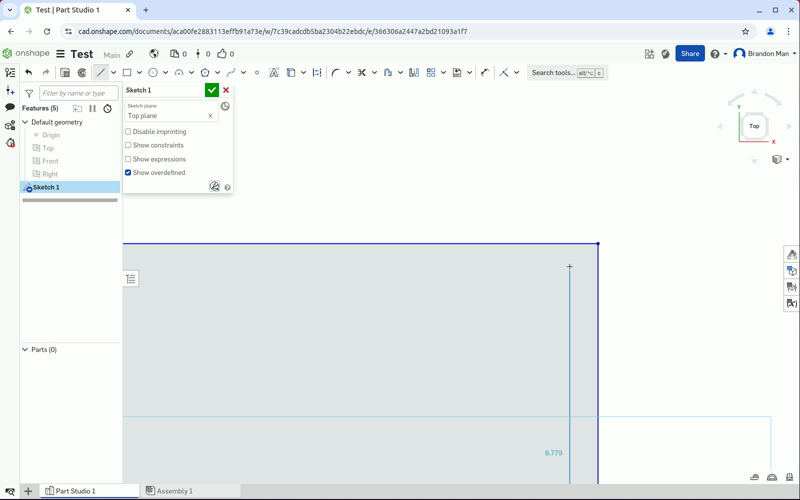
scroll(-6)
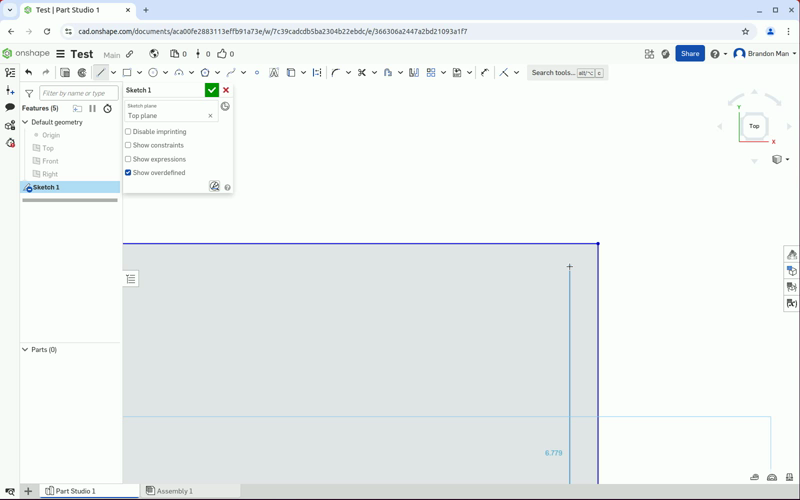
scroll(-6)
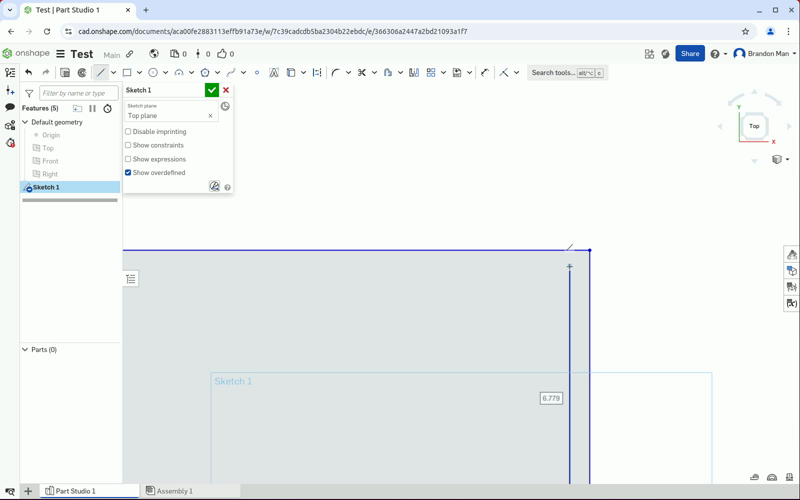
scroll(-6)
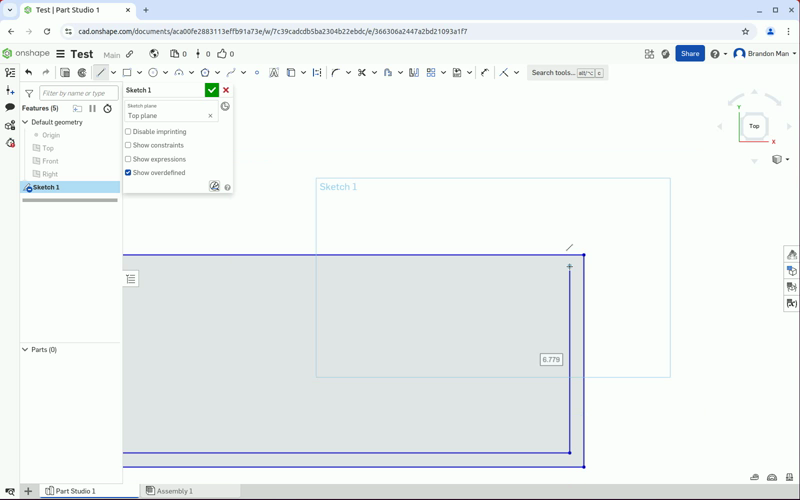
scroll(-6)
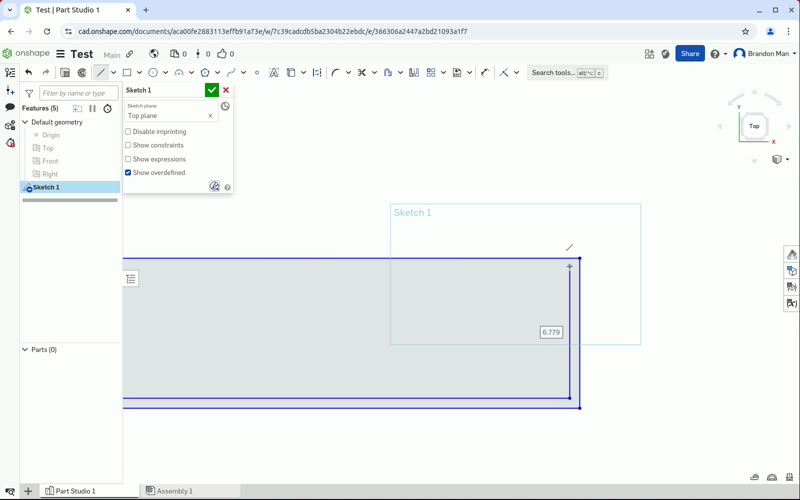
scroll(-6)
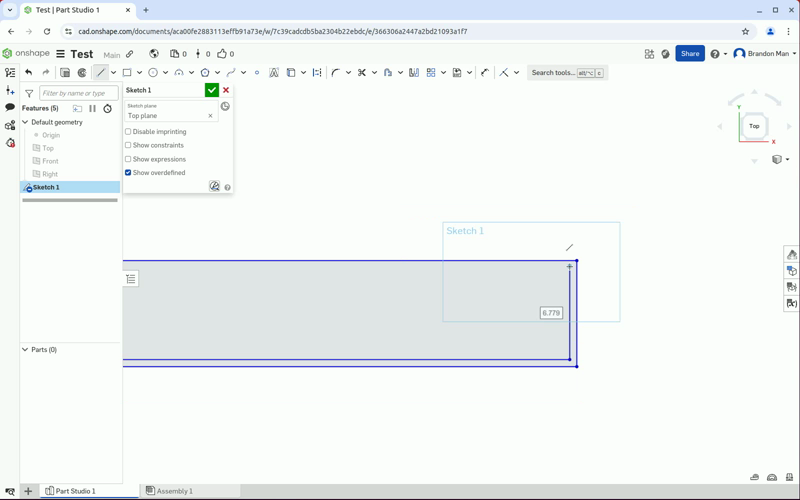
scroll(-6)
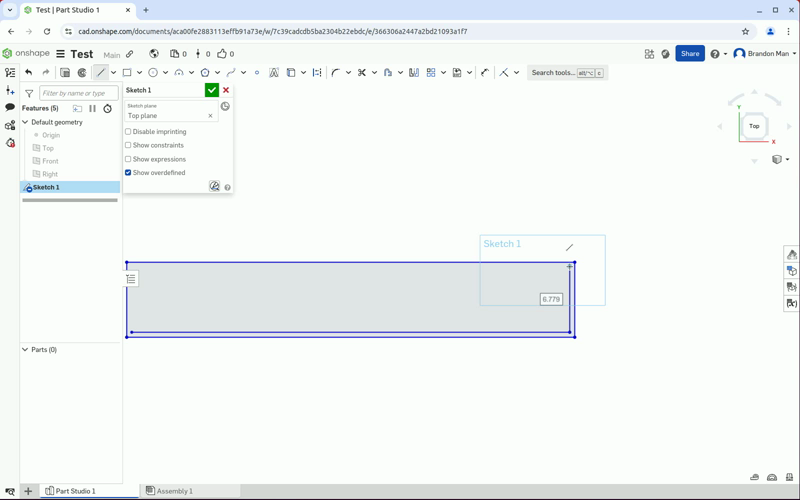
scroll(-6)
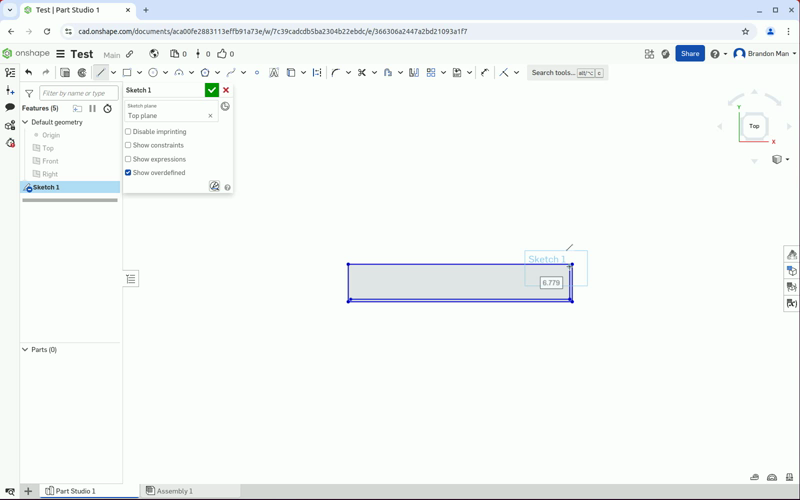
key_up(shift)
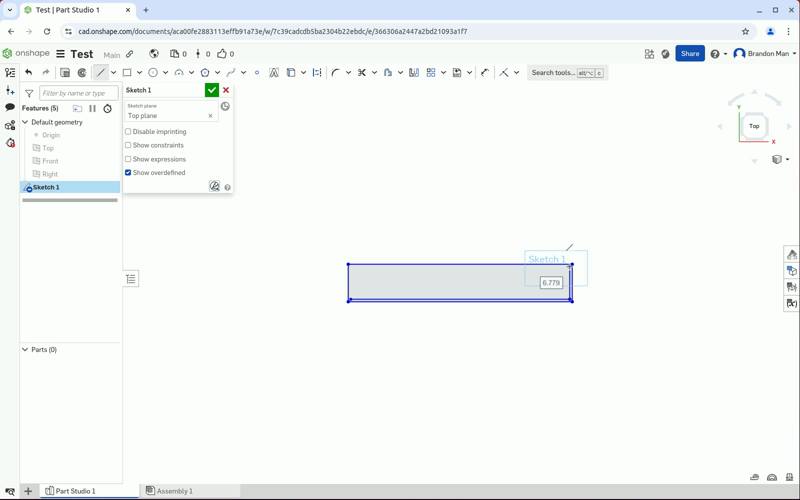
key_down(shift)
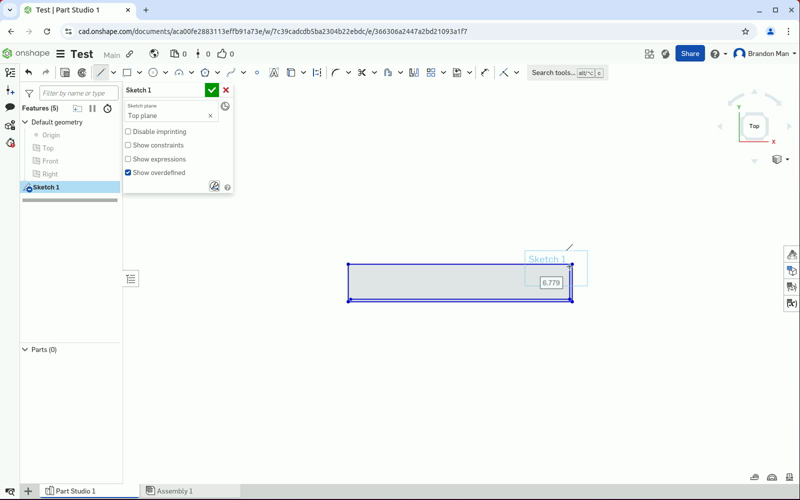
mouse_move(350, 266)
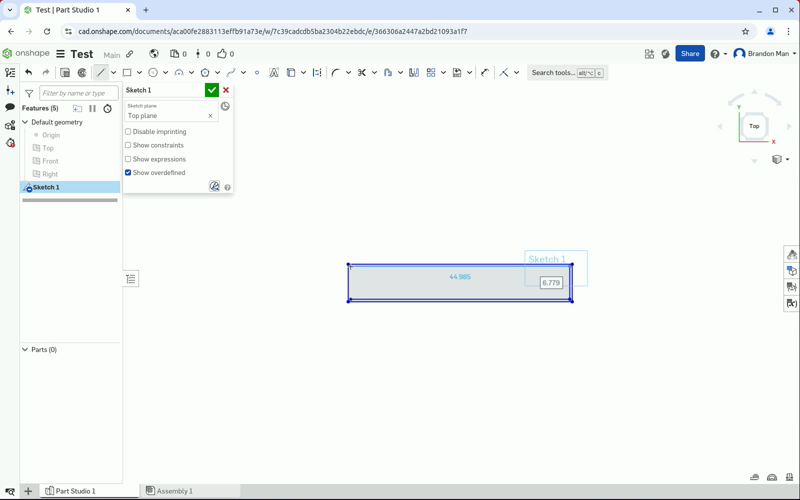
scroll(6)
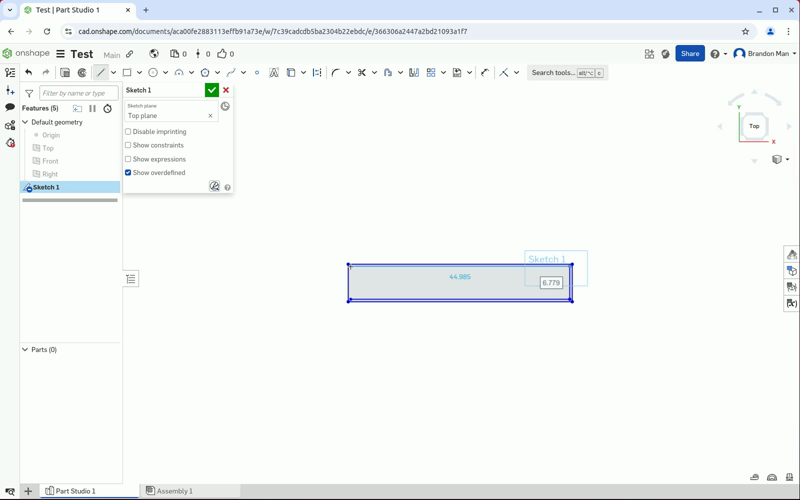
scroll(6)
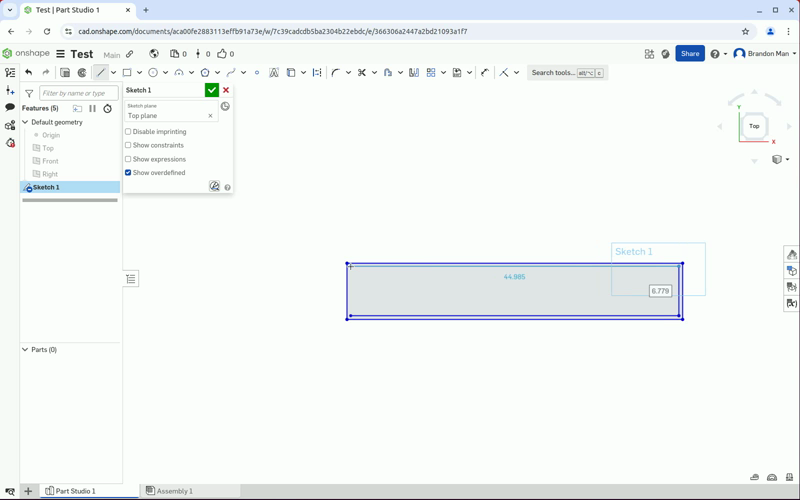
scroll(6)
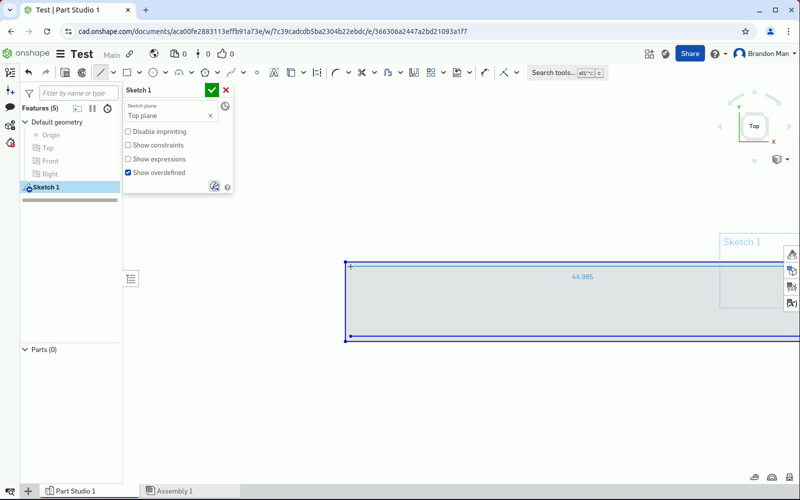
scroll(6)
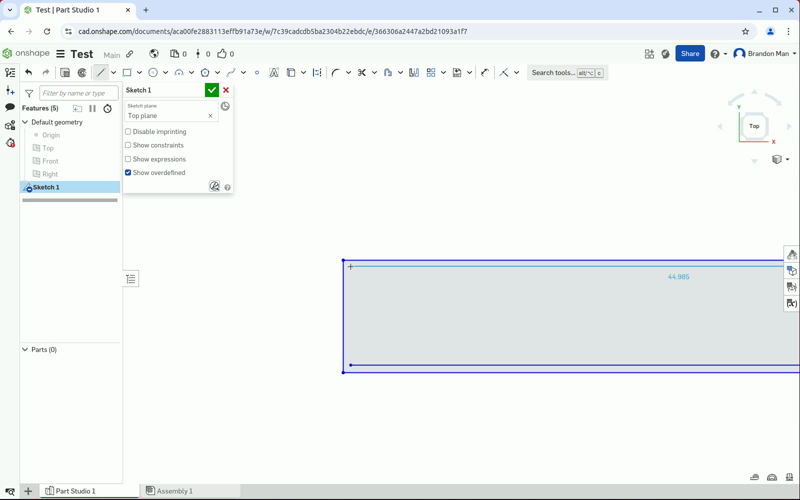
scroll(6)
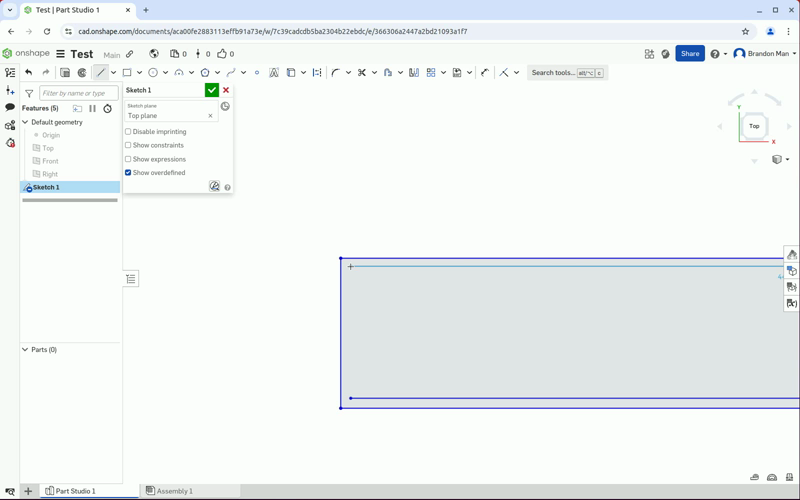
scroll(6)
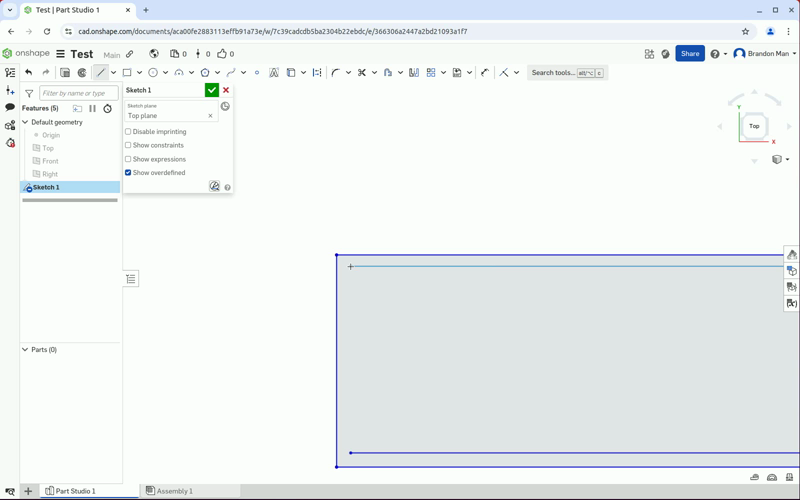
scroll(6)
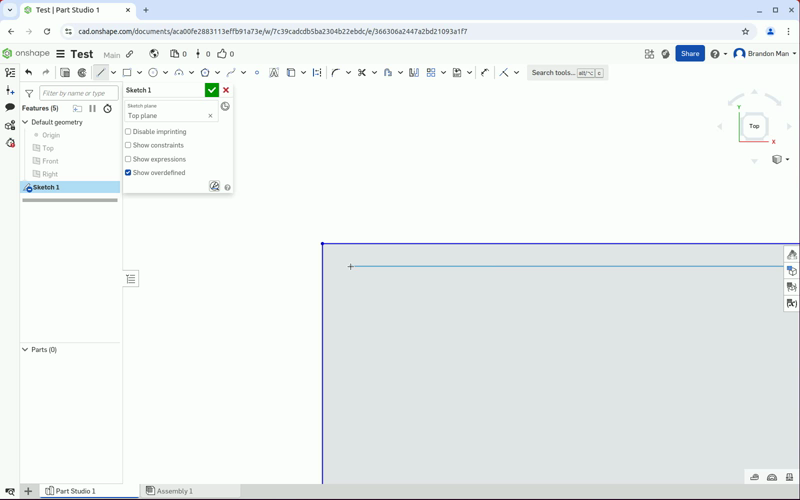
click(350, 266)
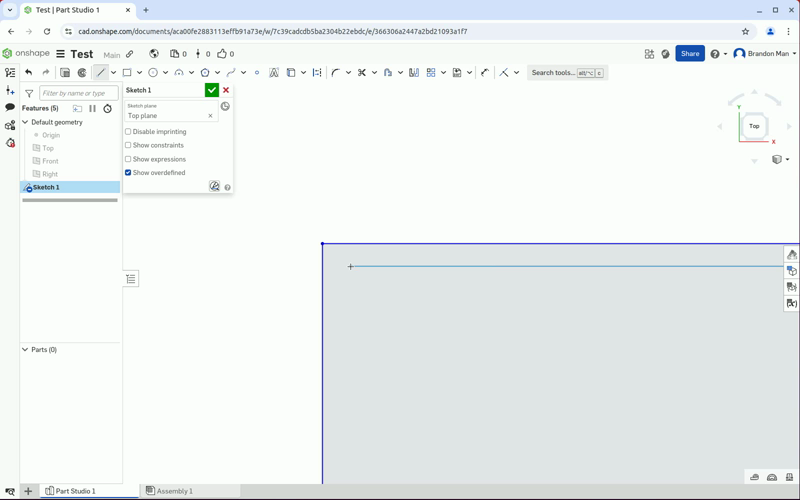
scroll(-6)
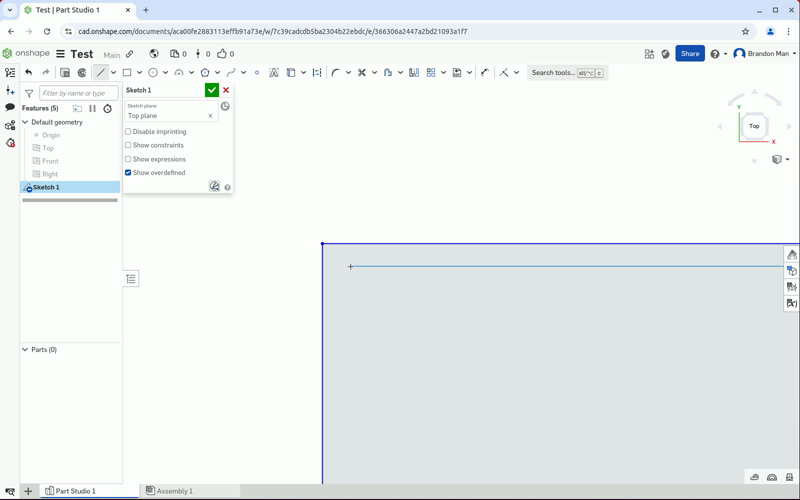
scroll(-6)
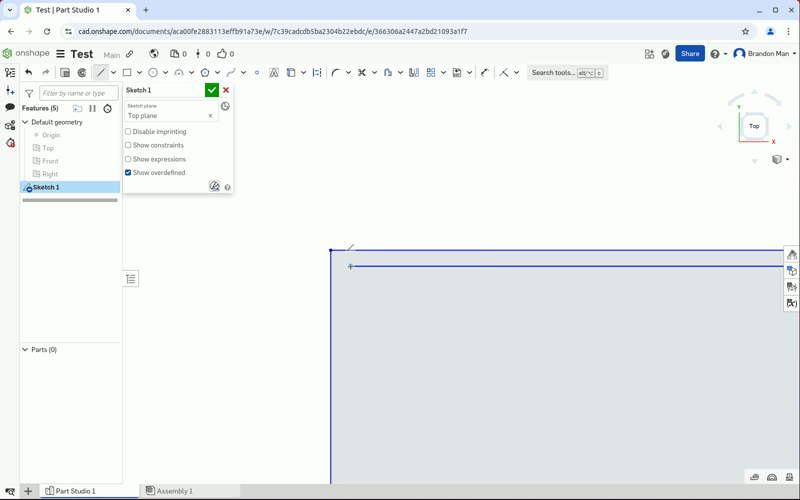
scroll(-6)
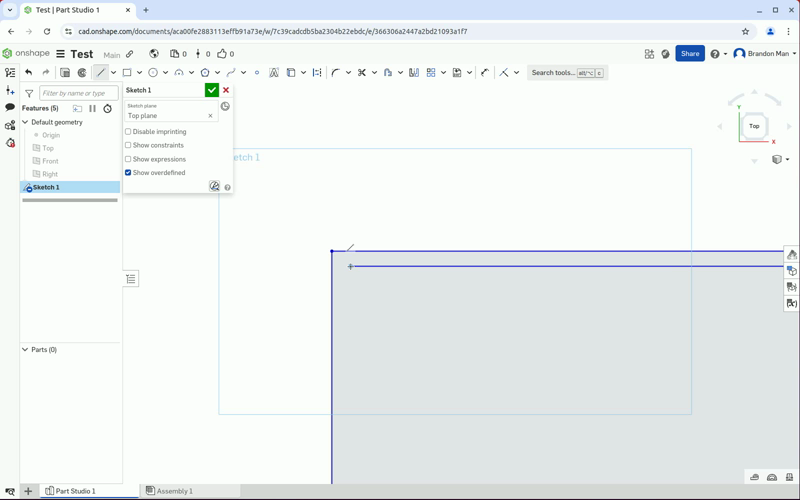
scroll(-6)
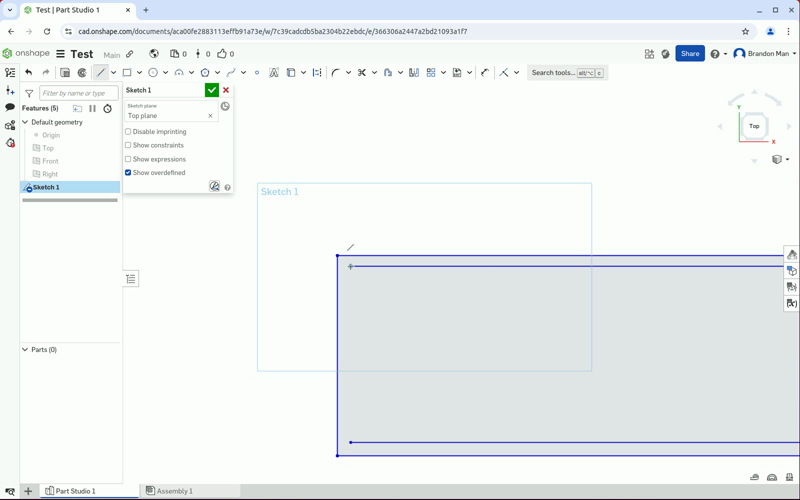
scroll(-6)
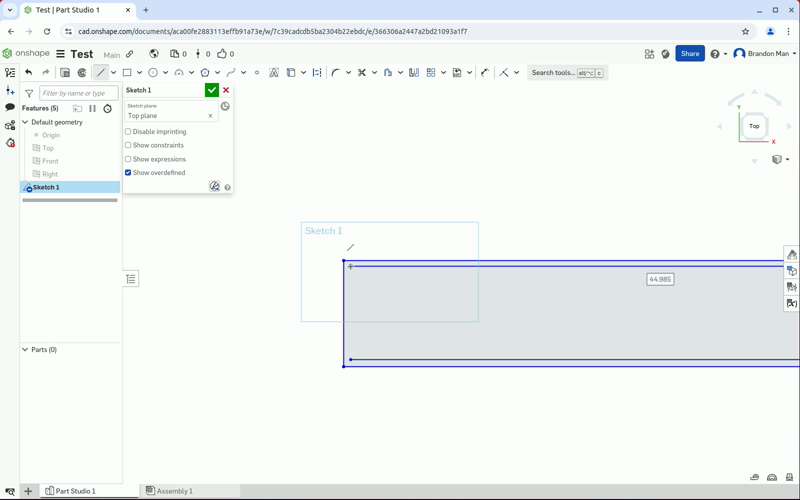
scroll(-6)
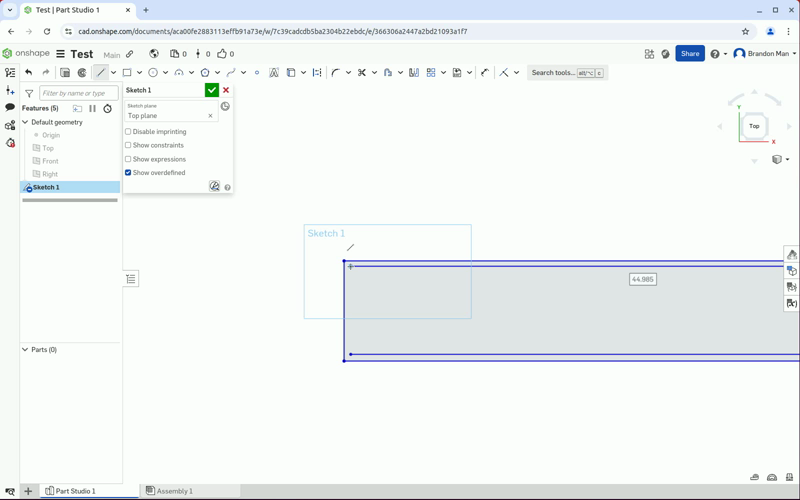
scroll(-6)
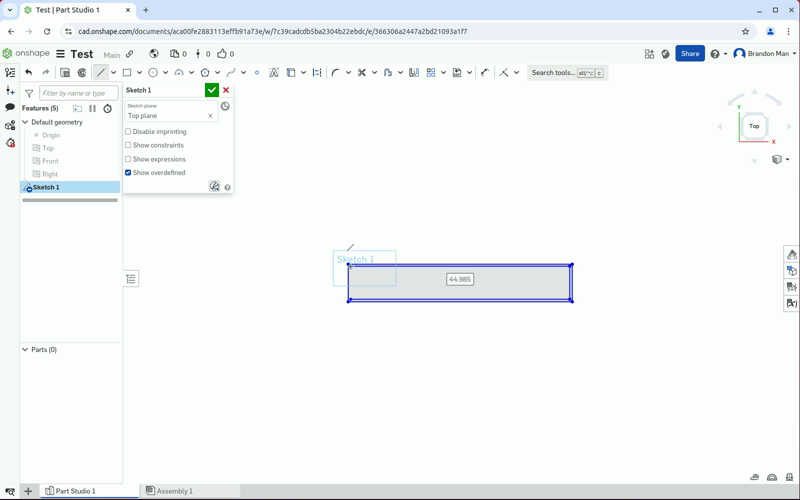
key_up(shift)
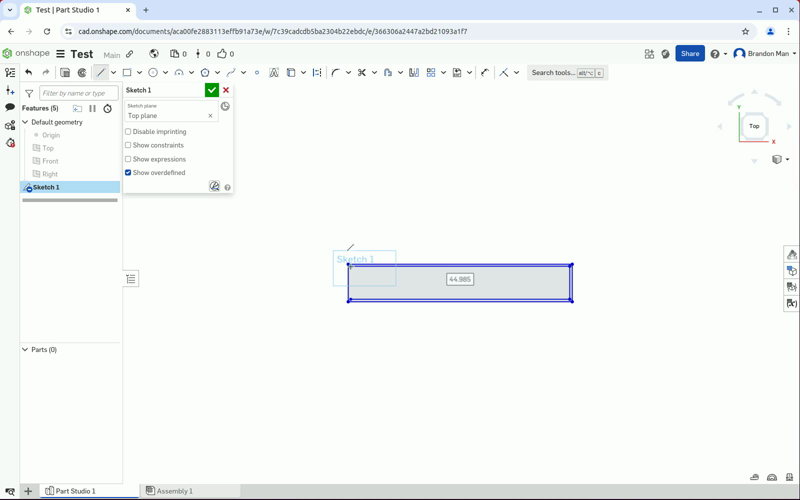
mouse_move(380, 266)
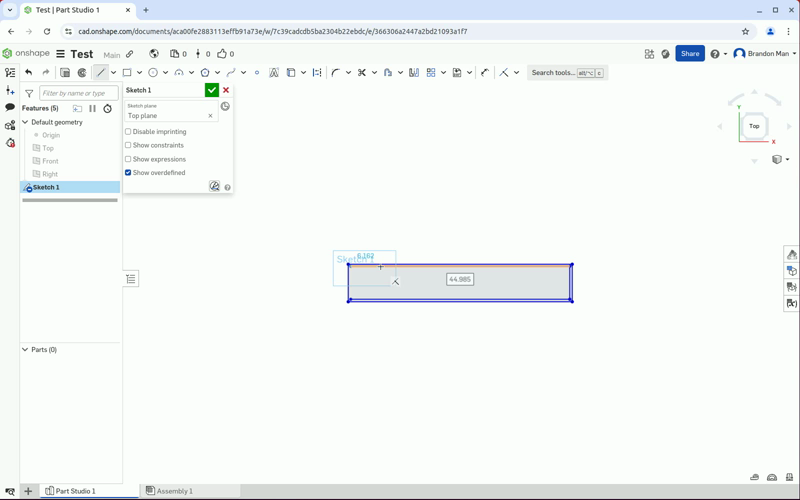
key_down(shift)
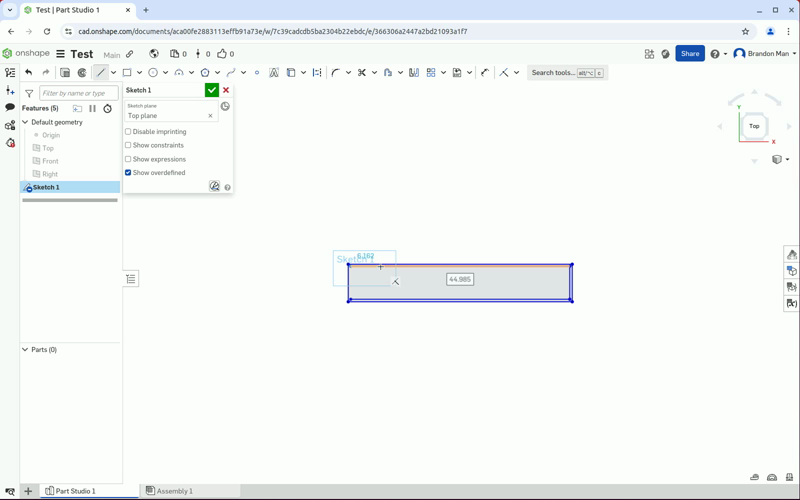
mouse_move(350, 299)
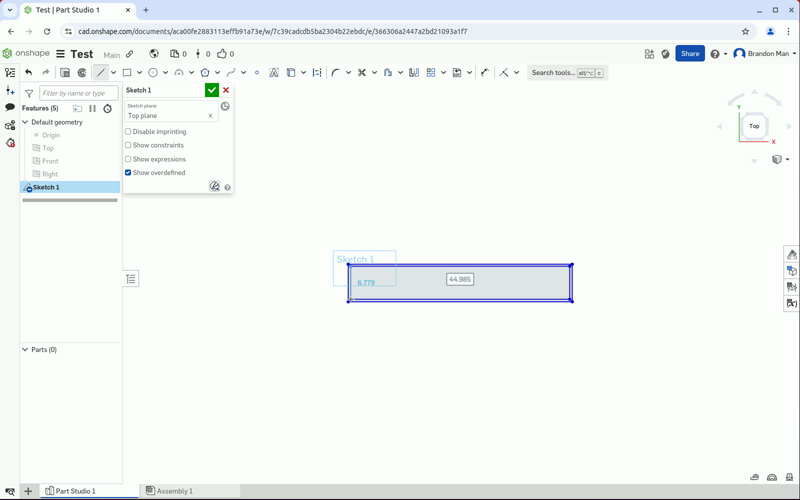
scroll(6)
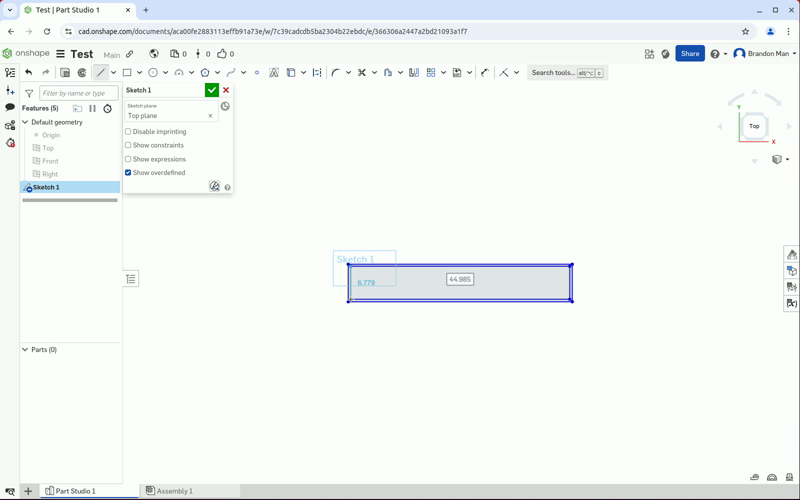
scroll(6)
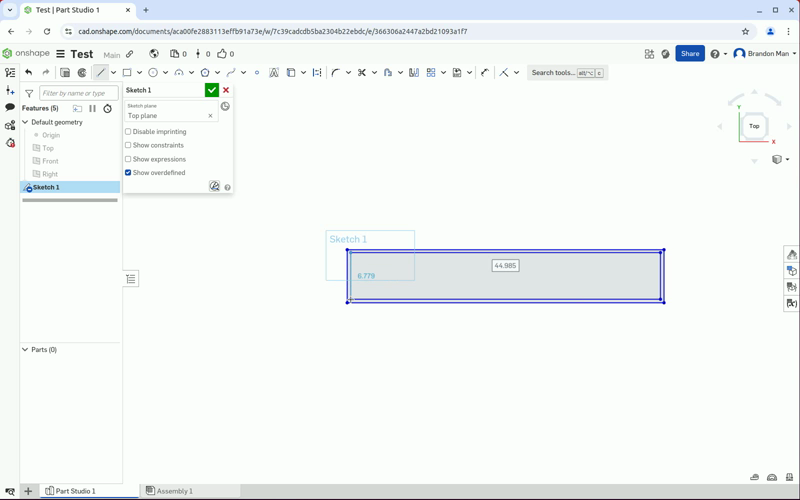
scroll(6)
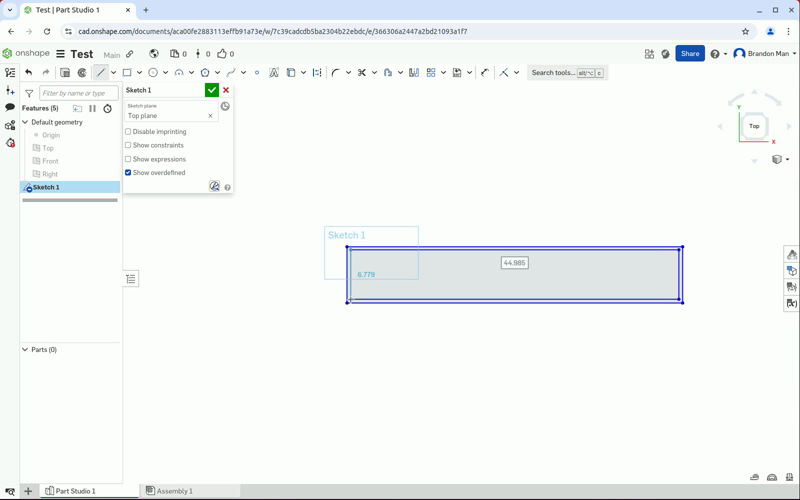
scroll(6)
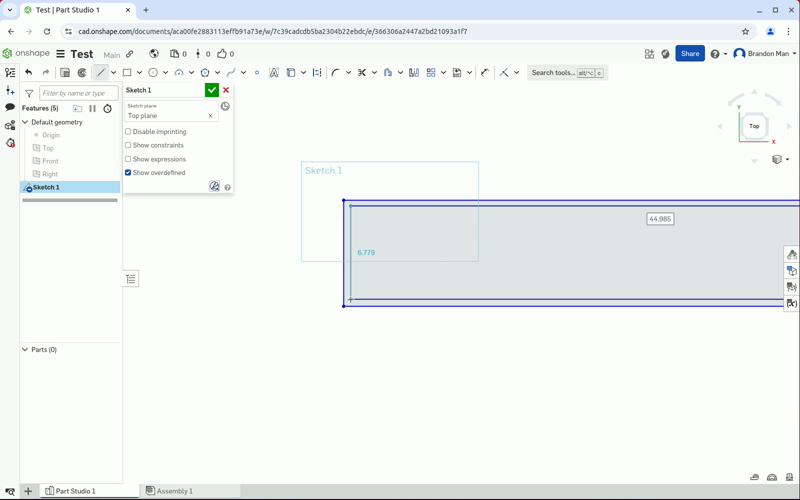
scroll(6)
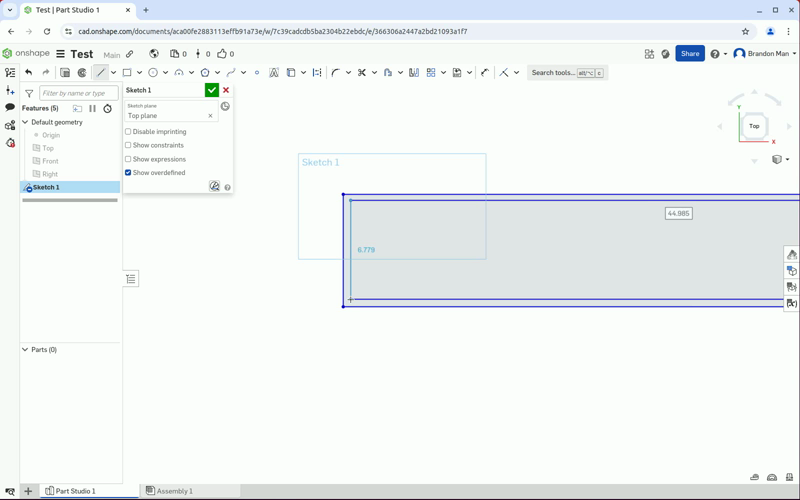
scroll(6)
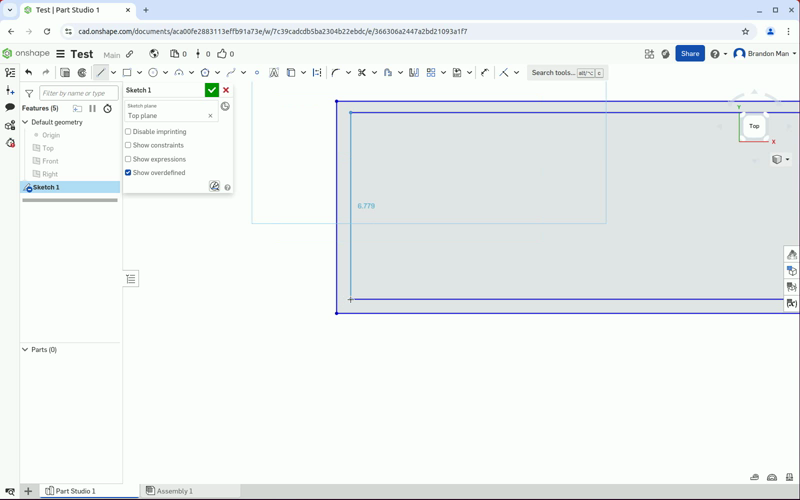
scroll(6)
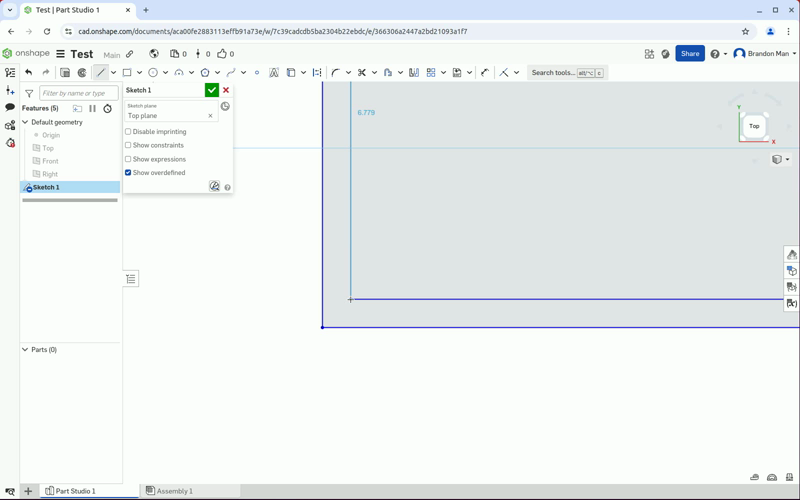
key_up(shift)
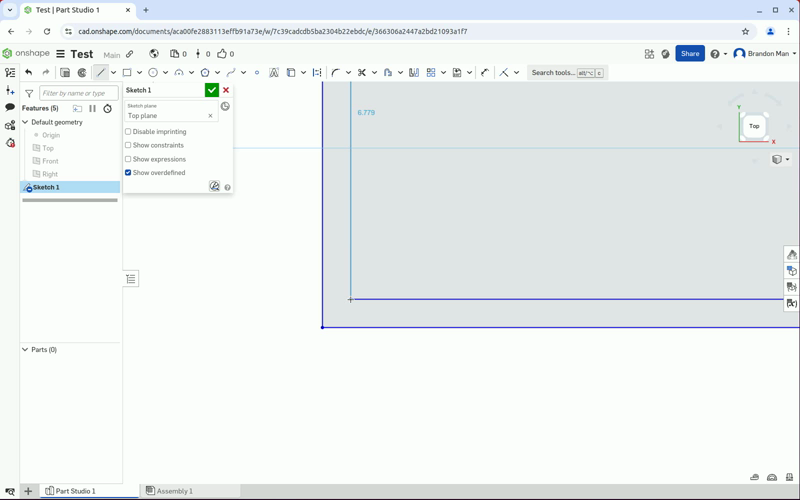
click(350, 299)
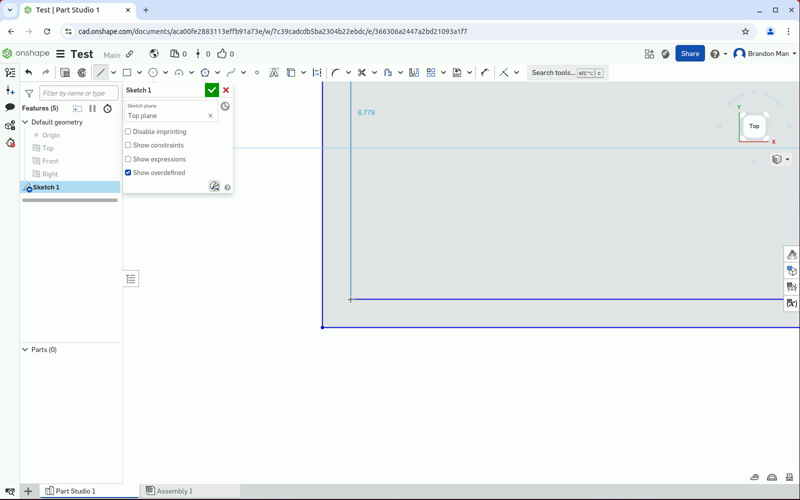
scroll(-6)
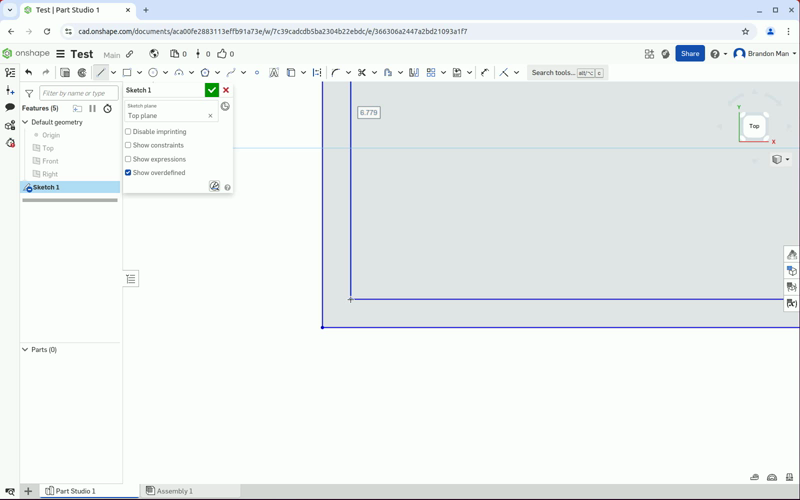
scroll(-6)
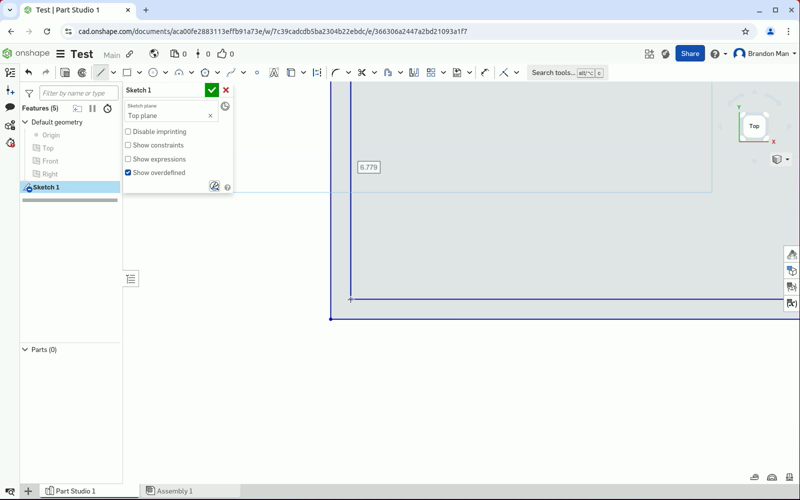
scroll(-6)
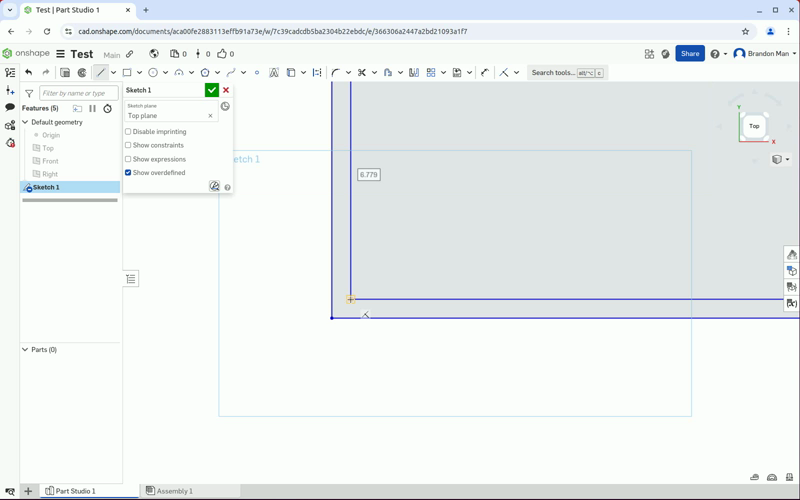
scroll(-6)
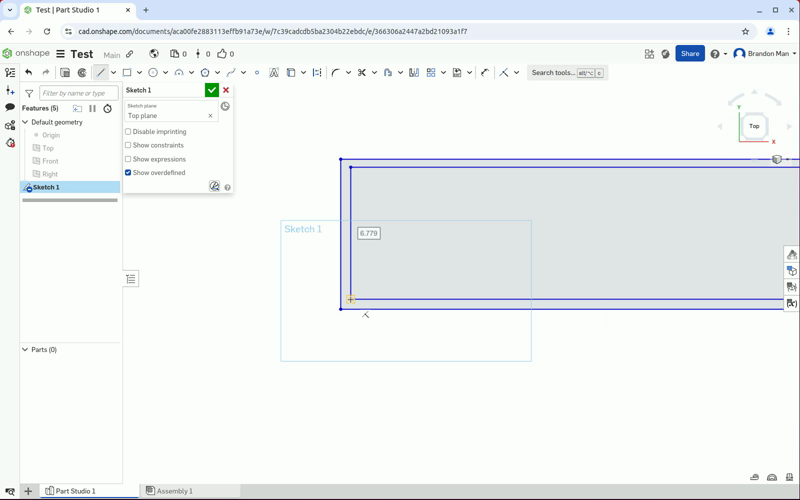
scroll(-6)
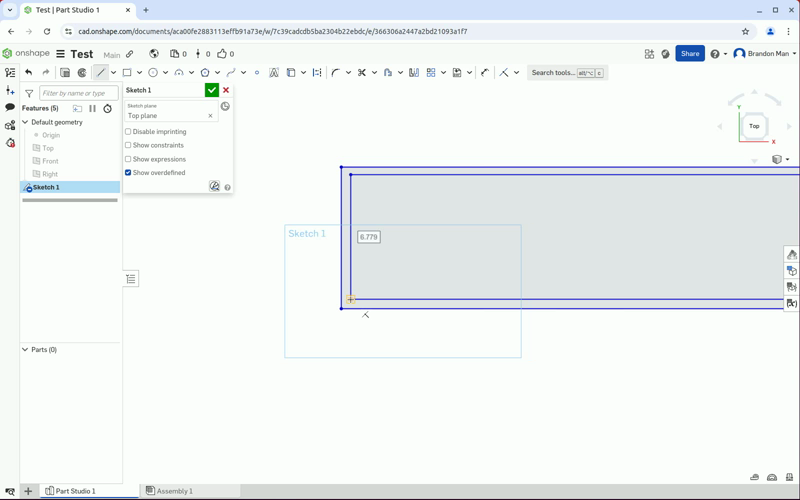
scroll(-6)
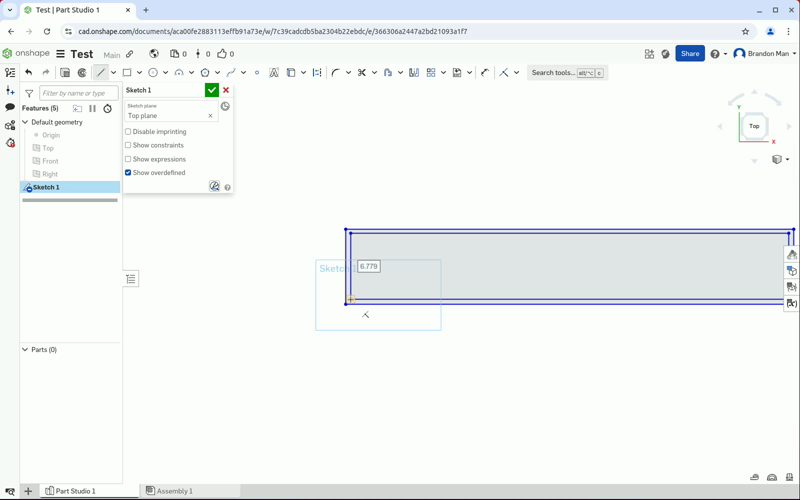
scroll(-6)
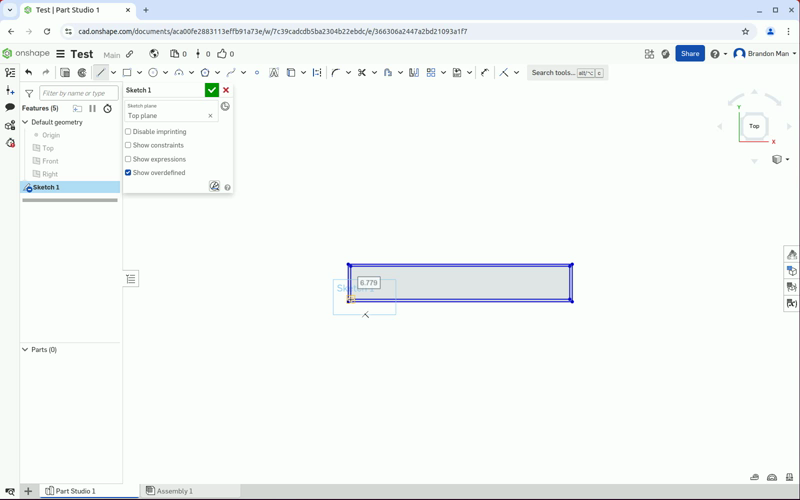
key(esc)
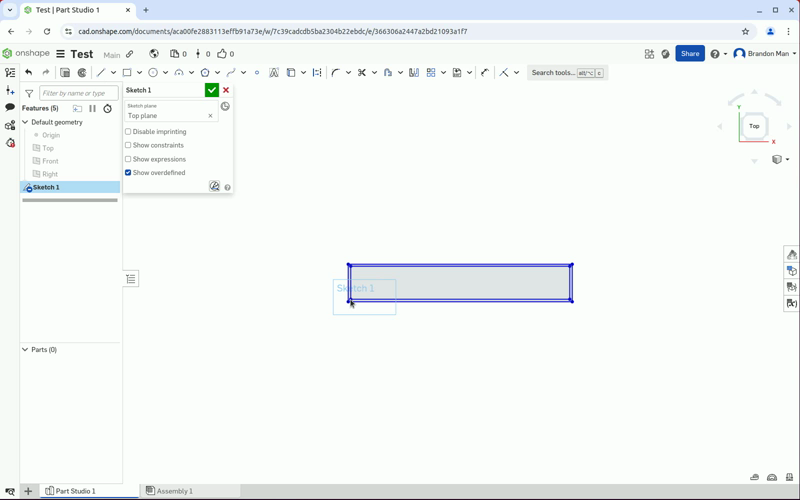
mouse_move(412, 265)
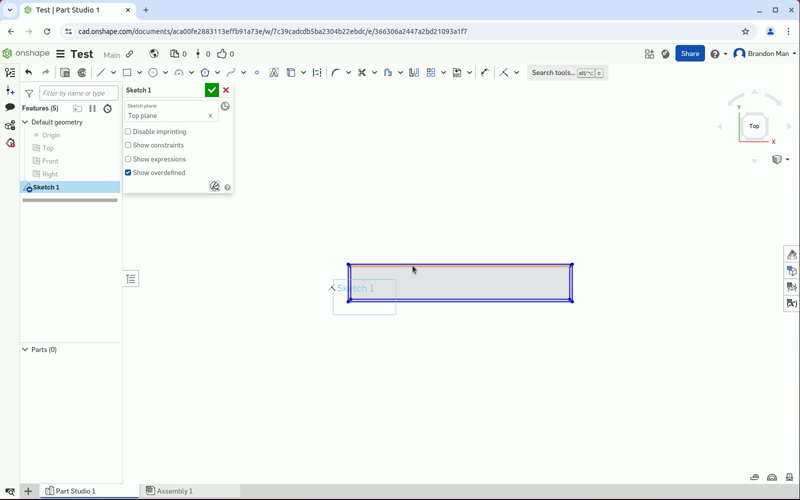
scroll(6)
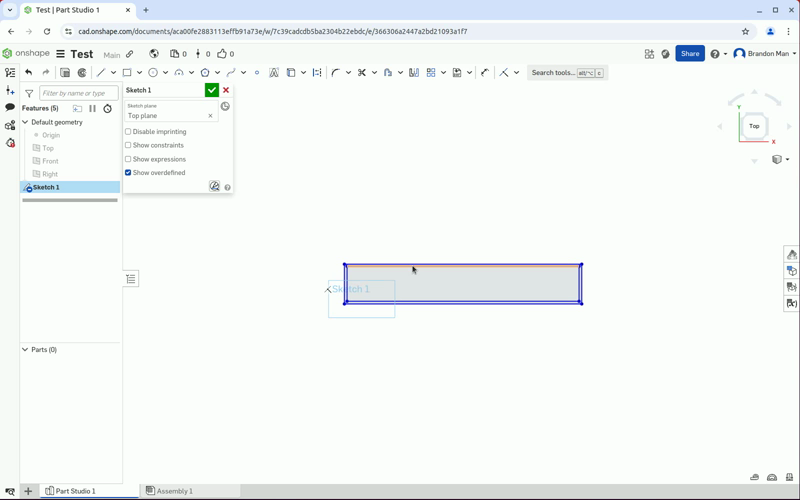
scroll(6)
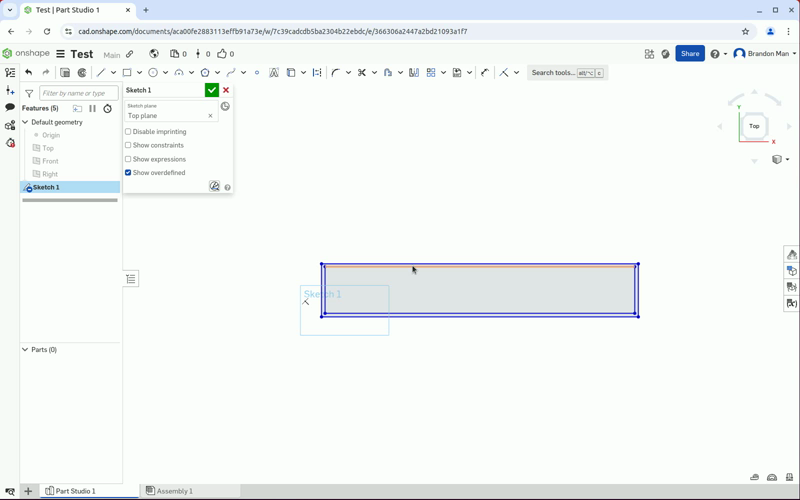
scroll(6)
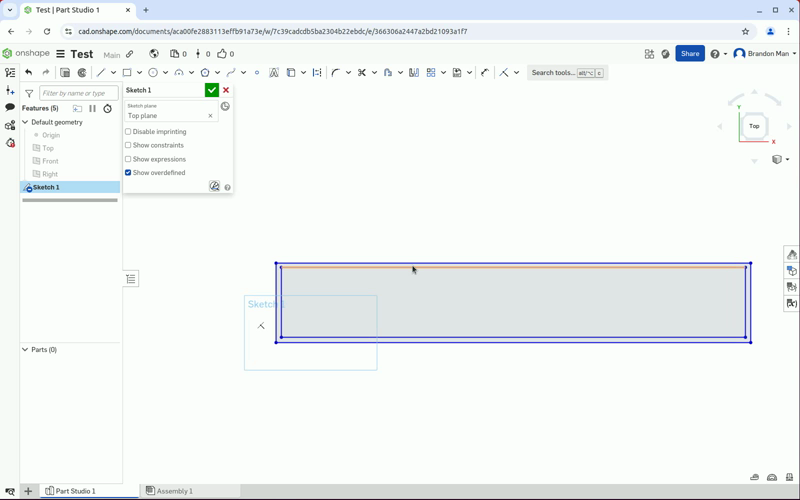
scroll(6)
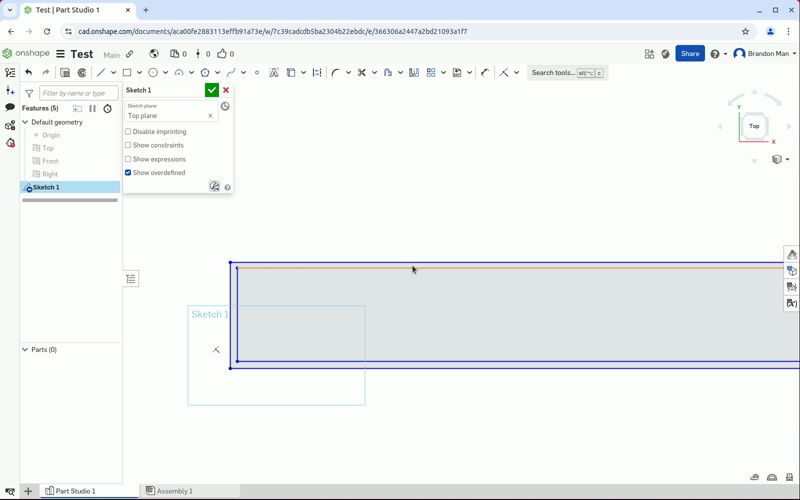
scroll(6)
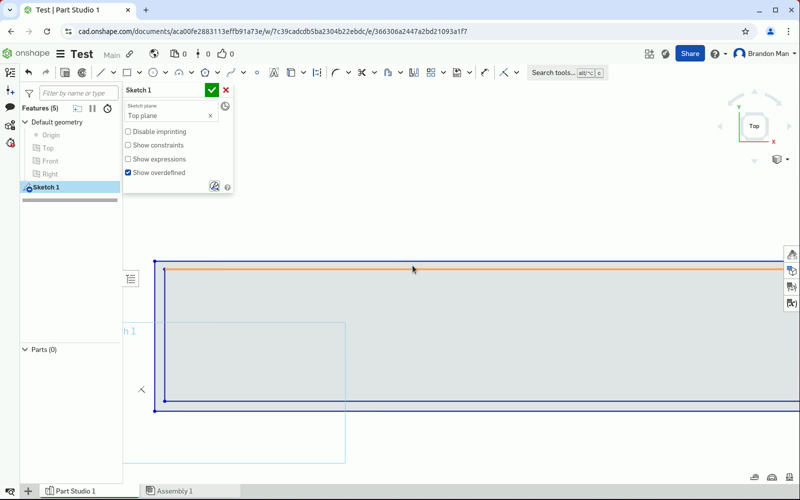
scroll(6)
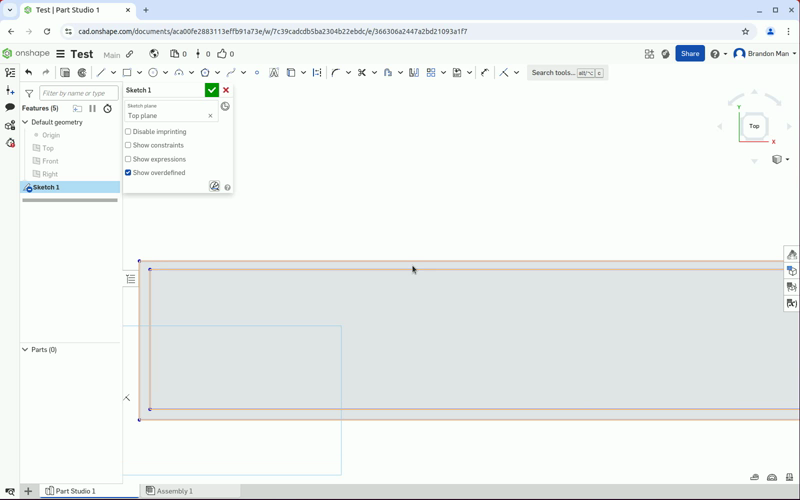
scroll(6)
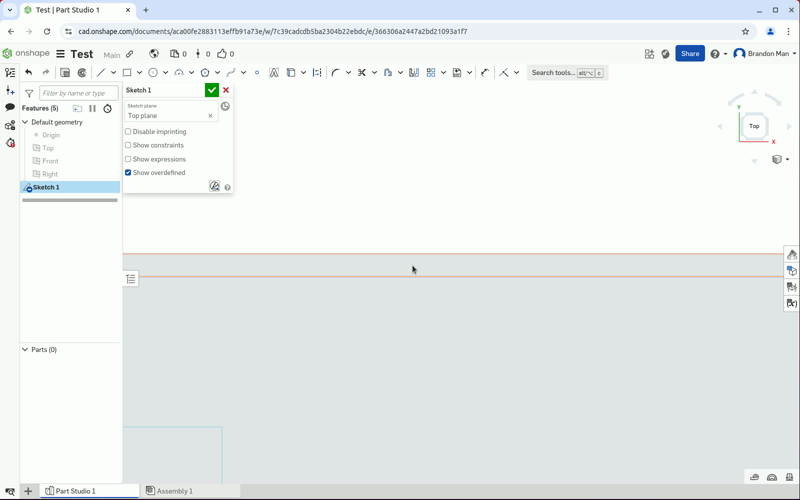
click(412, 265)
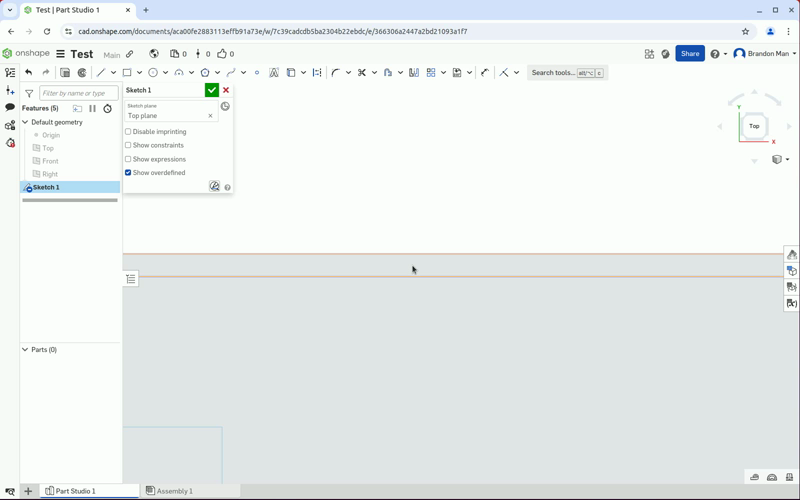
scroll(-6)
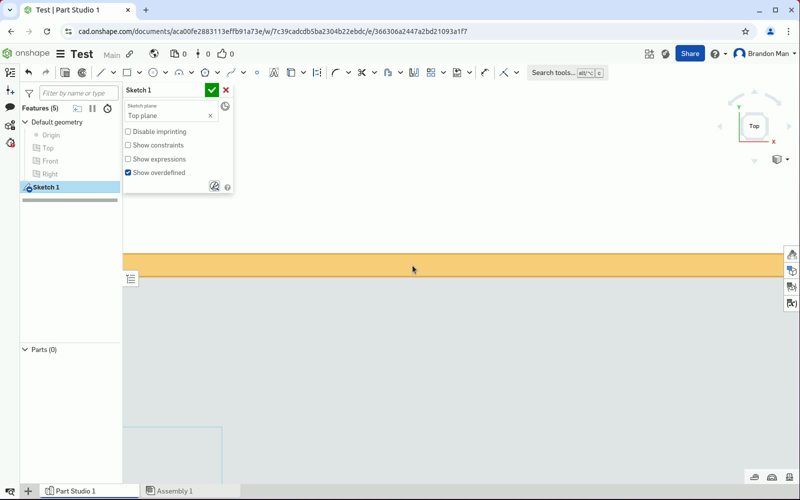
scroll(-6)
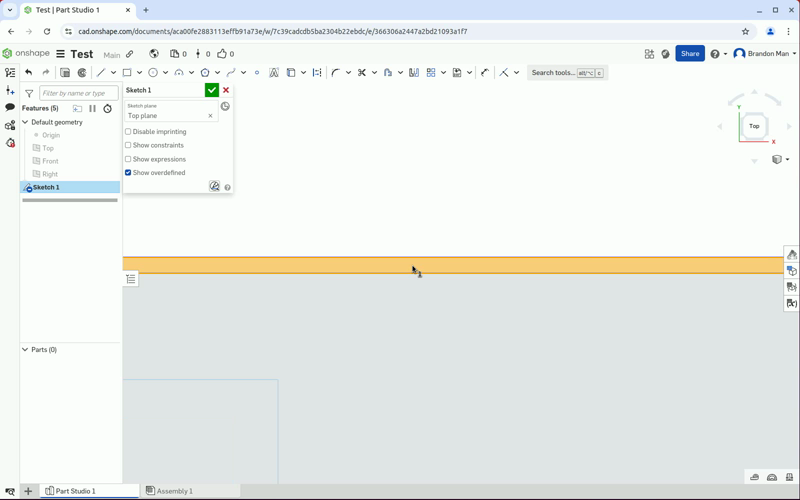
scroll(-6)
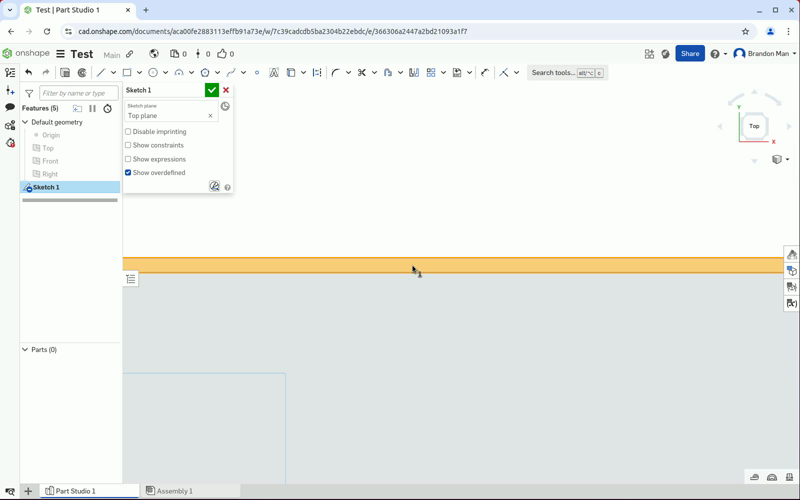
scroll(-6)
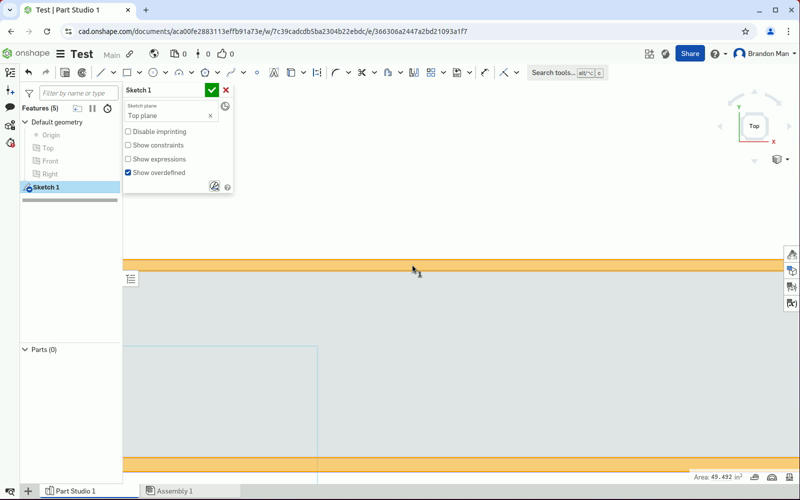
scroll(-6)
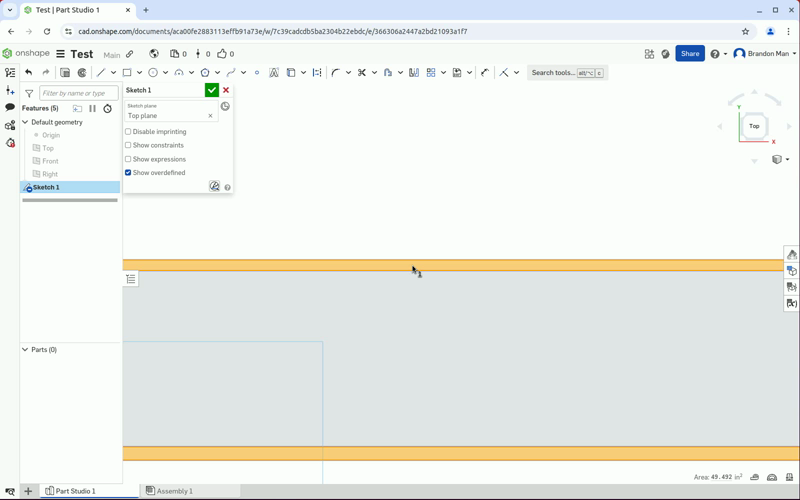
scroll(-6)
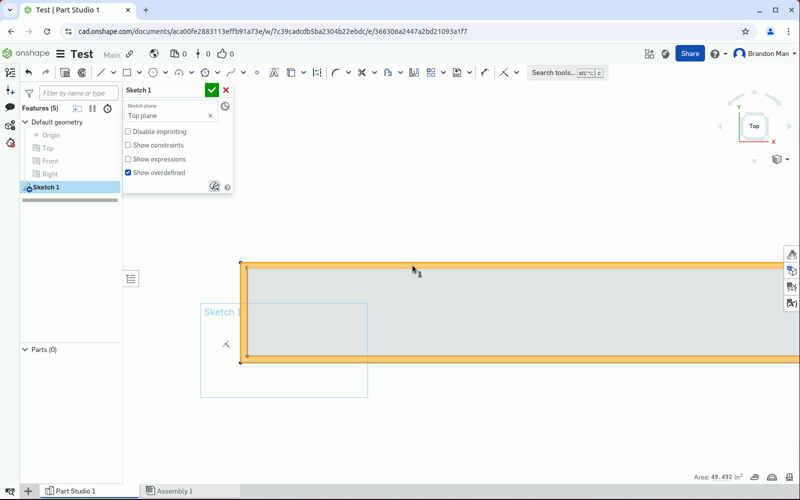
scroll(-6)
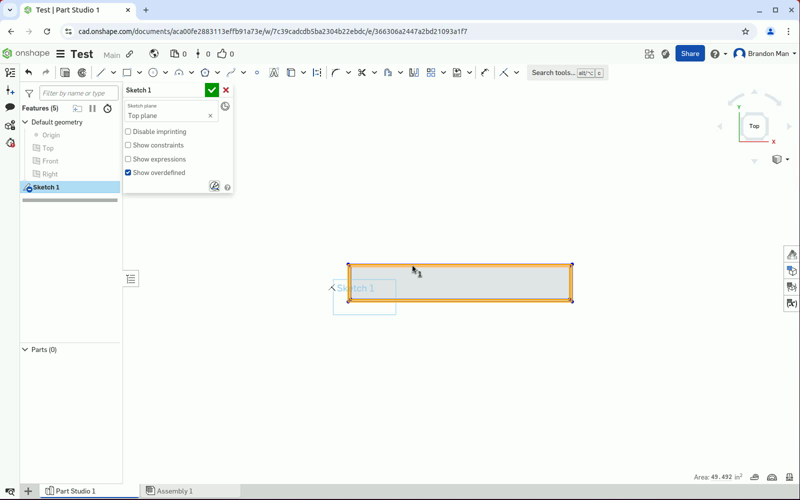
mouse_move(73, 352)
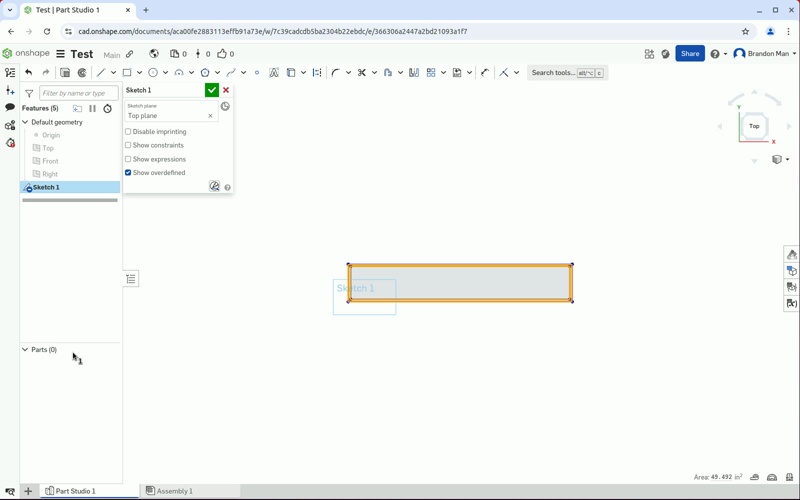
key(shift+y)
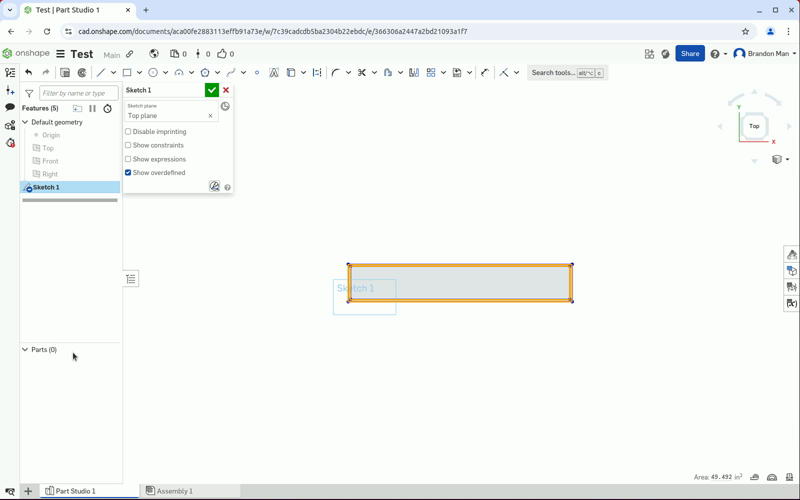
key(shift+e)
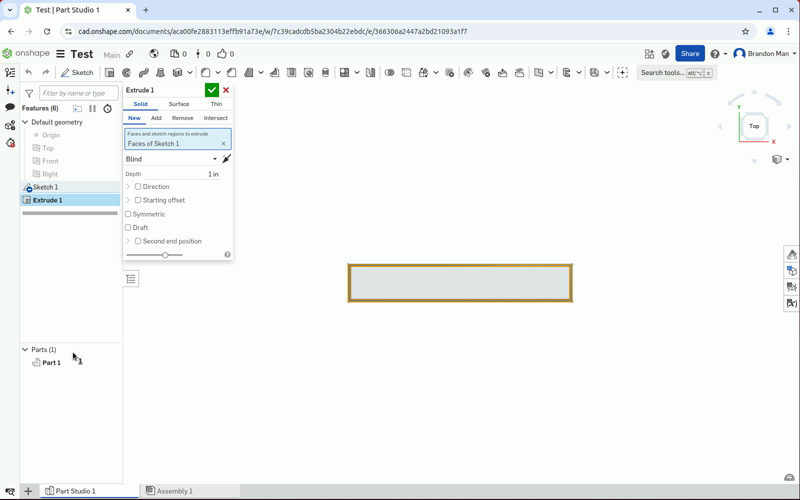
mouse_move(143, 106)
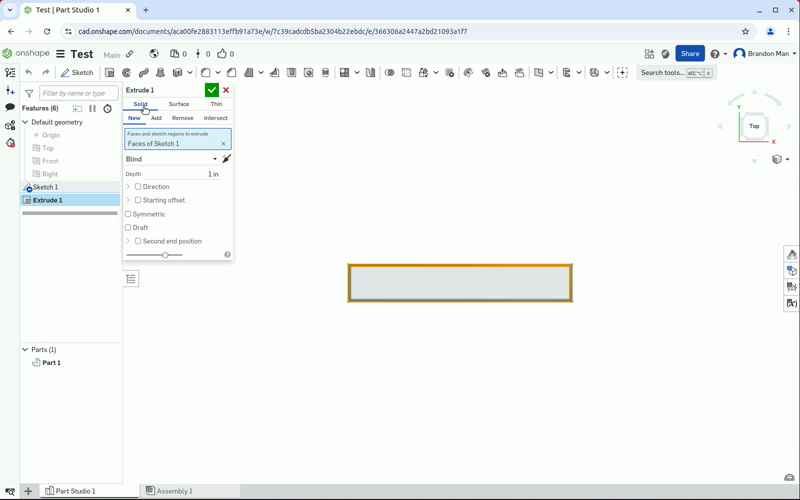
click(143, 106)
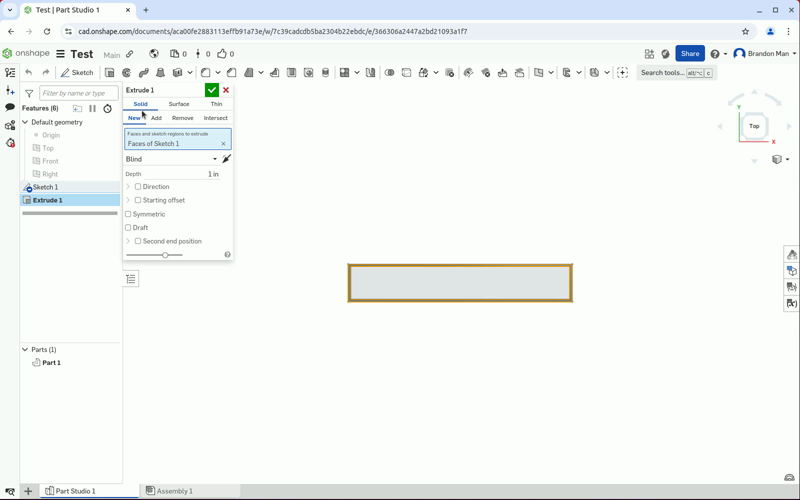
mouse_move(137, 120)
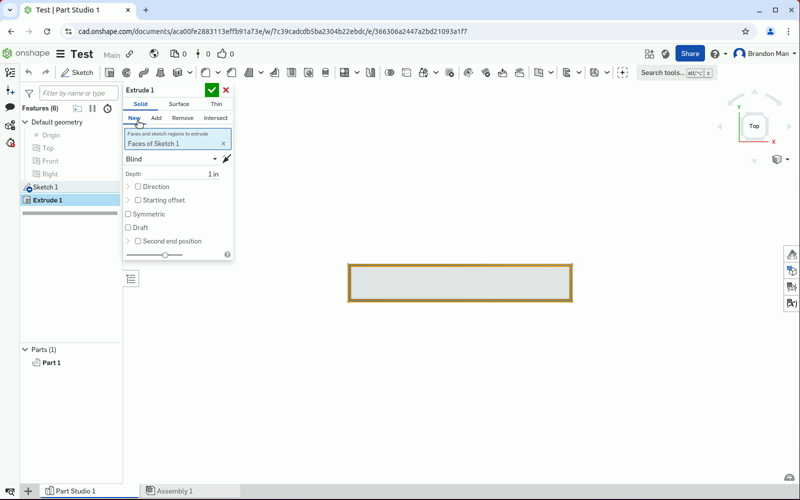
click(137, 120)
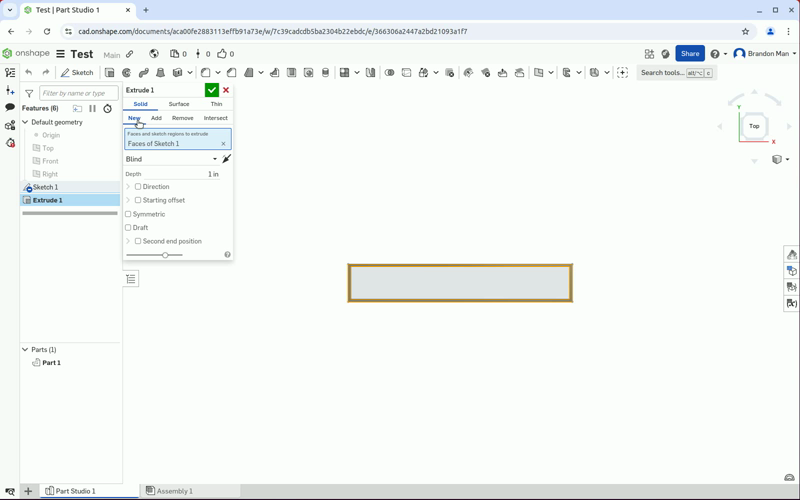
key(tab, 4)
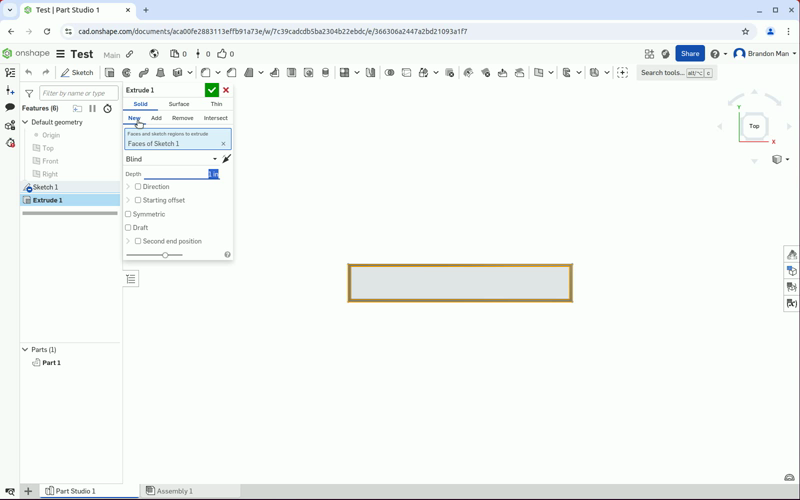
text(0.722)
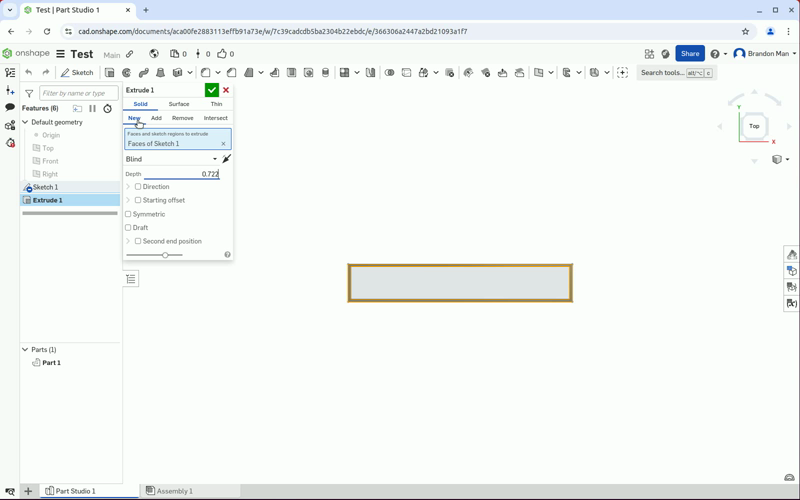
key(enter)
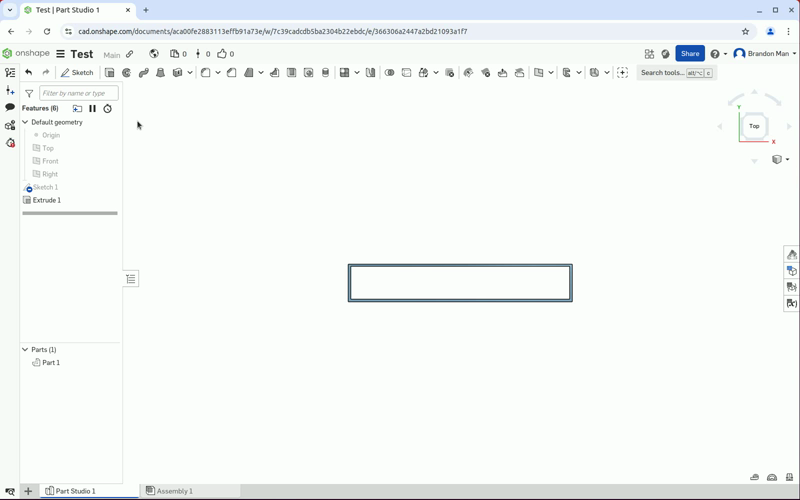
key(shift+h)
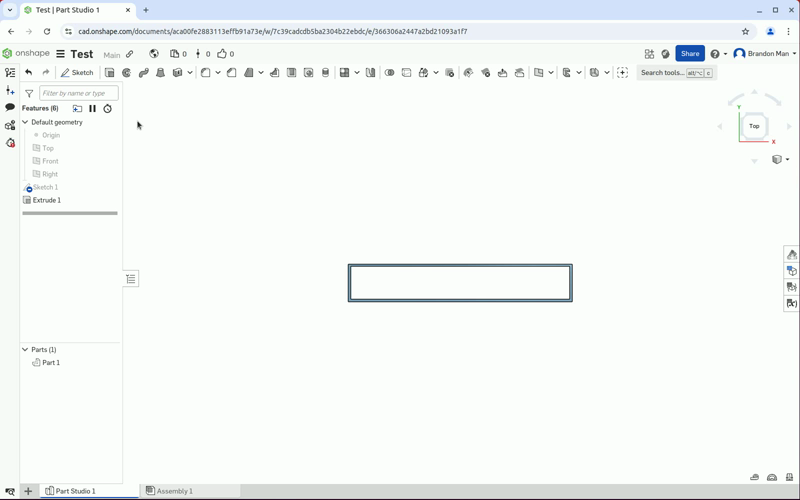
key(shift+h)
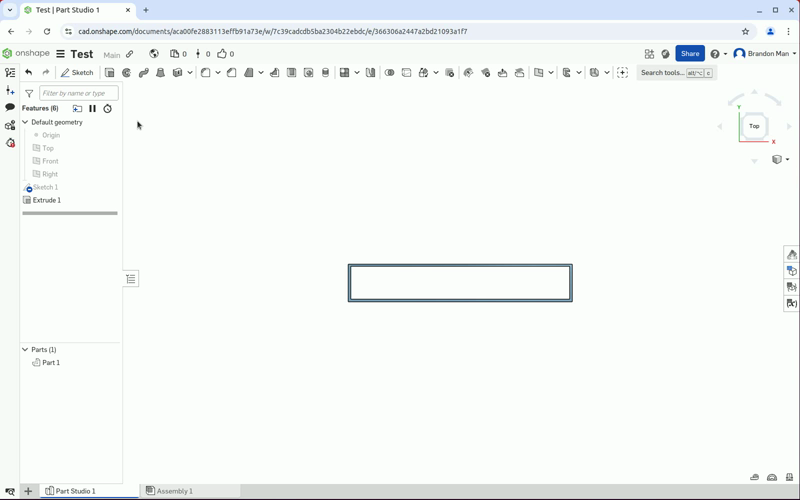
mouse_move(73, 189)
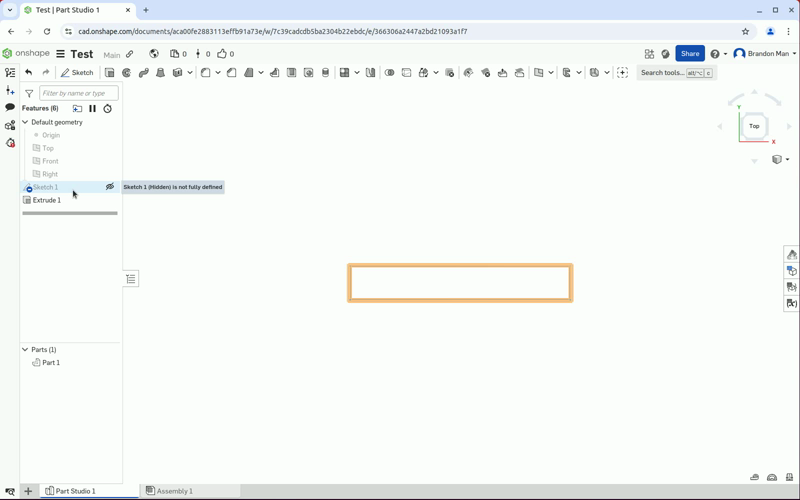
click(73, 189)
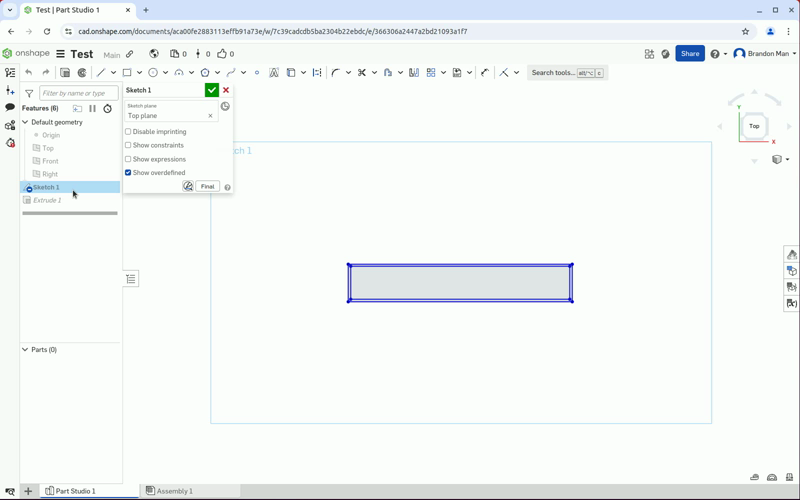
mouse_move(229, 92)
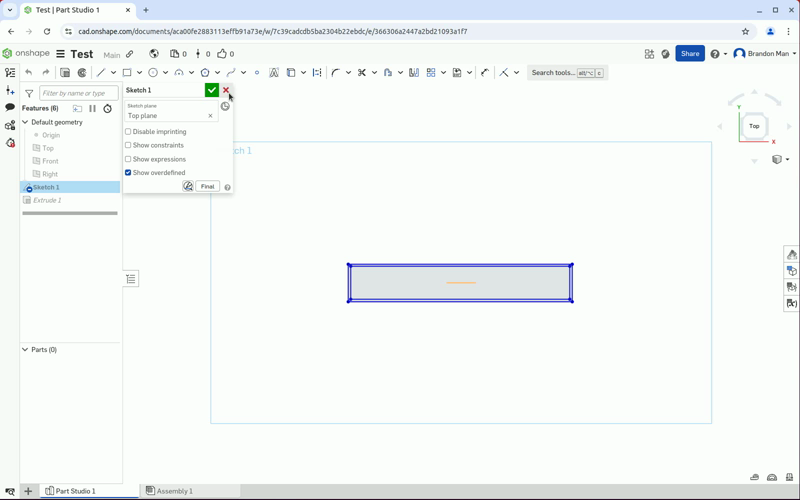
click(229, 92)
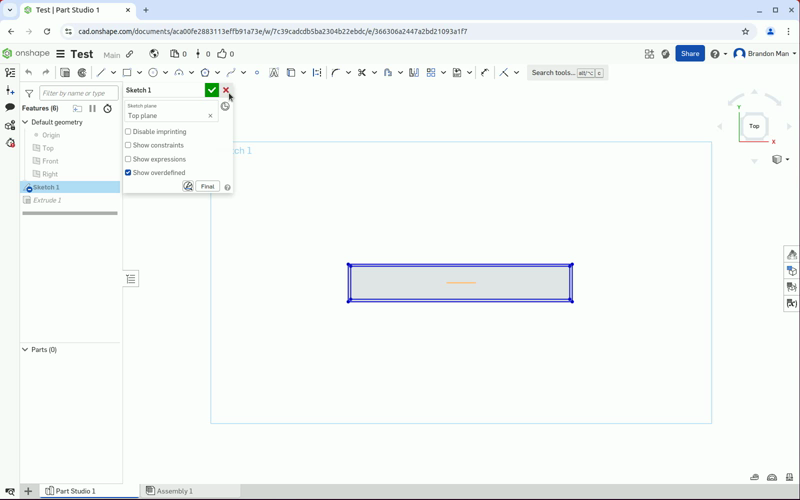
key(shift+s)
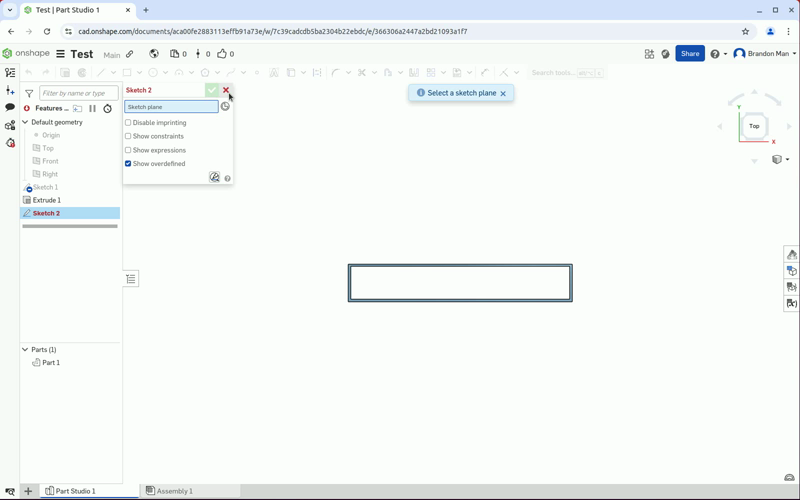
mouse_move(73, 150)
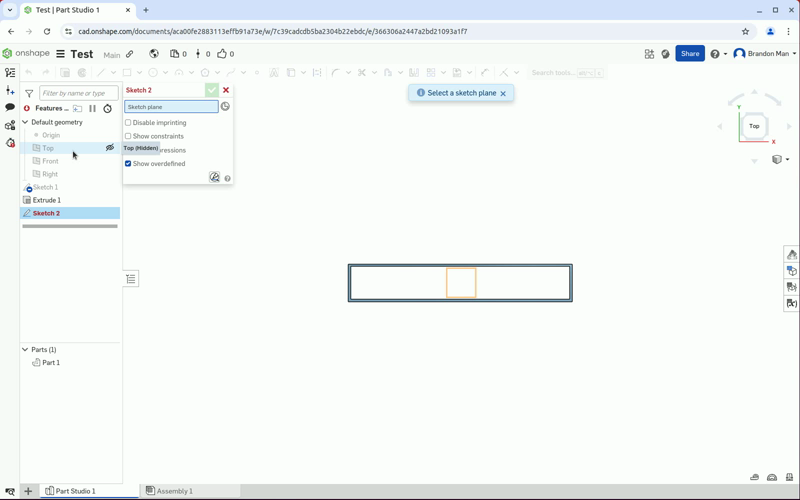
click(73, 150)
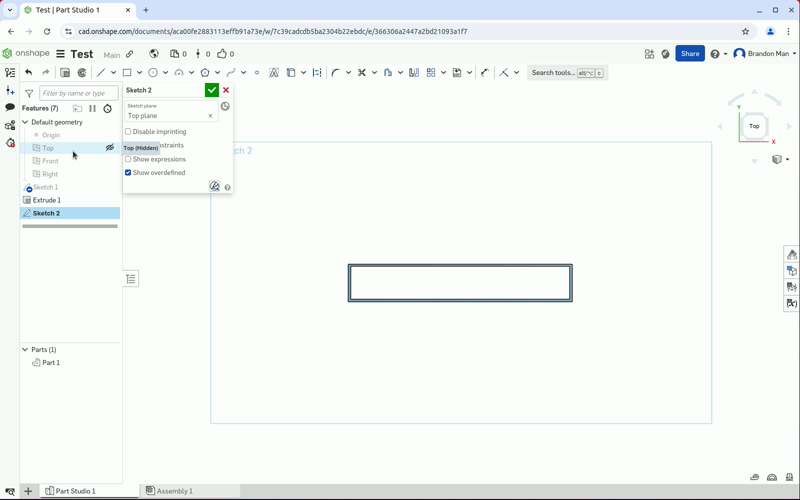
mouse_move(73, 352)
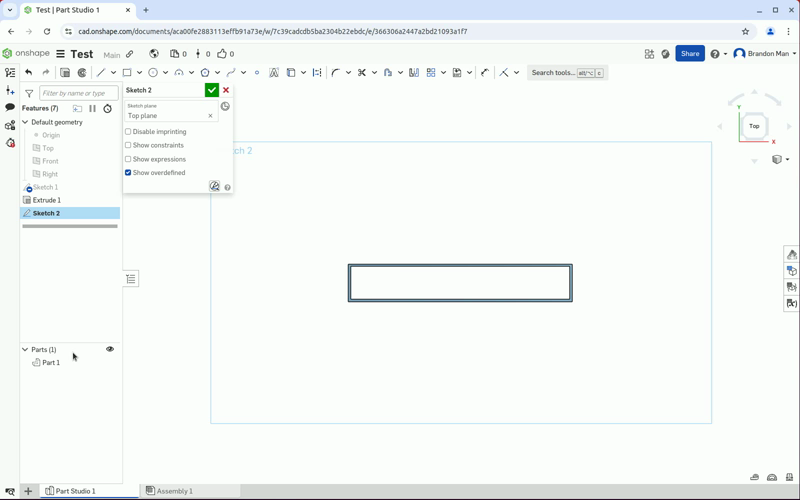
key(y)
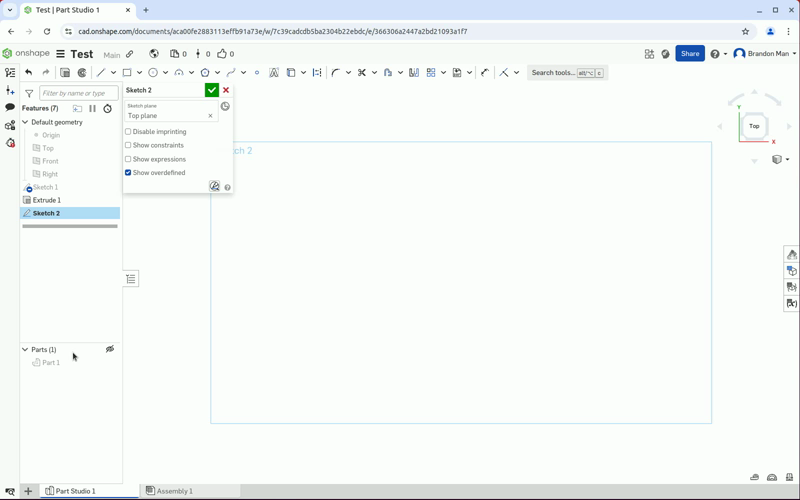
key(l)
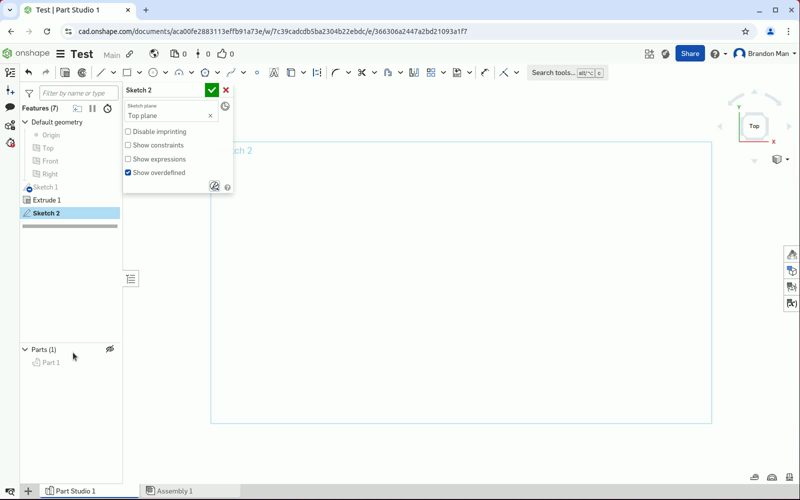
key_down(shift)
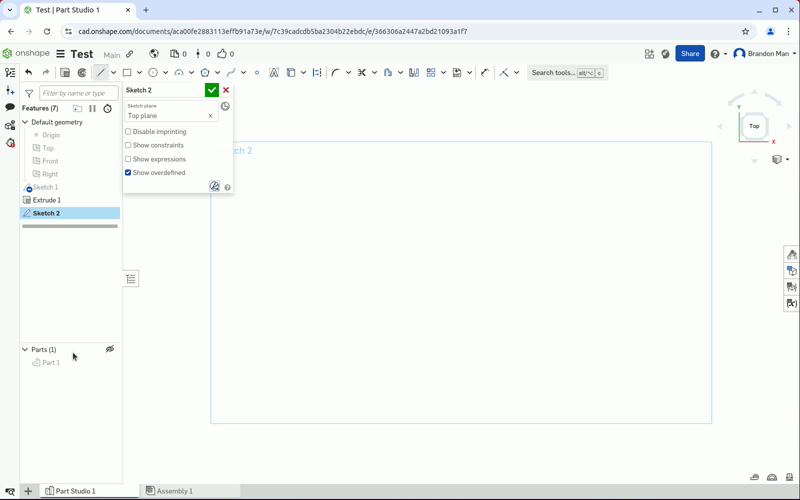
mouse_move(349, 300)
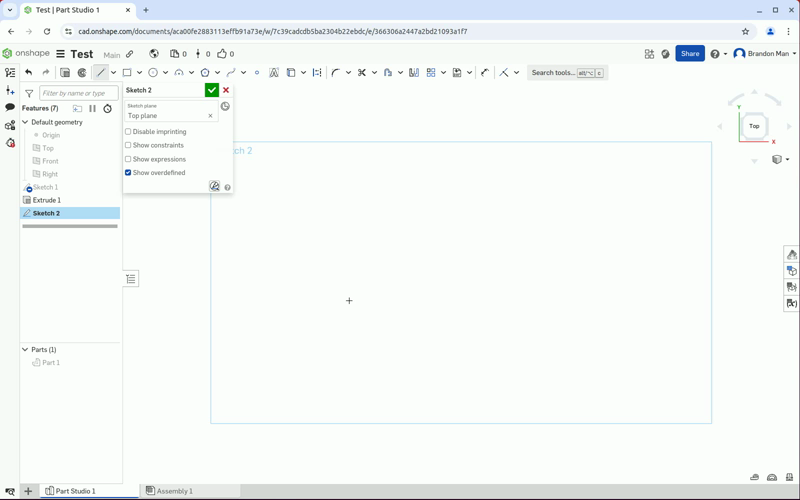
click(349, 300)
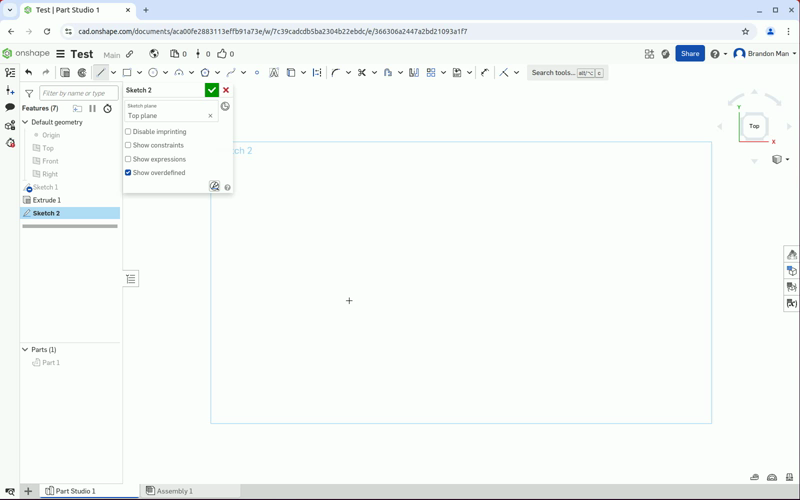
key_up(shift)
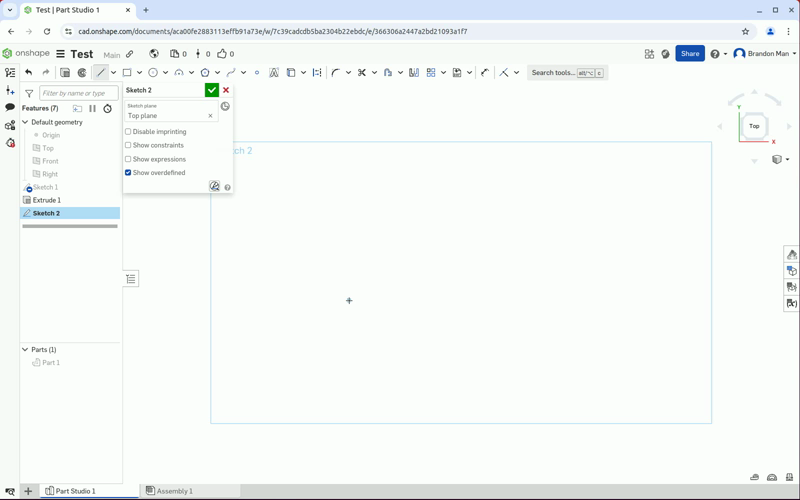
key_down(shift)
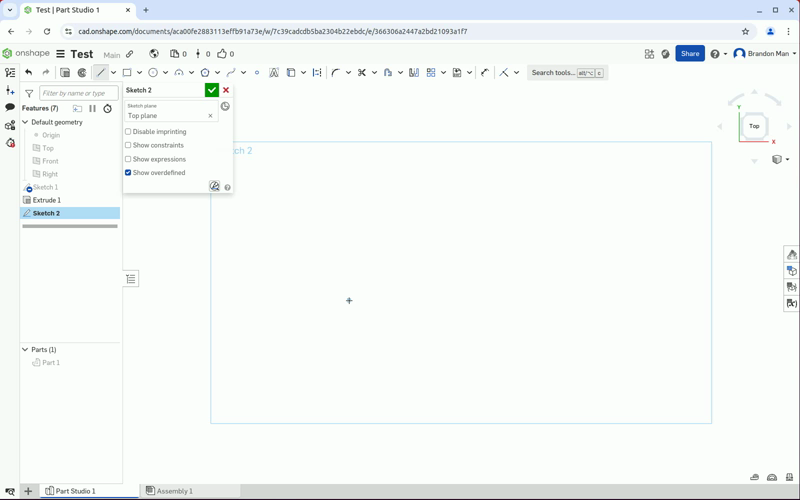
mouse_move(569, 300)
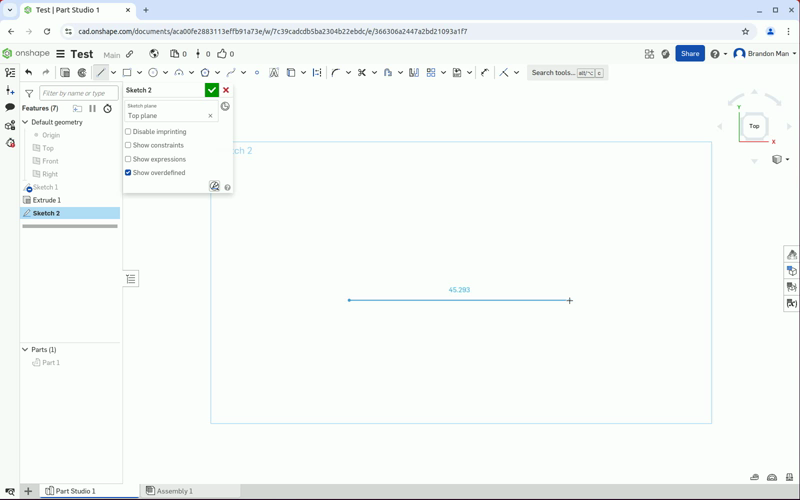
click(569, 300)
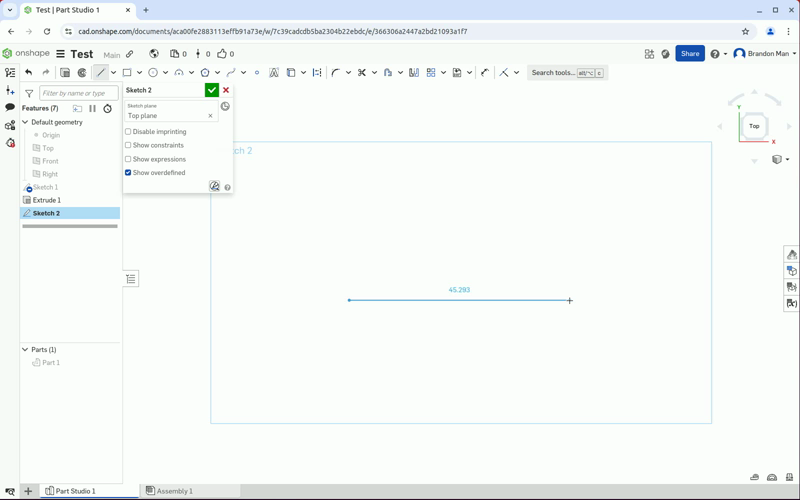
key_up(shift)
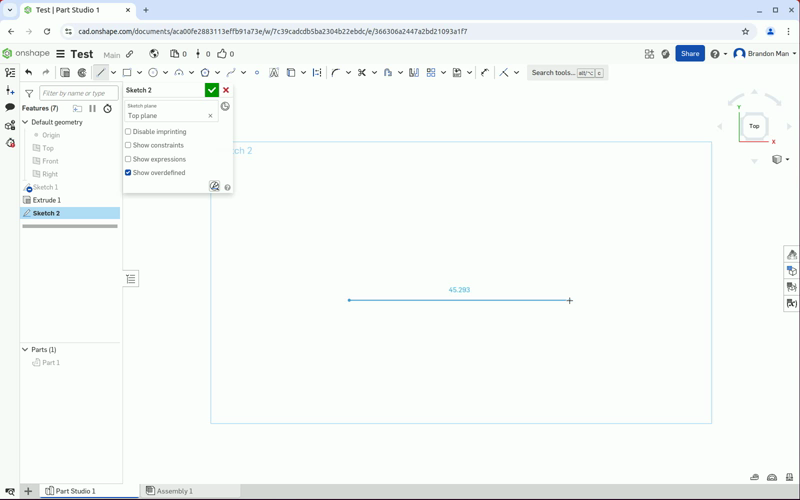
key_down(shift)
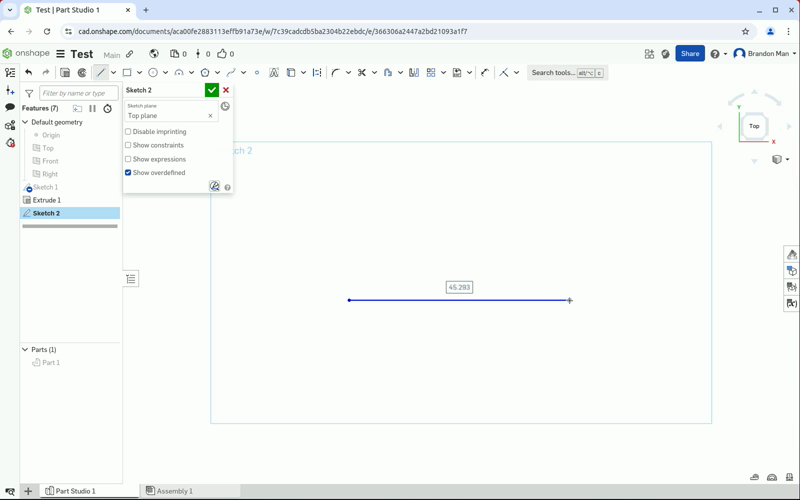
mouse_move(589, 300)
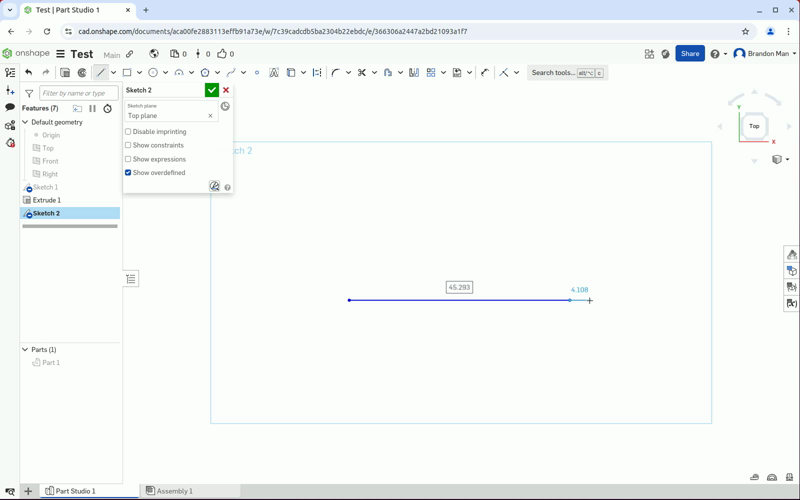
mouse_move(569, 265)
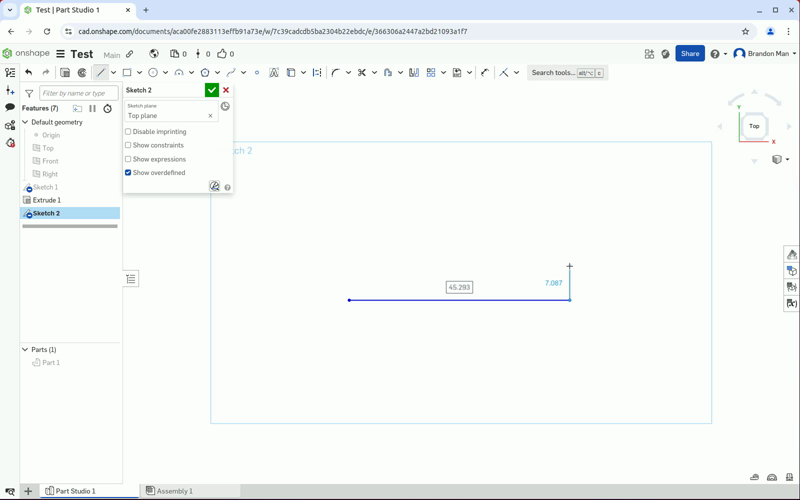
click(569, 265)
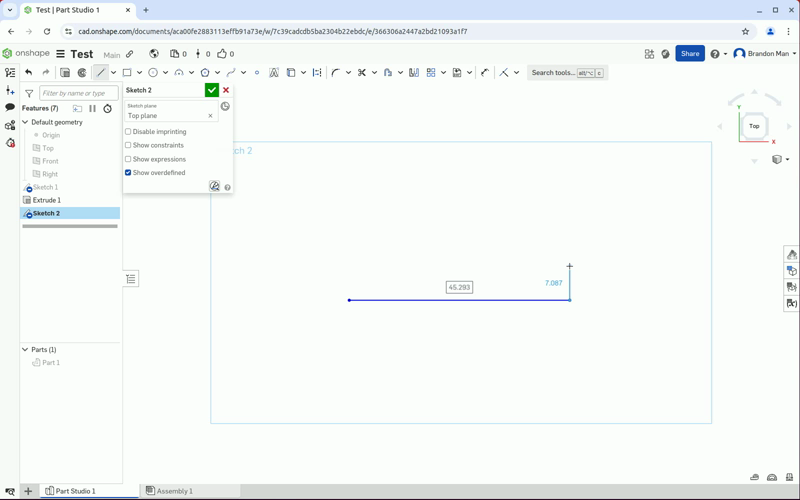
key_up(shift)
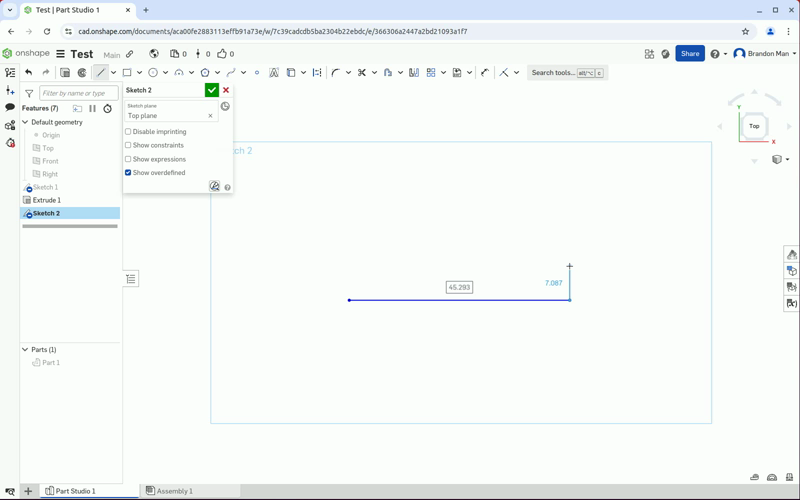
key_down(shift)
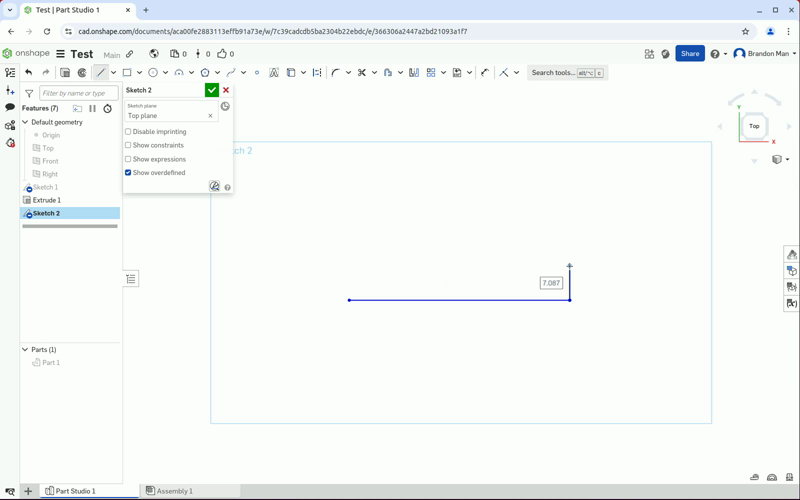
mouse_move(349, 265)
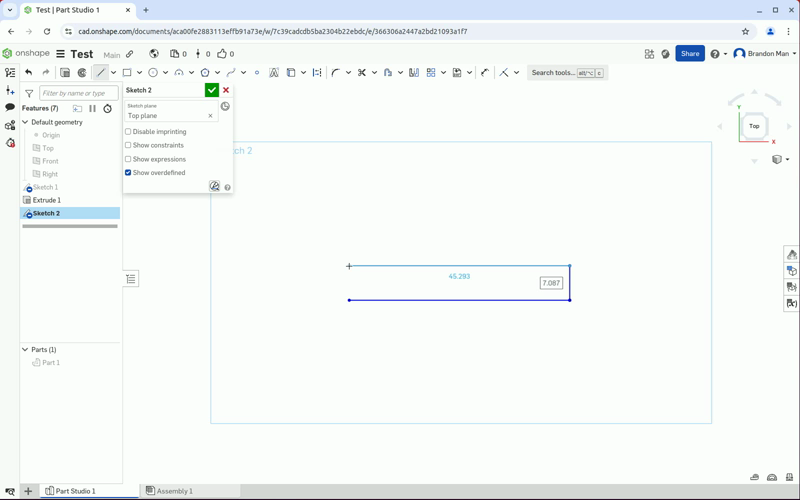
click(349, 265)
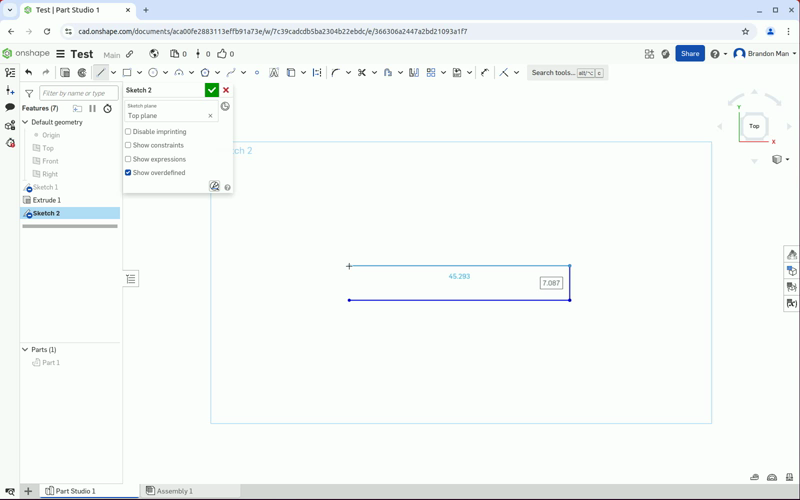
key_up(shift)
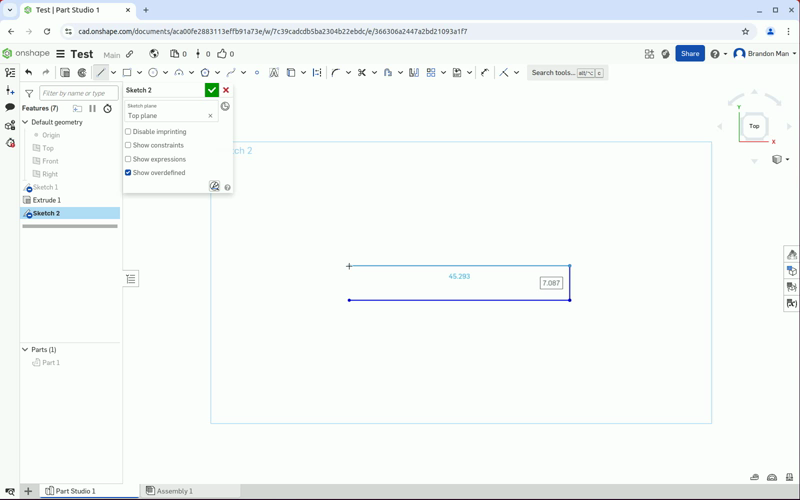
mouse_move(379, 265)
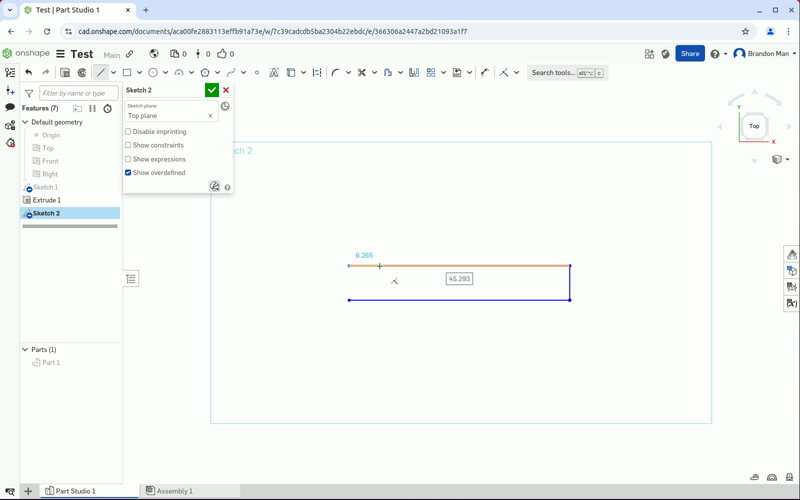
key_down(shift)
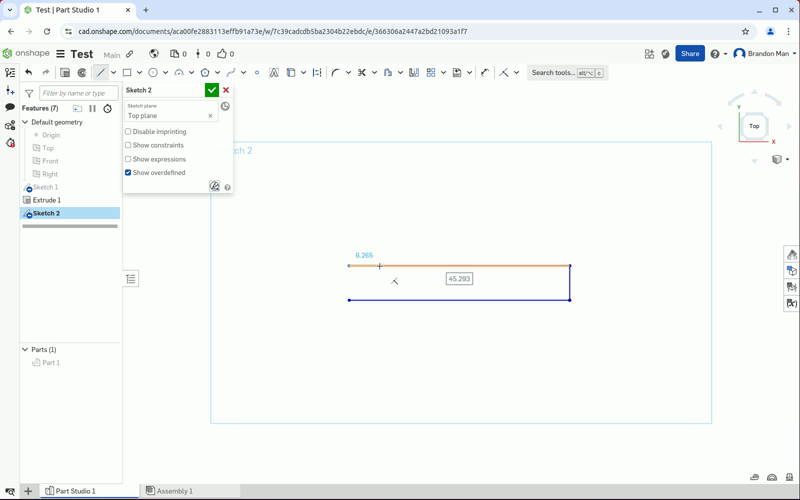
mouse_move(349, 300)
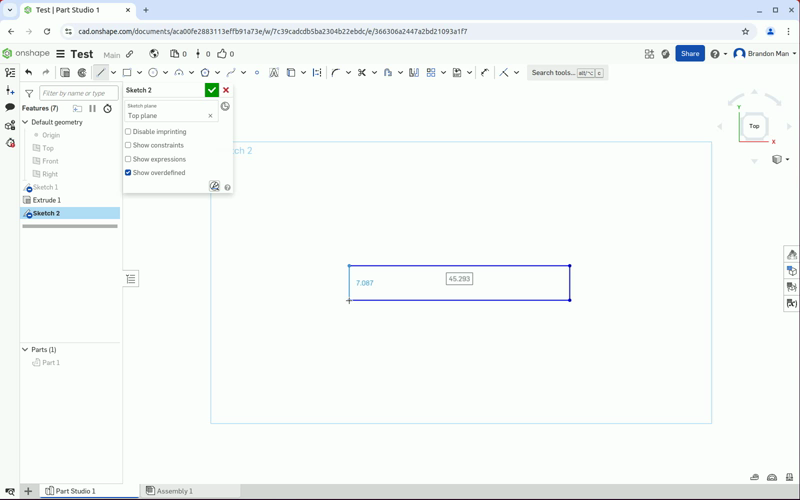
key_up(shift)
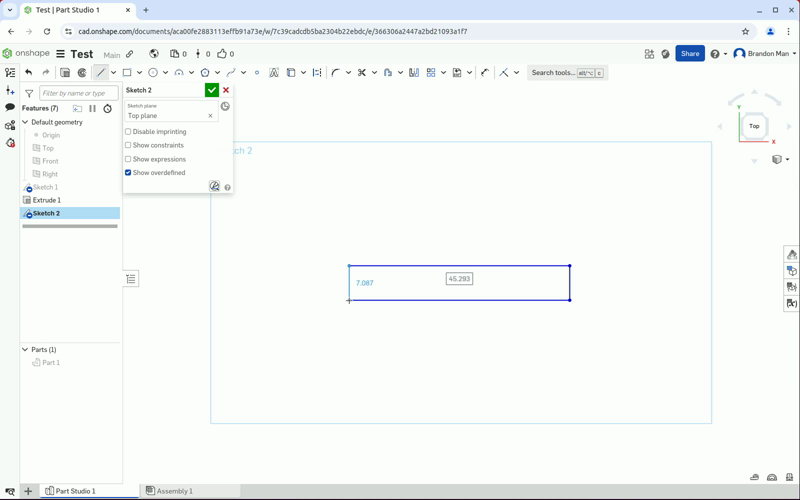
click(349, 300)
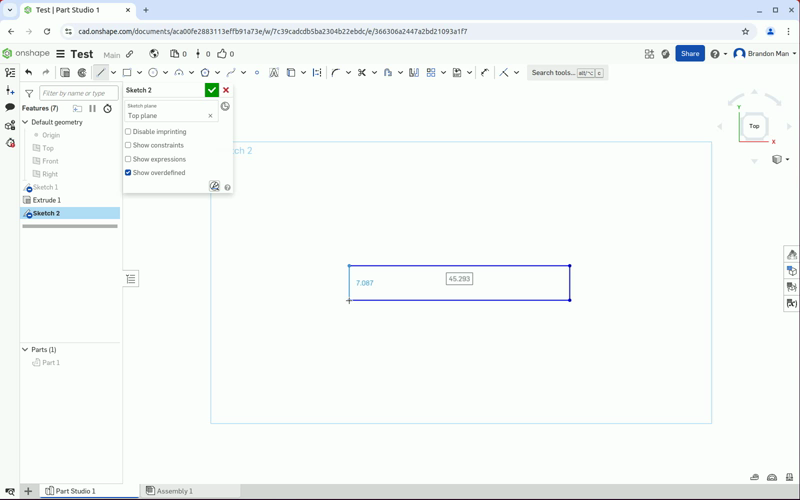
key(esc)
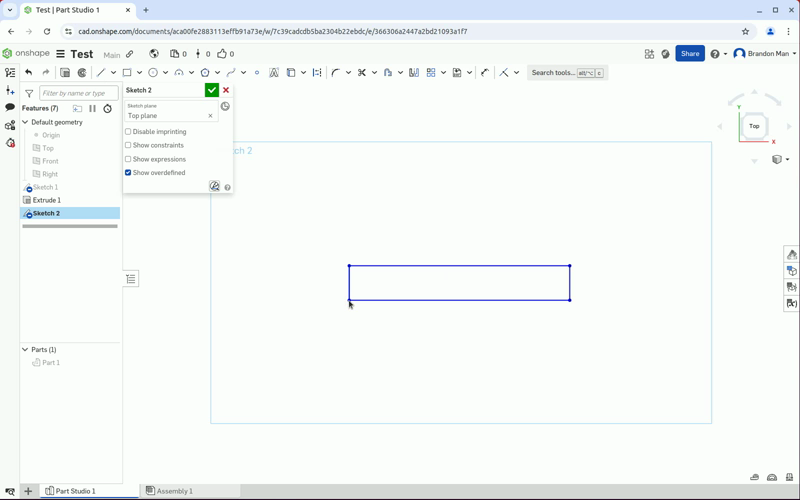
mouse_move(529, 278)
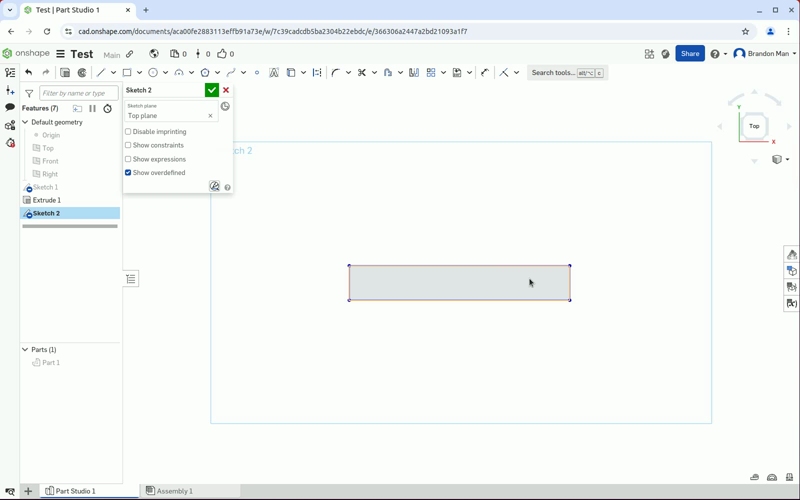
click(529, 278)
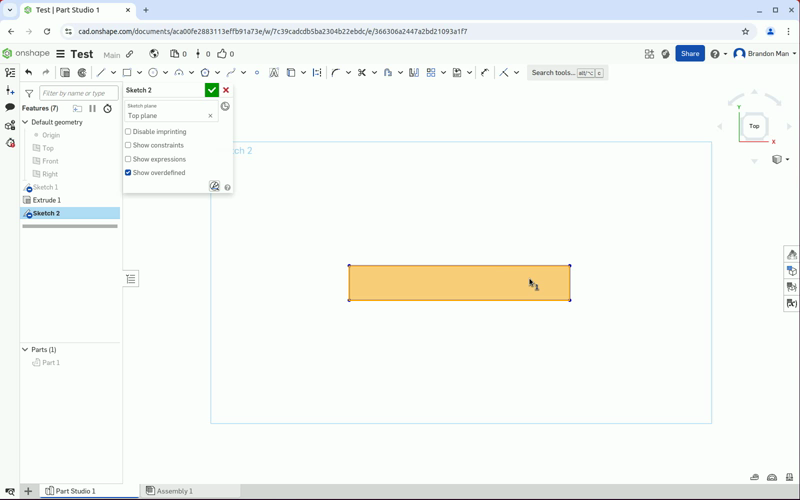
mouse_move(73, 352)
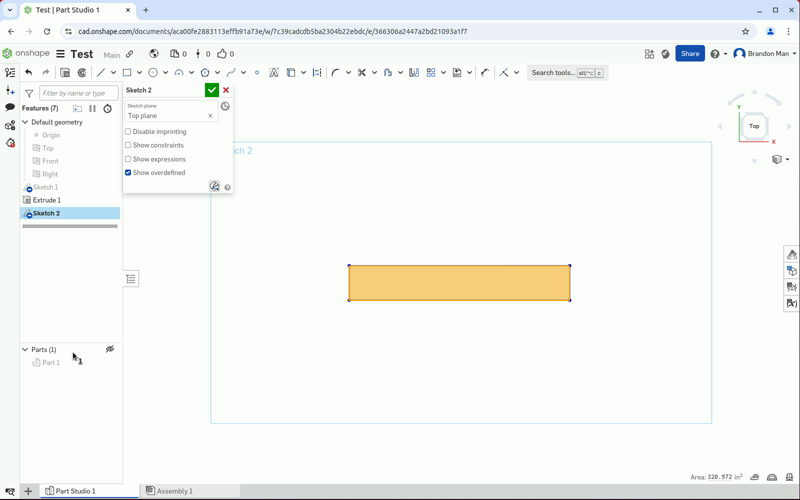
key(shift+y)
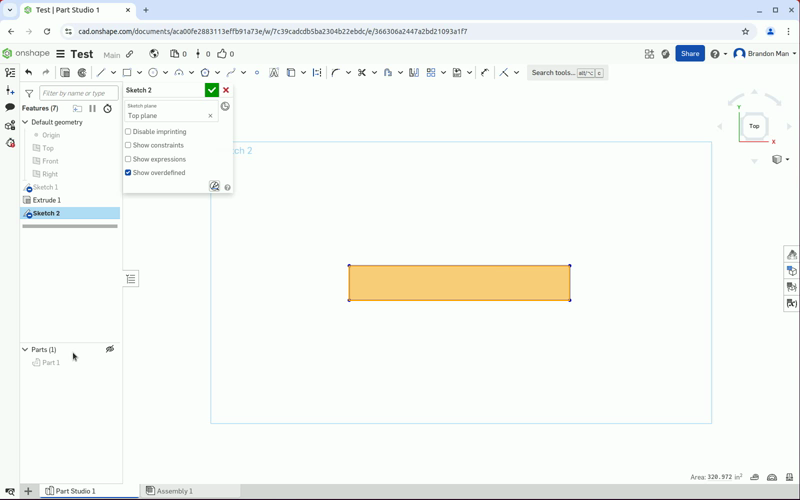
key(shift+e)
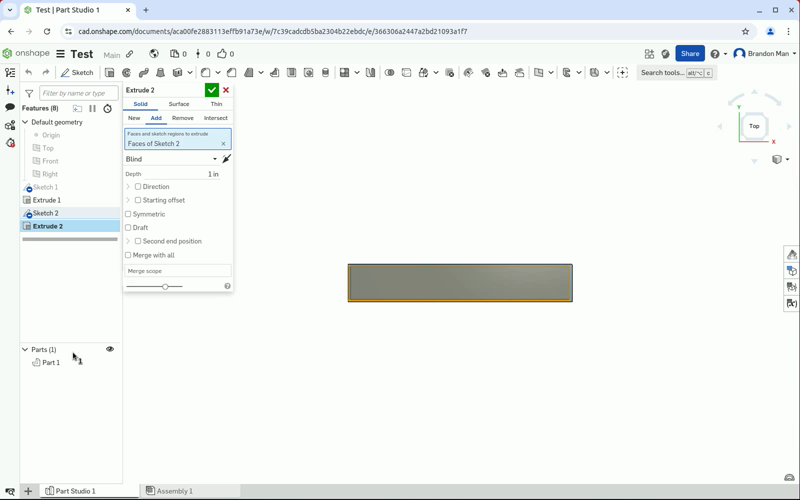
mouse_move(143, 106)
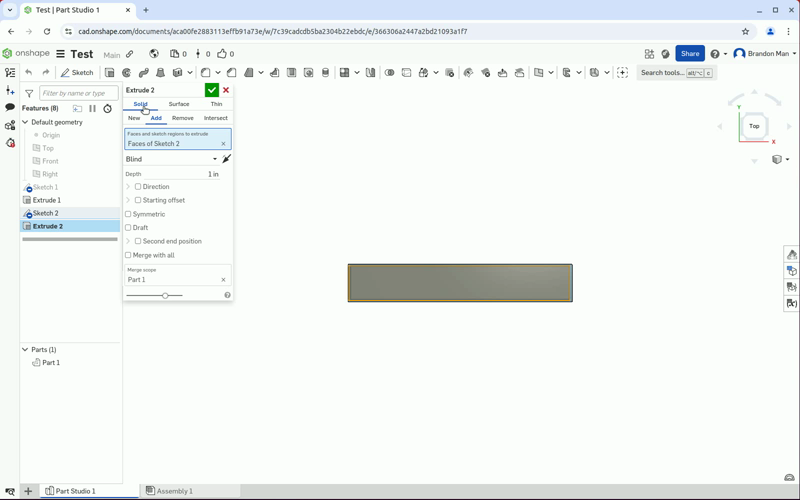
click(143, 106)
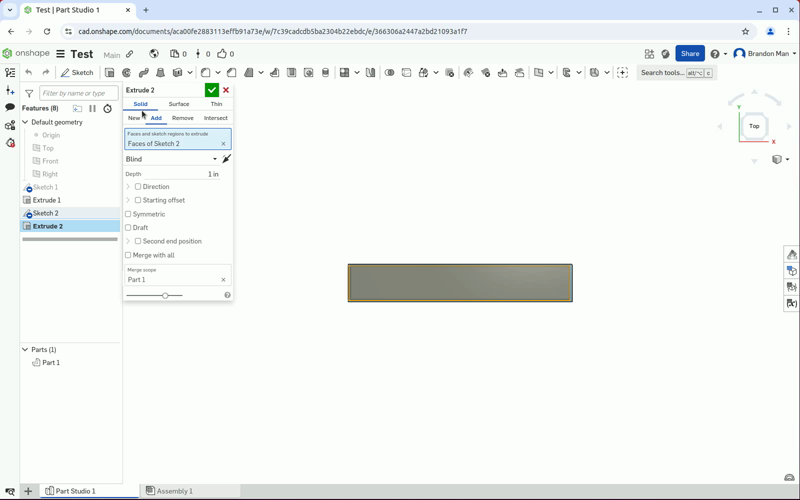
mouse_move(137, 120)
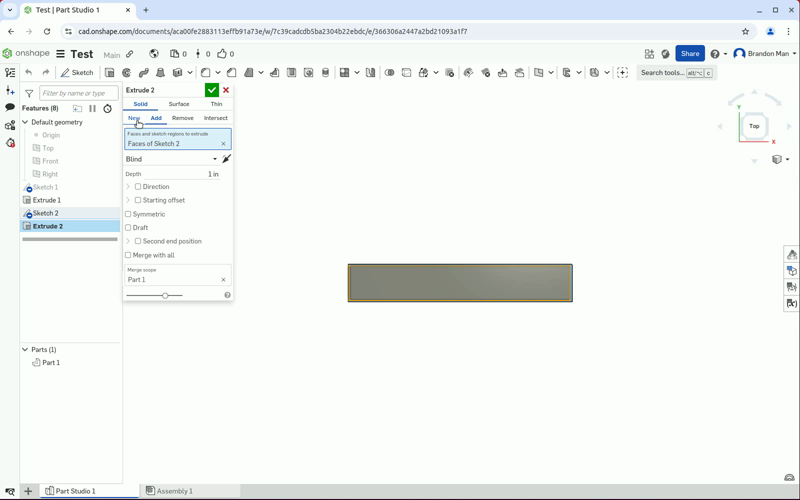
click(137, 120)
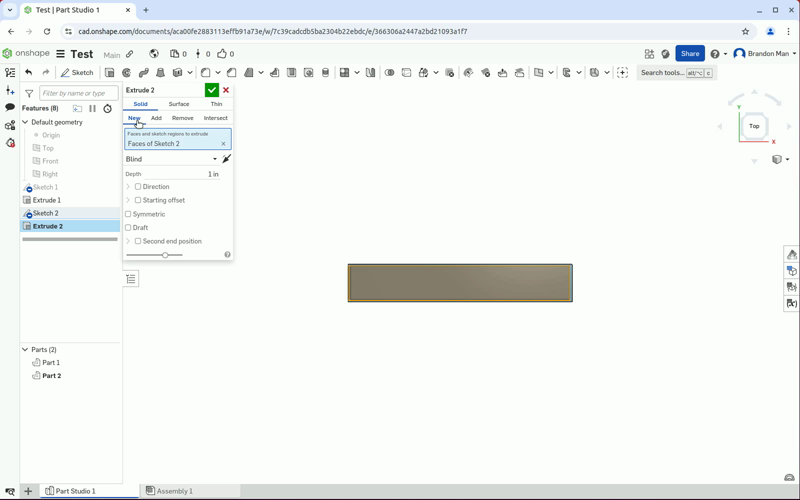
key(tab, 4)
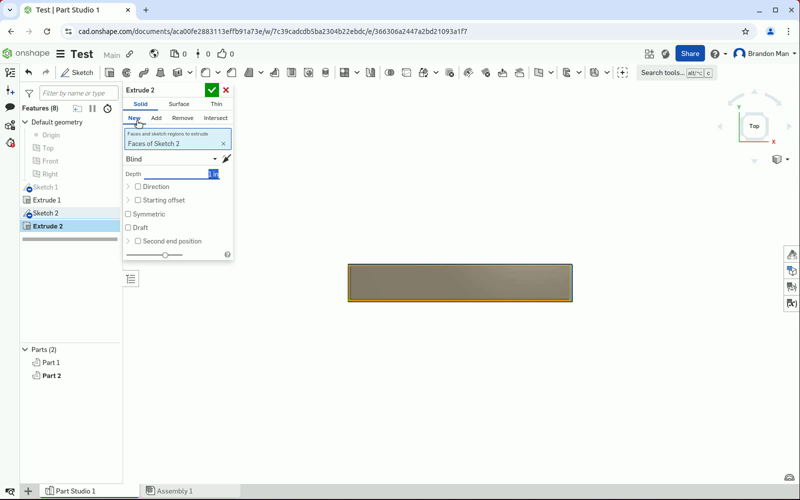
text(0.722)
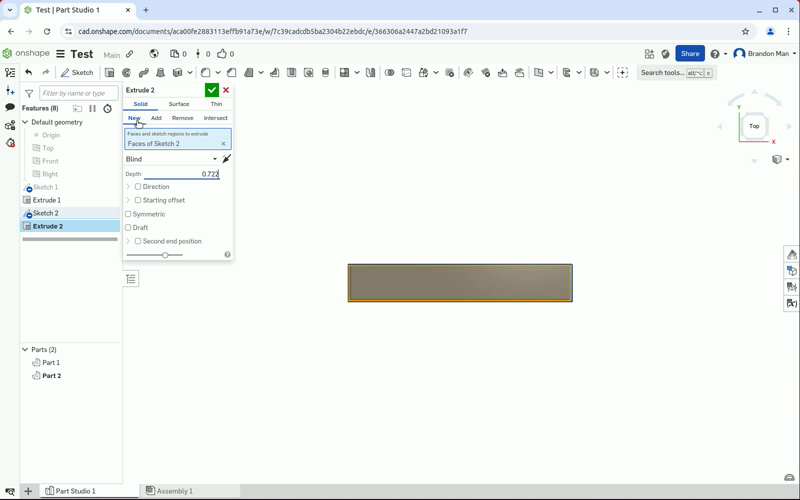
key(enter)
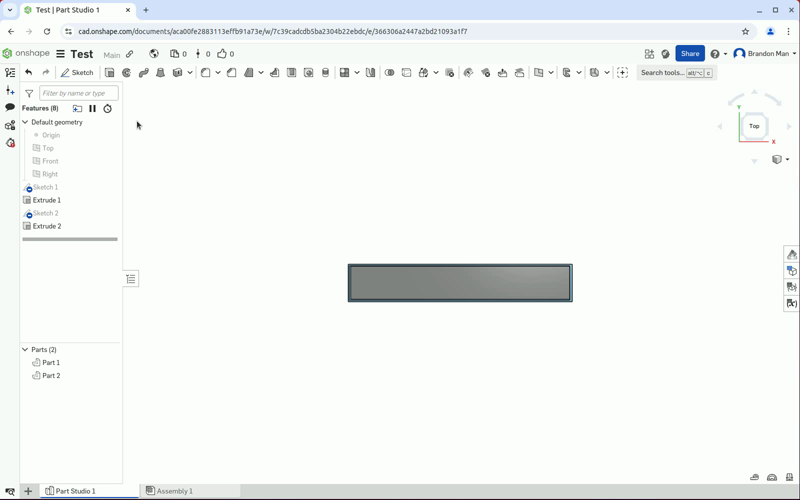
key(shift+h)
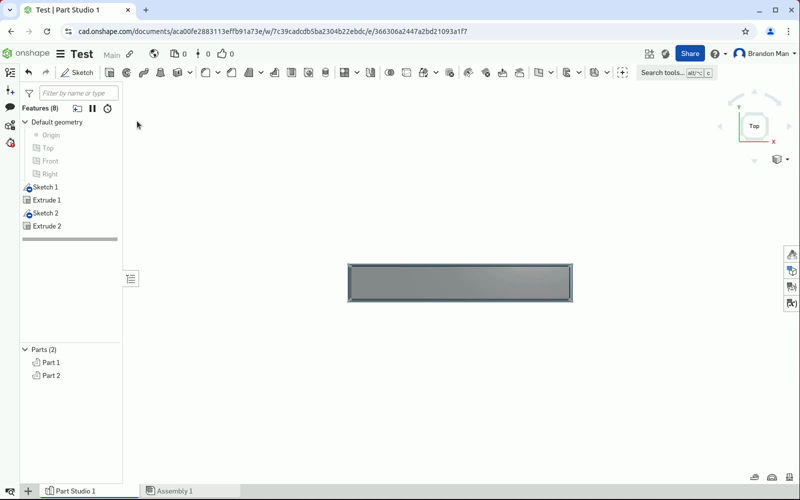
key(shift+h)
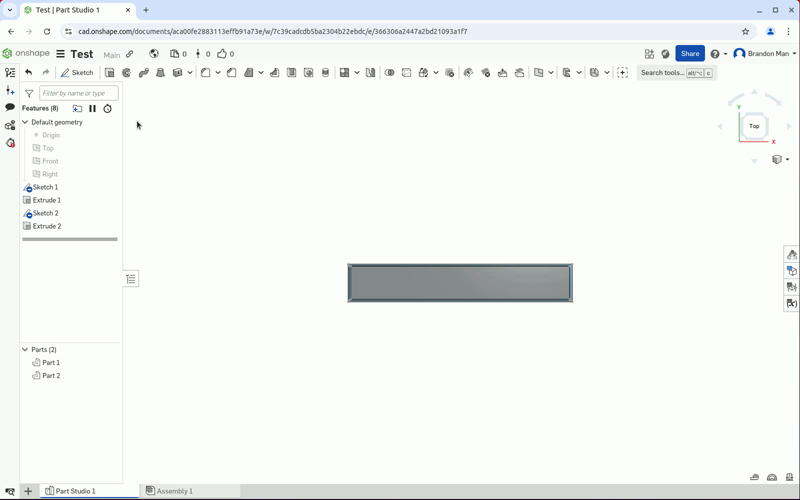
key(shift+7)
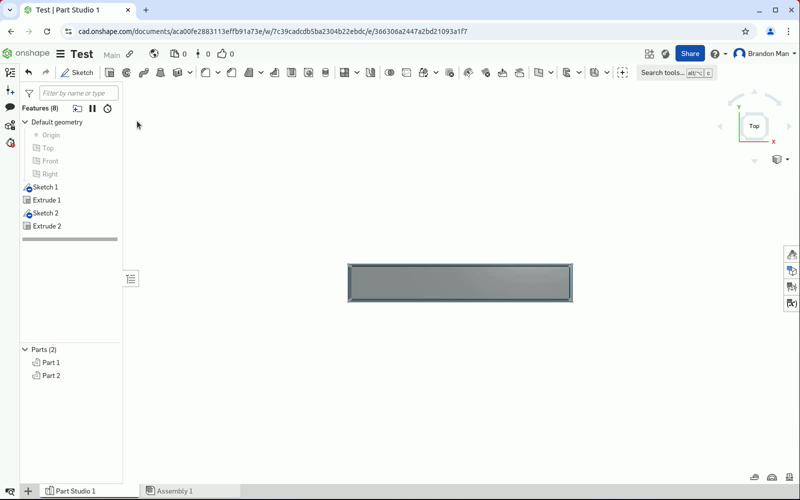
key(up, 3)
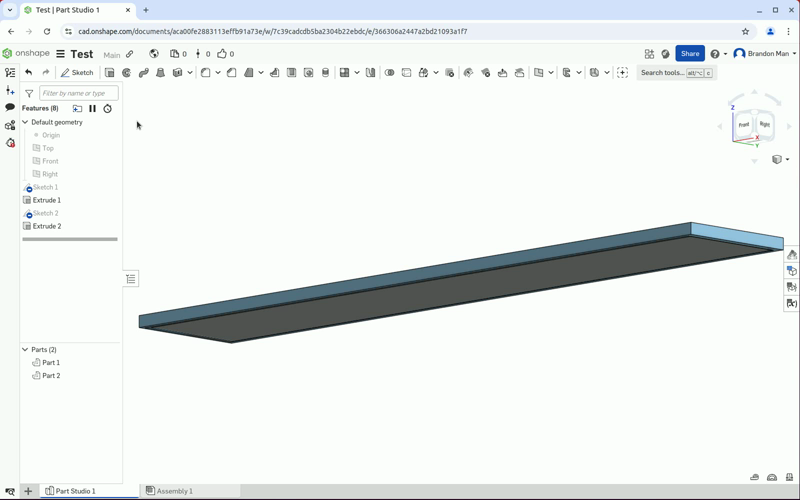
key(left, 3)
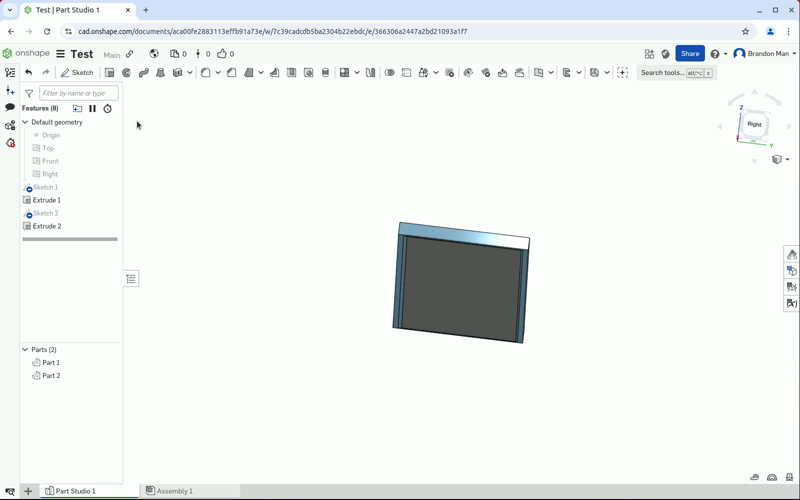
key(right, 3)
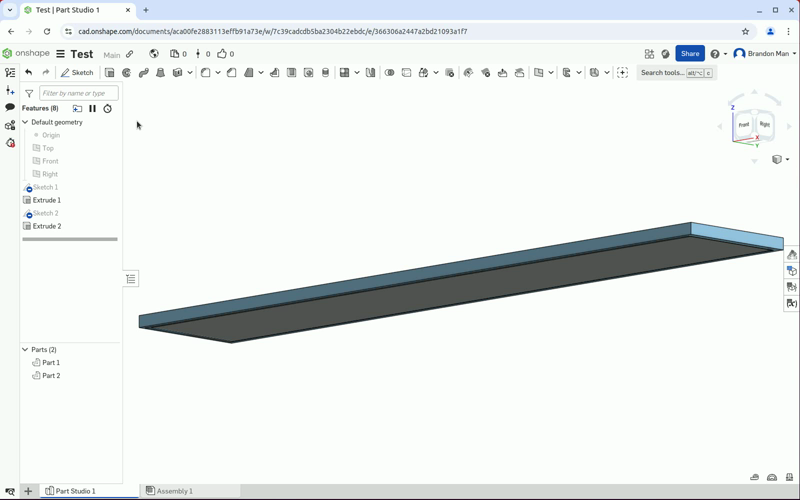
key(down, 3)
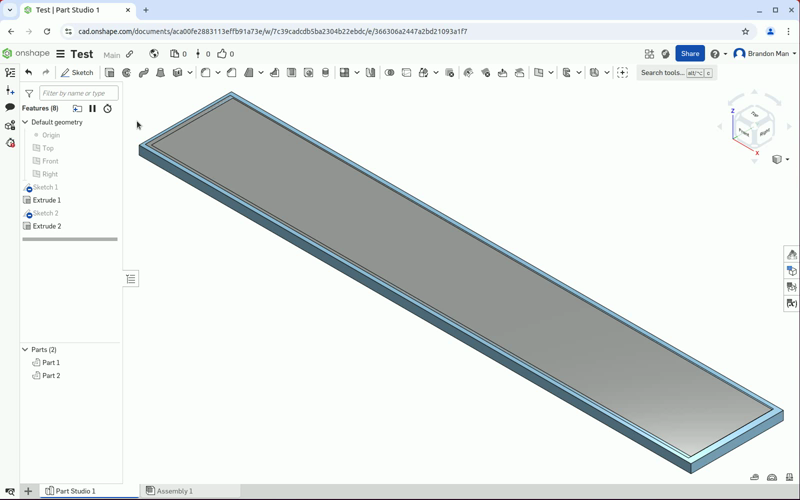
mouse_move(73, 189)
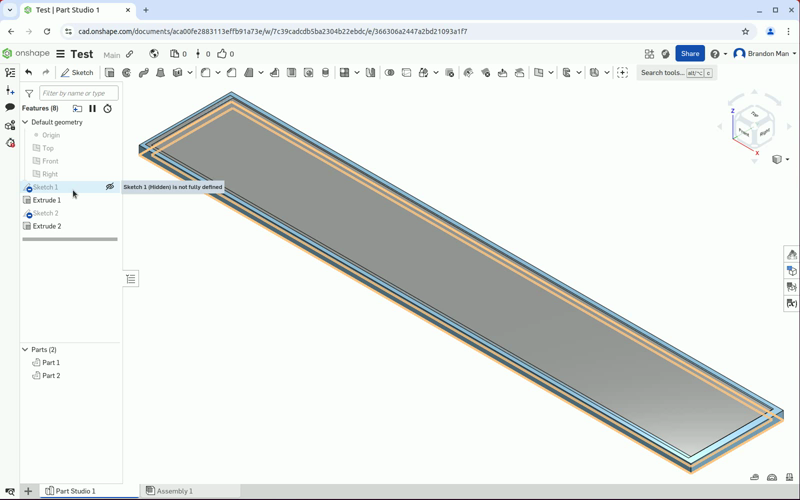
click(73, 189)